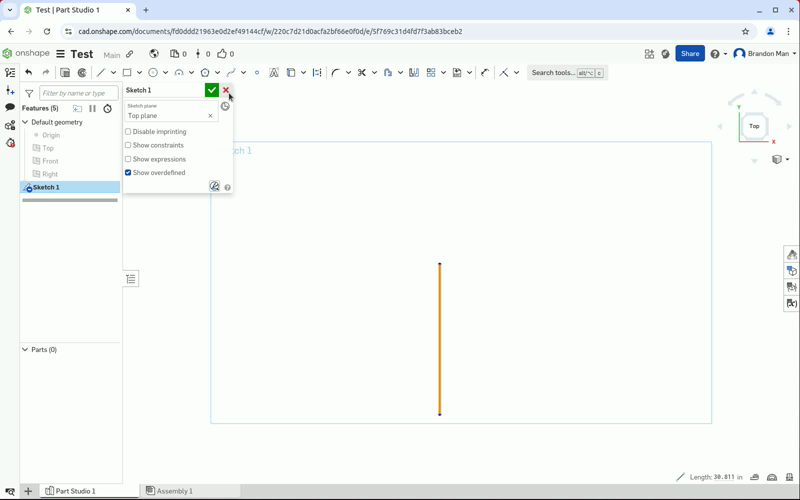
key(shift+h)
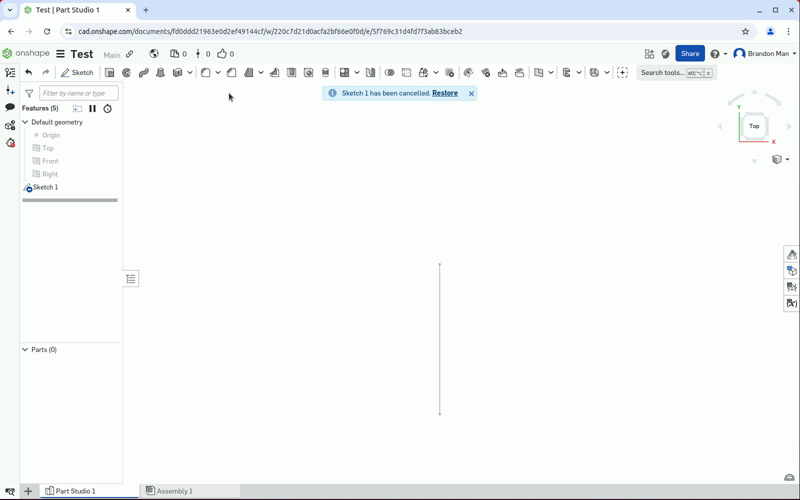
mouse_move(73, 352)
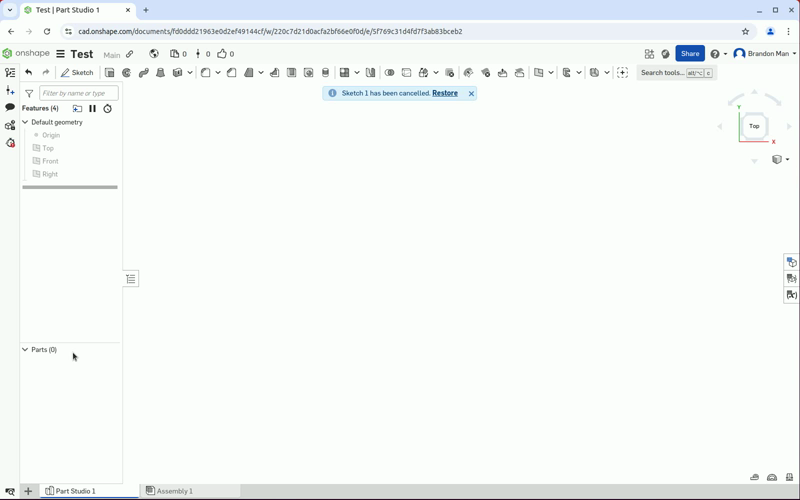
key(y)
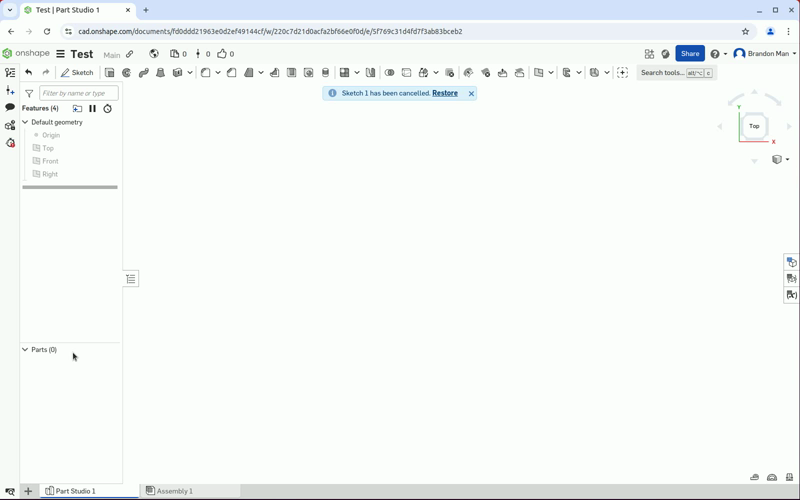
key(shift+p)
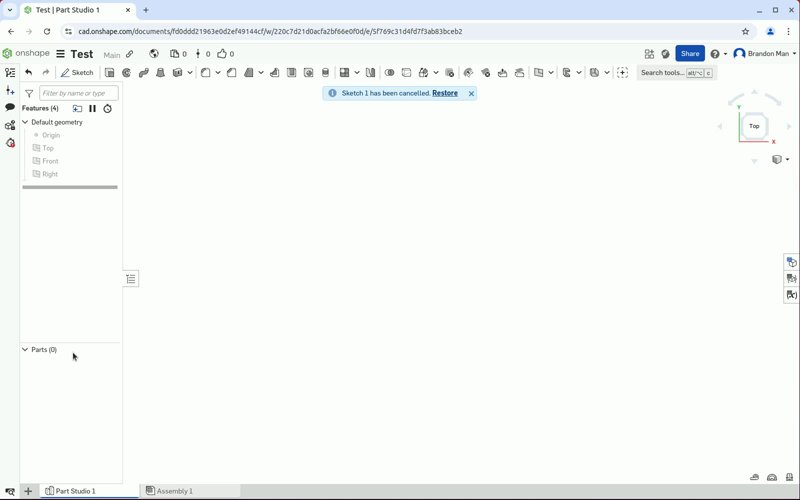
key(space)
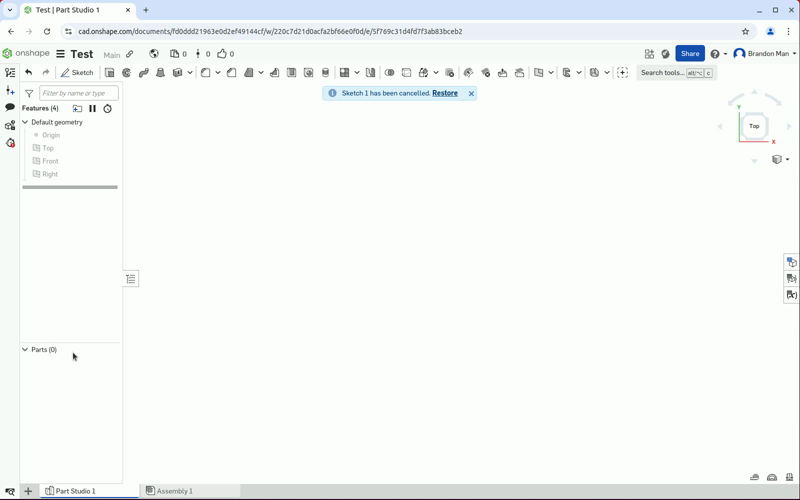
key_down(shift)
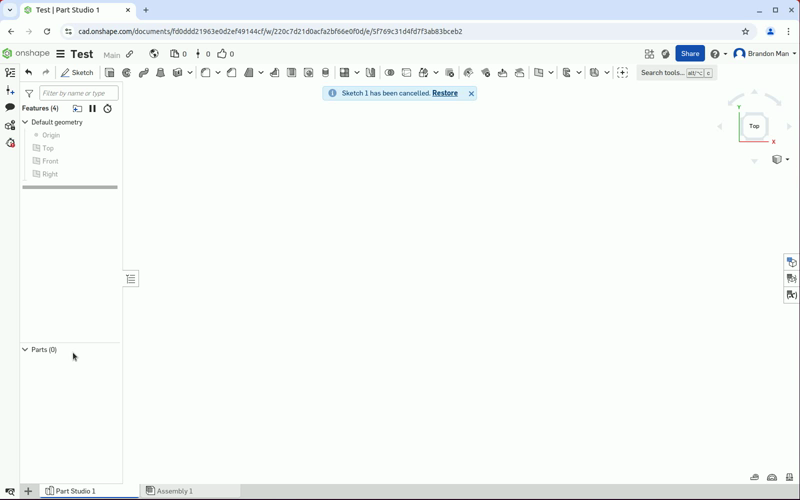
key(up)
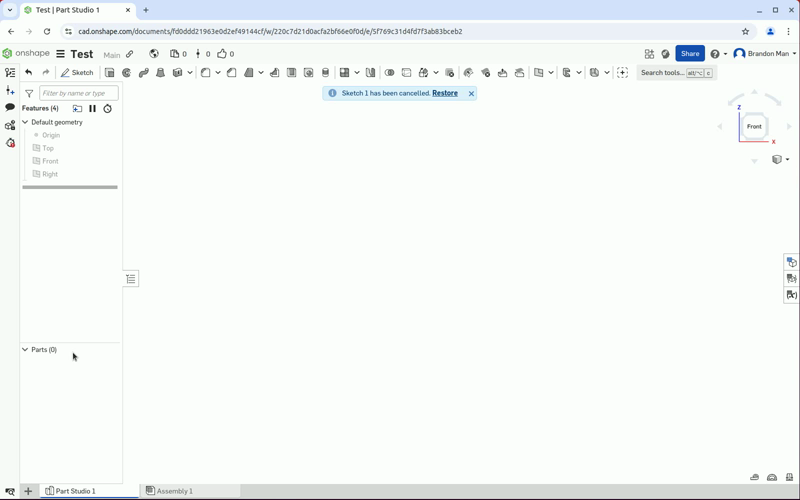
key_up(shift)
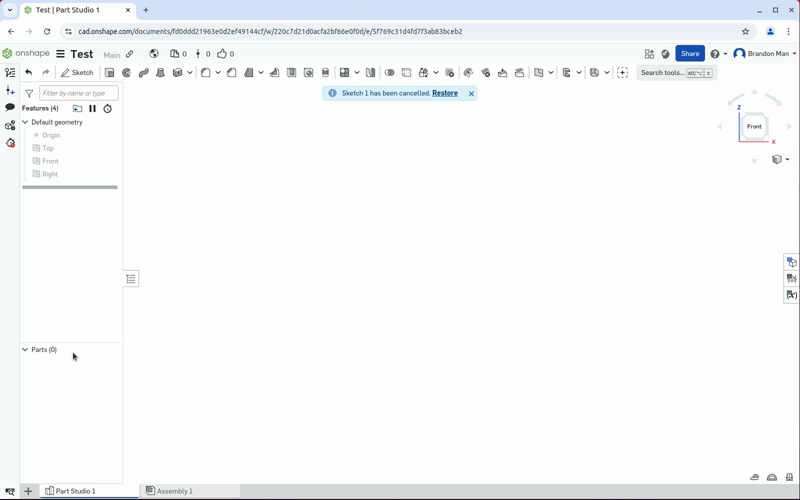
mouse_move(73, 352)
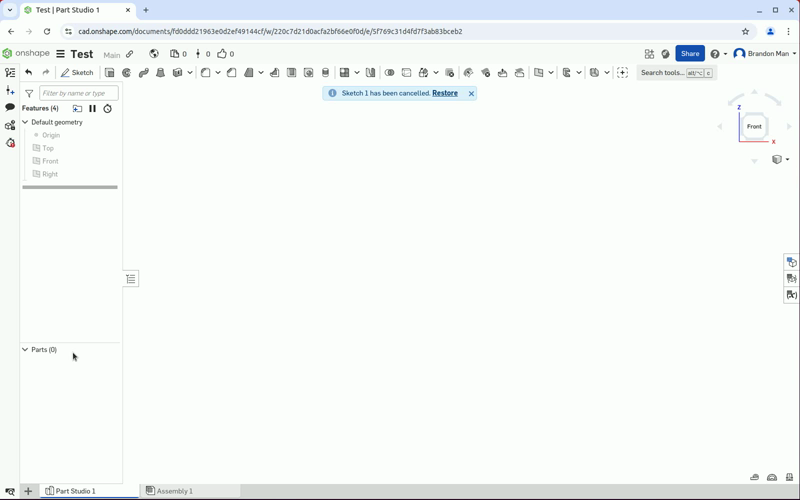
key(shift+y)
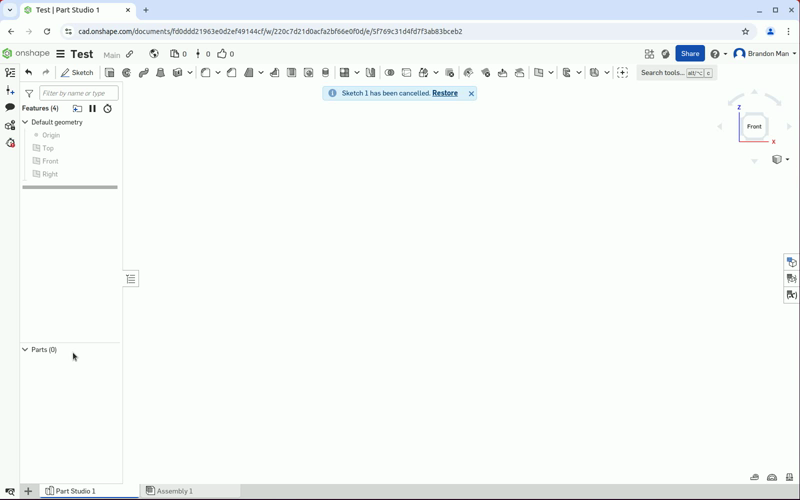
key(shift+s)
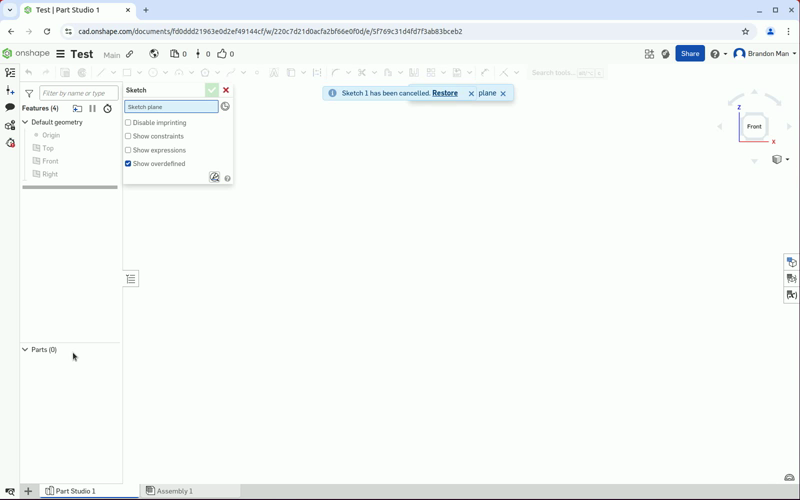
mouse_move(73, 163)
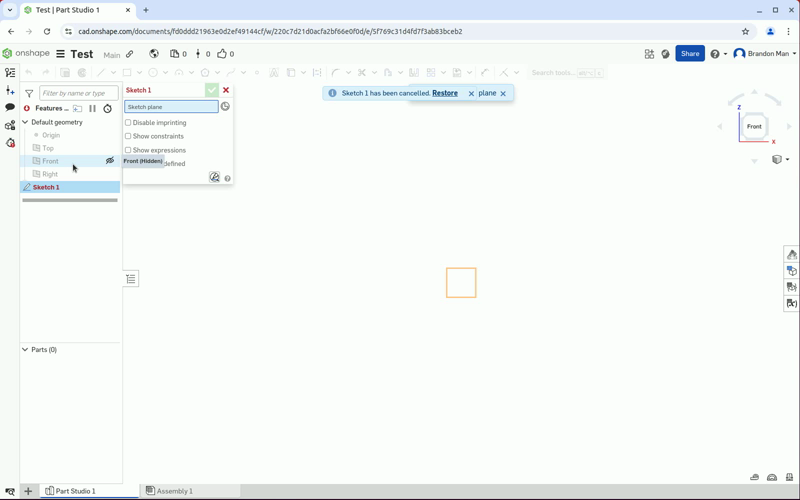
click(73, 163)
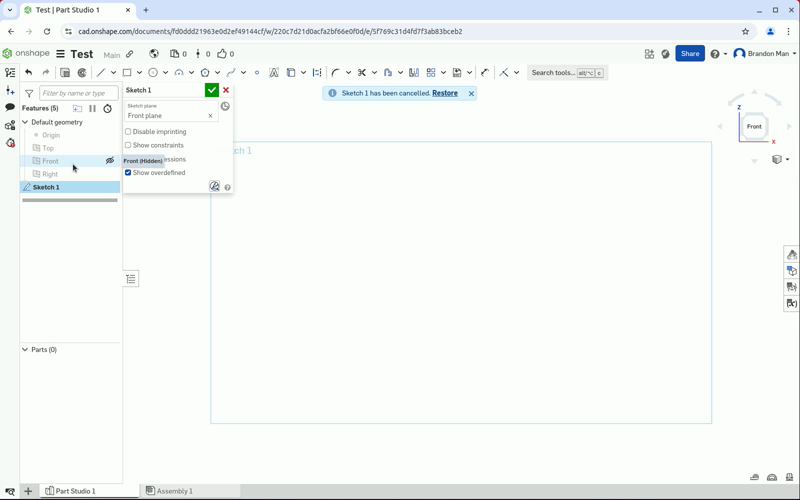
mouse_move(73, 352)
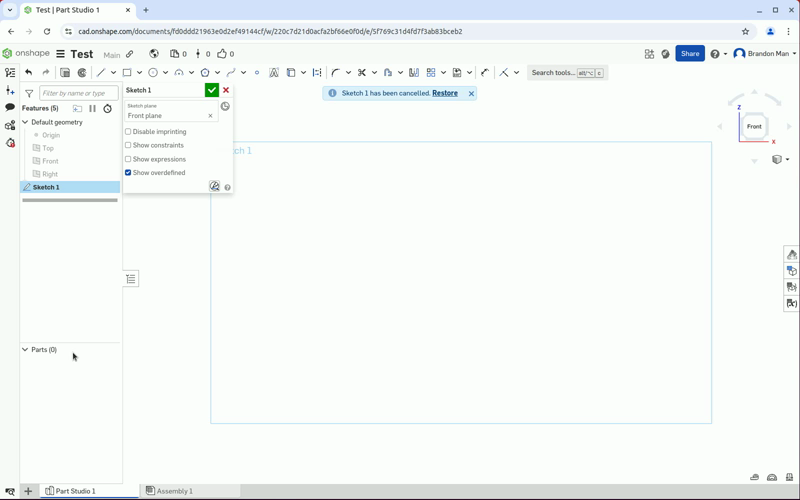
key(y)
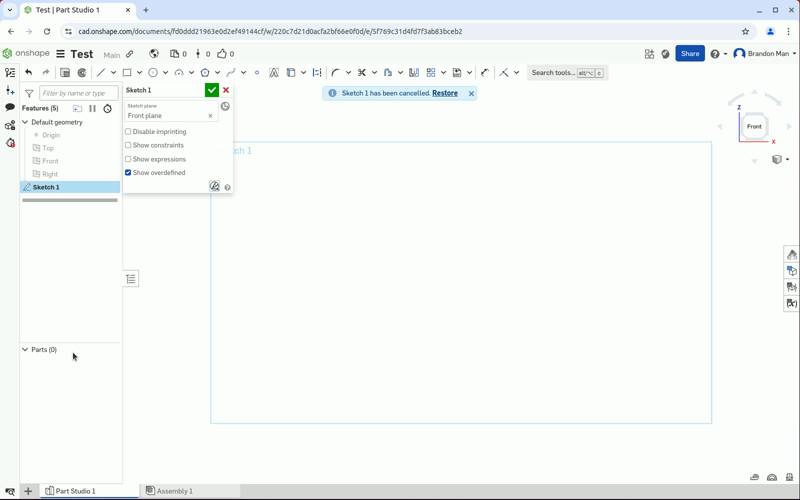
key(l)
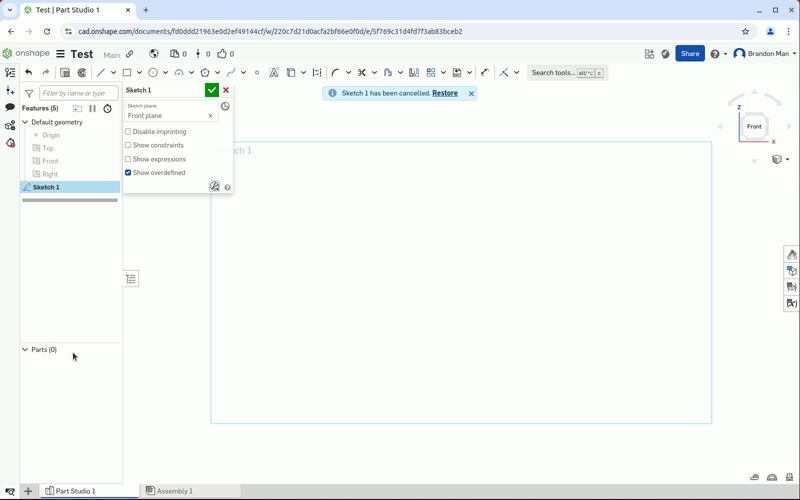
key_down(shift)
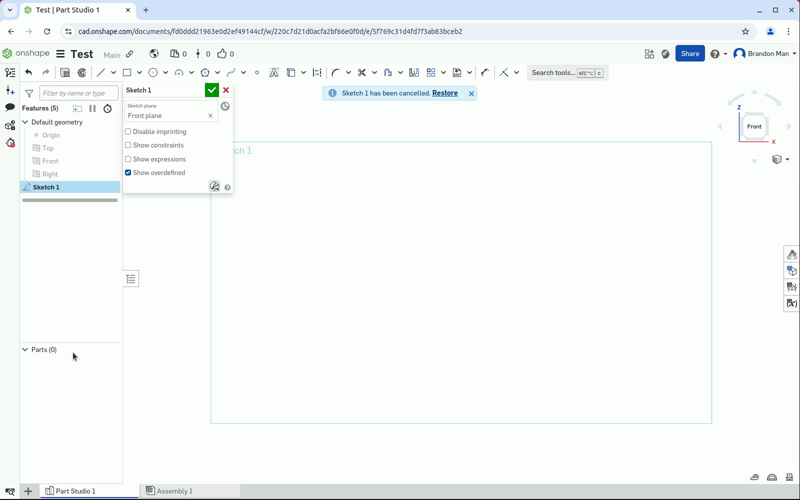
mouse_move(451, 292)
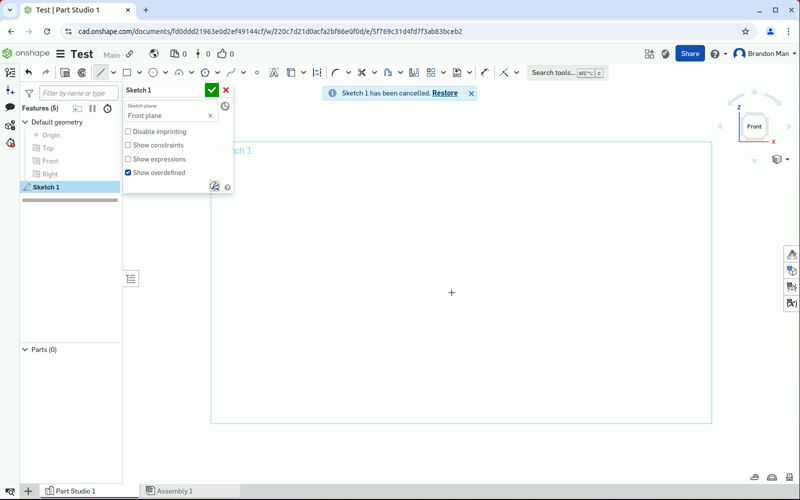
click(451, 292)
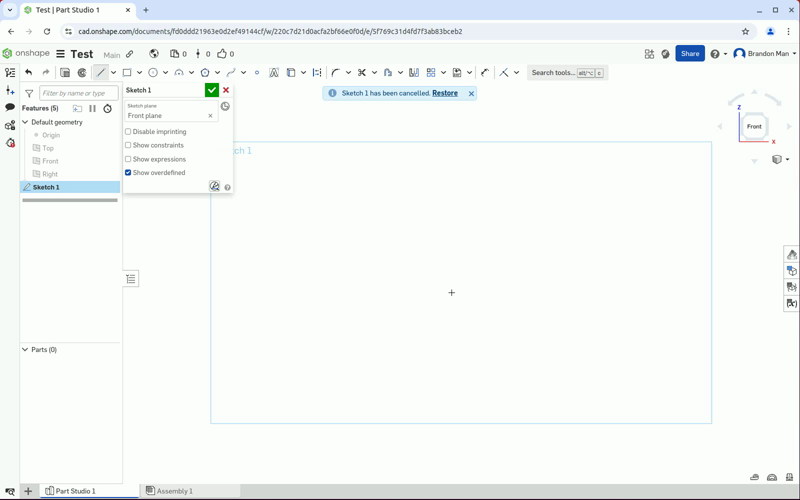
key_up(shift)
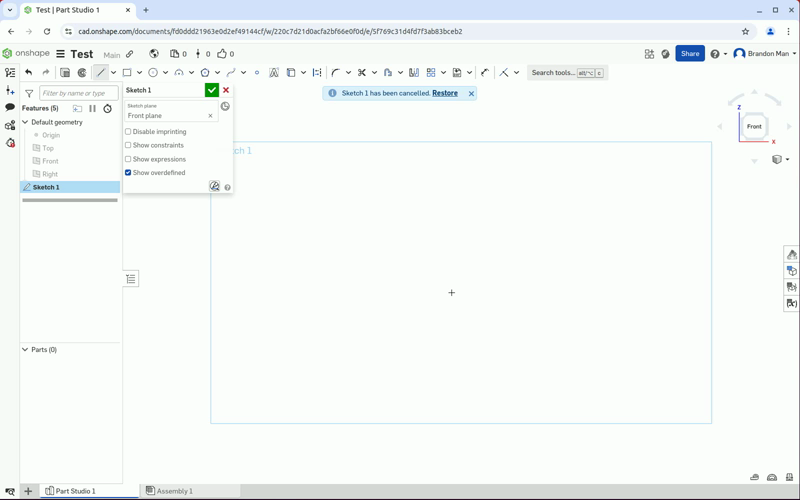
key_down(shift)
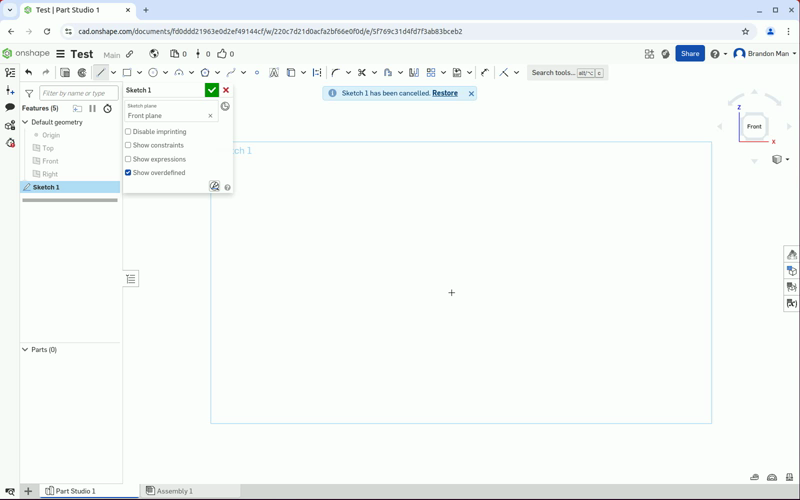
mouse_move(481, 292)
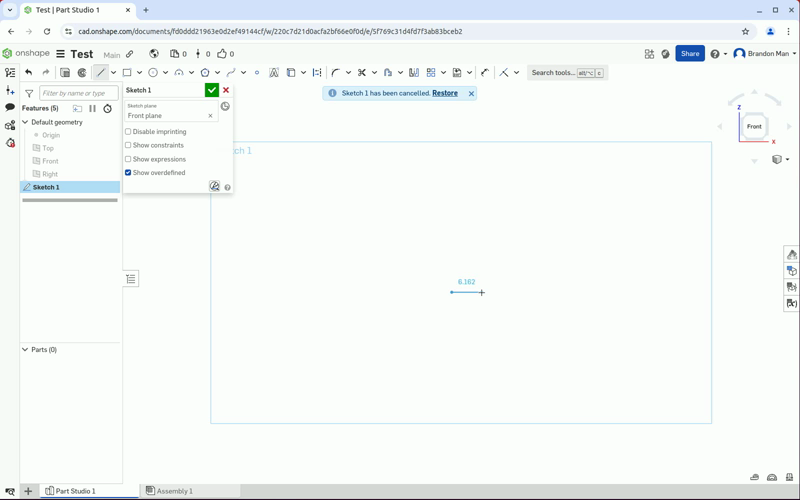
mouse_move(471, 292)
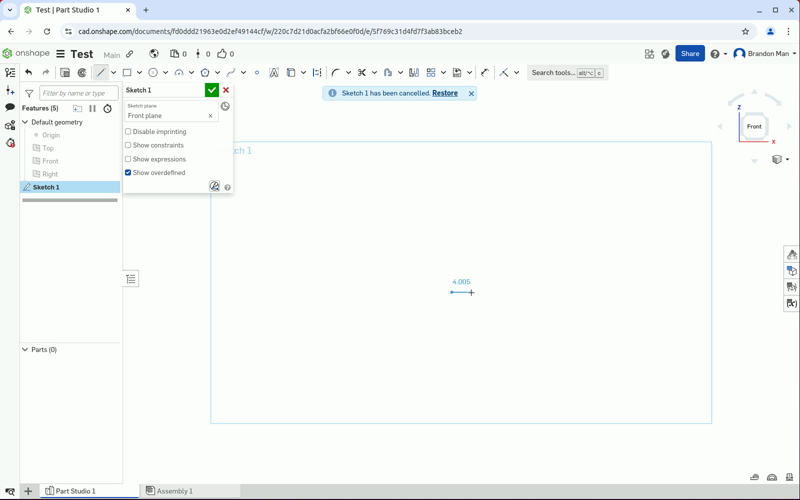
click(471, 292)
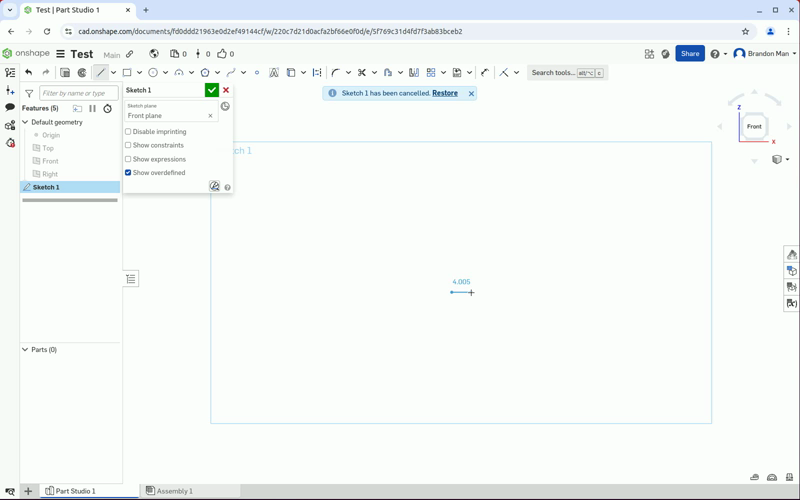
key_up(shift)
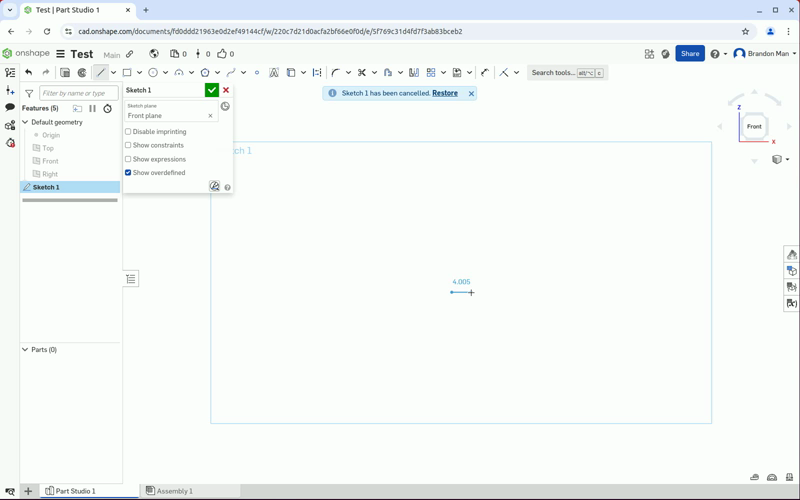
key_down(shift)
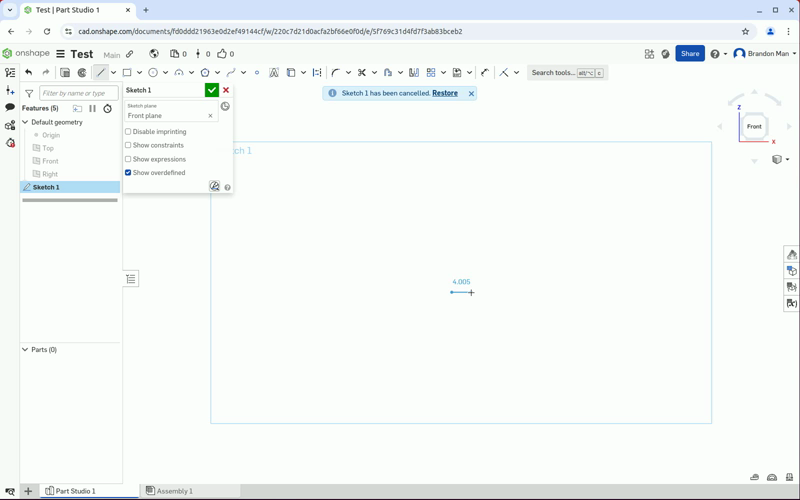
mouse_move(501, 292)
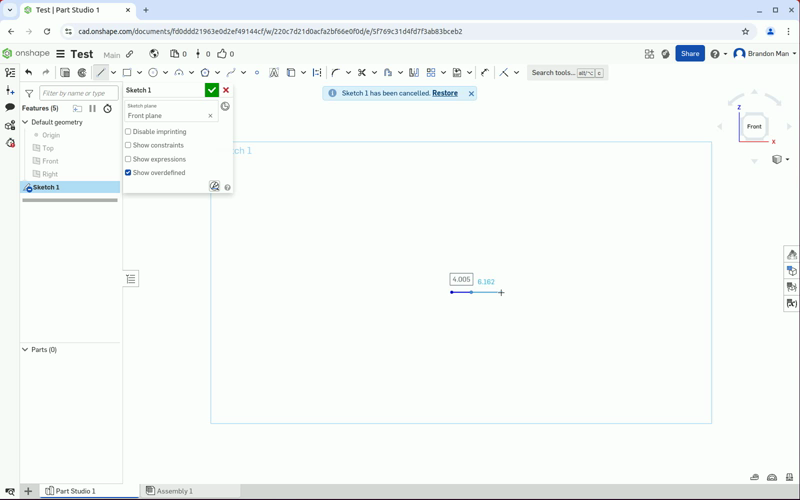
mouse_move(471, 272)
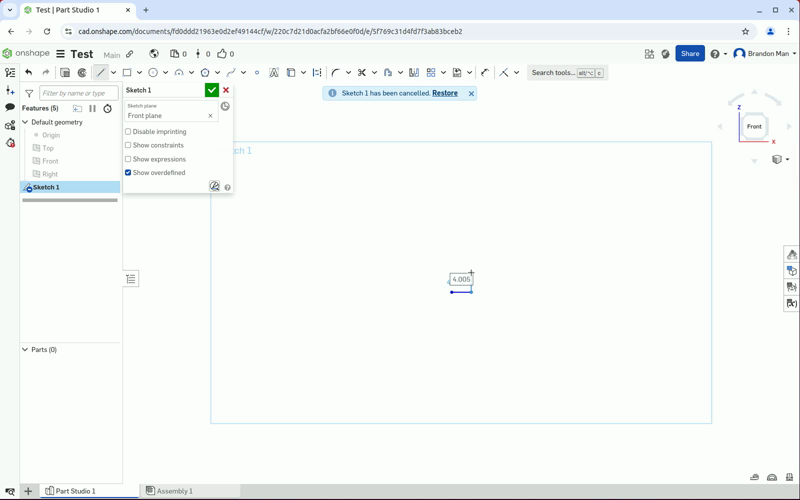
click(471, 272)
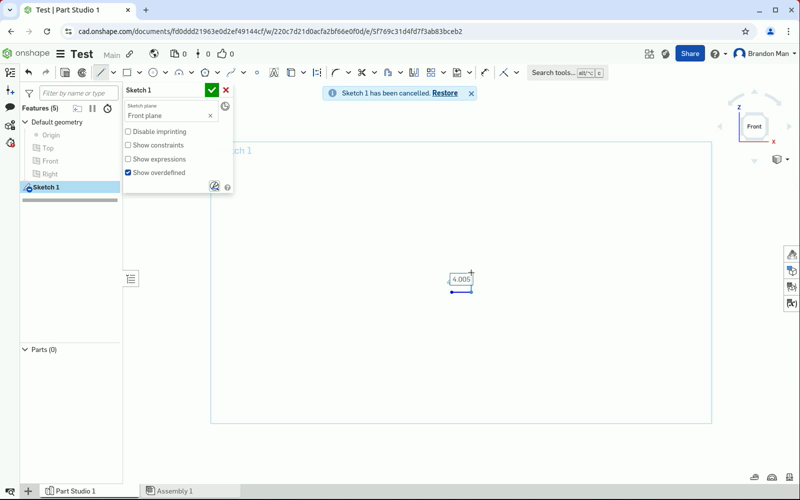
key_up(shift)
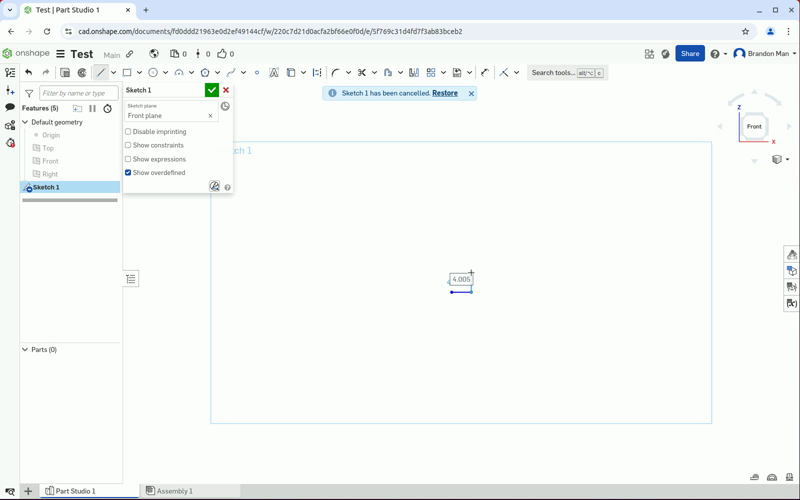
key_down(shift)
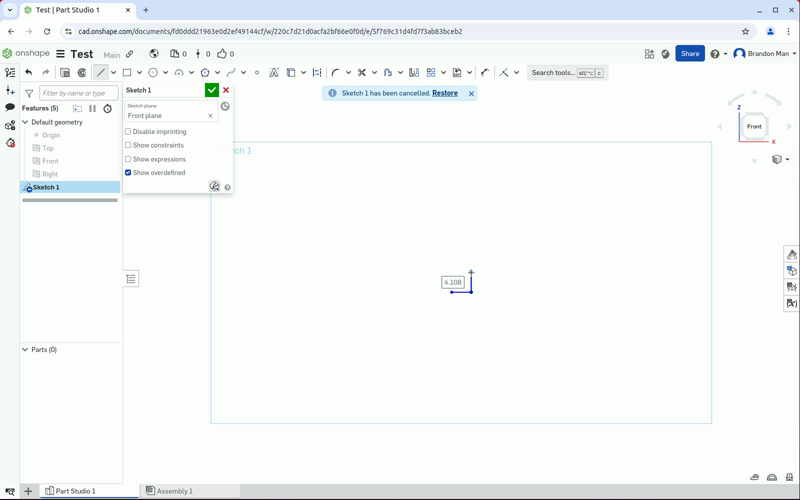
mouse_move(501, 272)
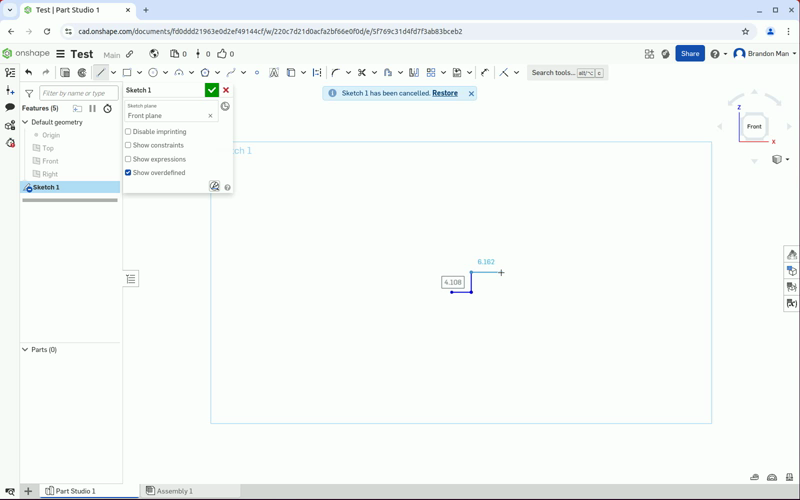
mouse_move(451, 272)
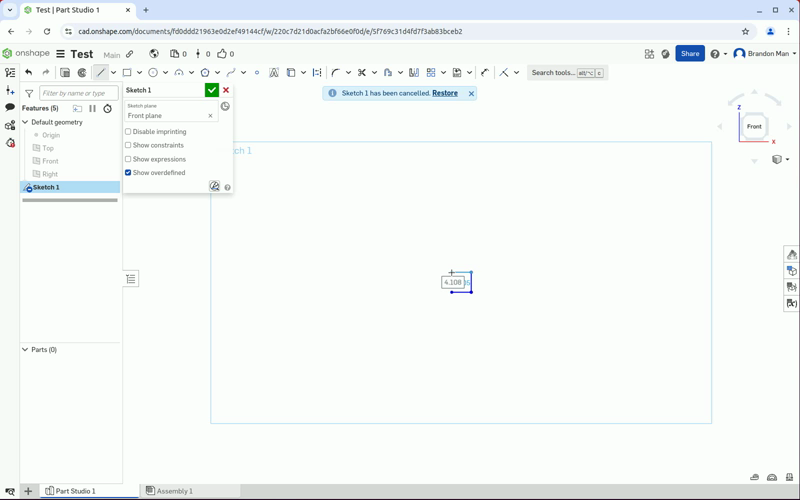
click(451, 272)
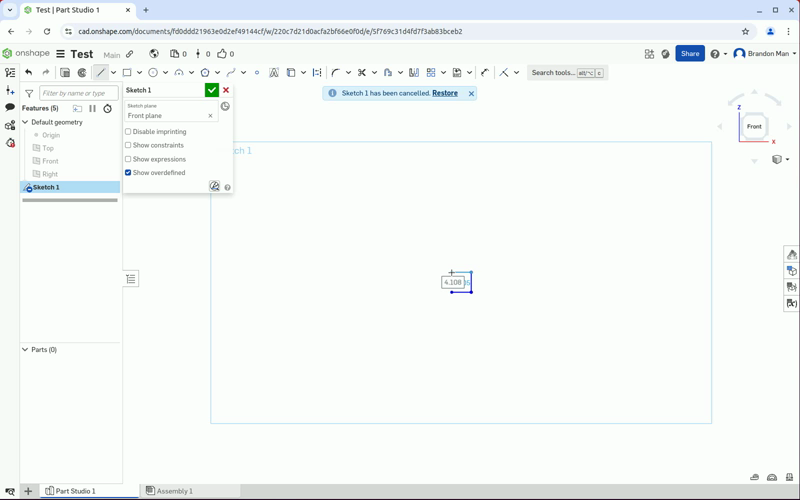
key_up(shift)
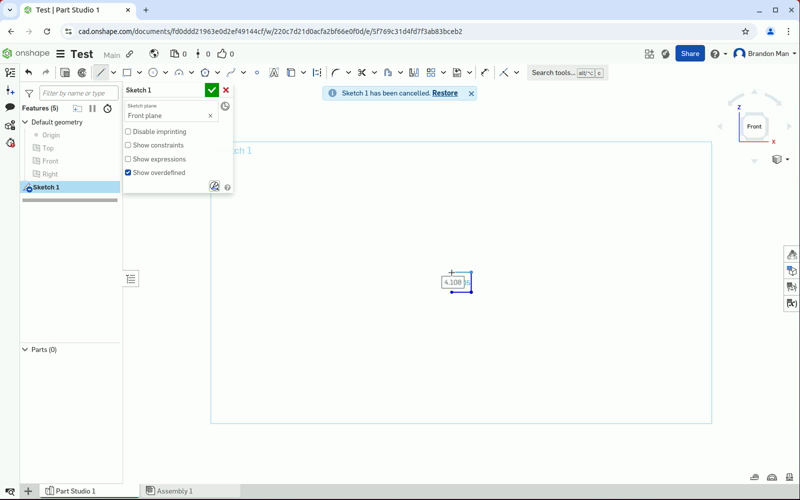
mouse_move(481, 272)
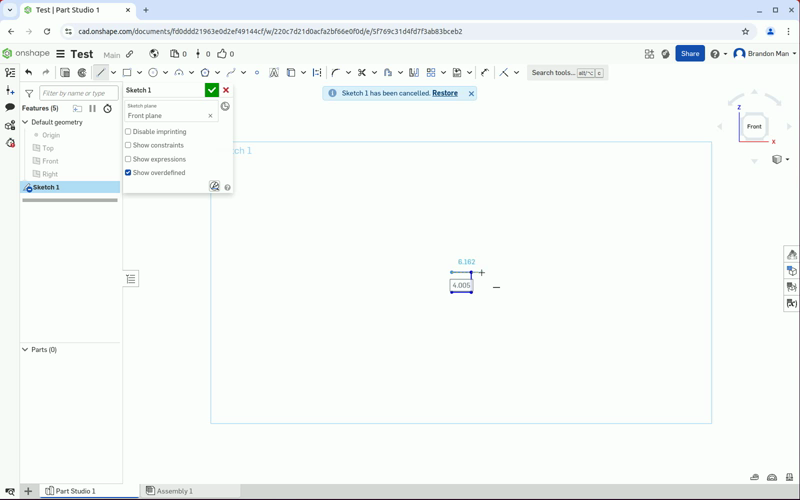
key_down(shift)
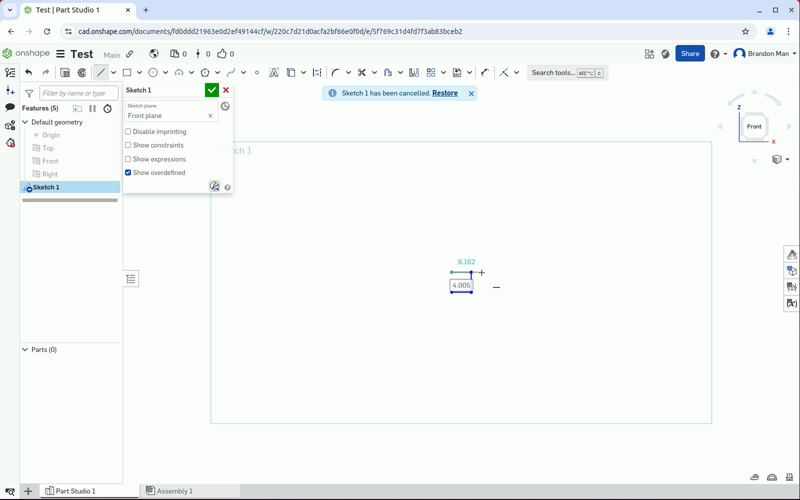
mouse_move(451, 292)
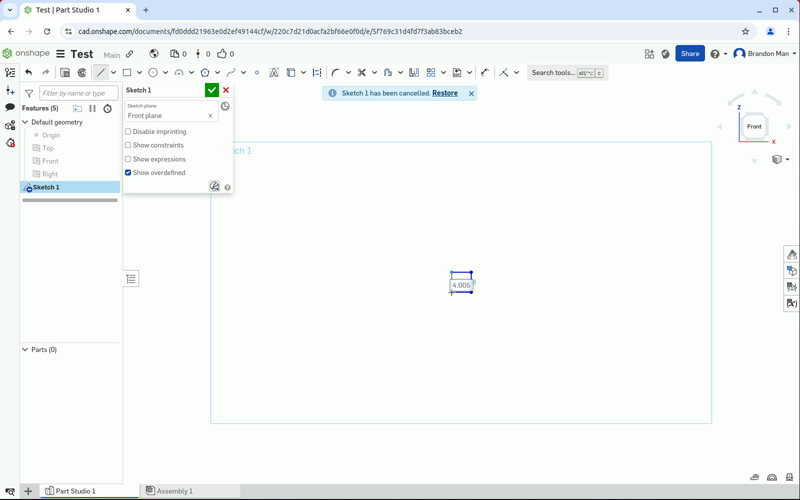
key_up(shift)
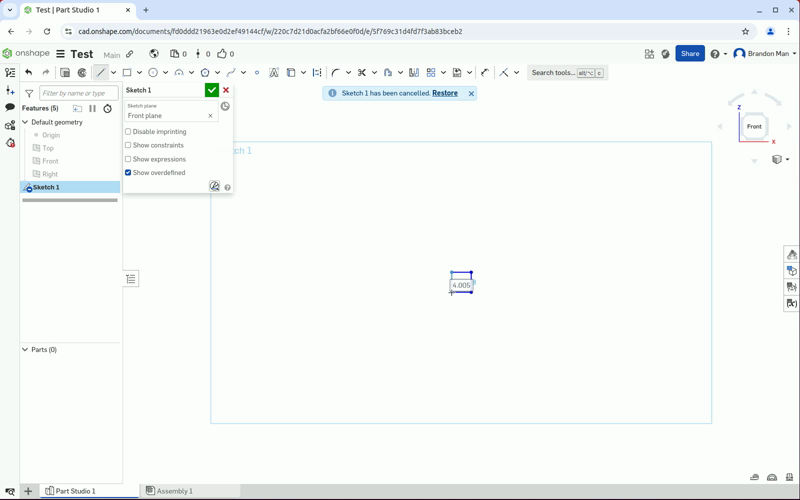
click(451, 292)
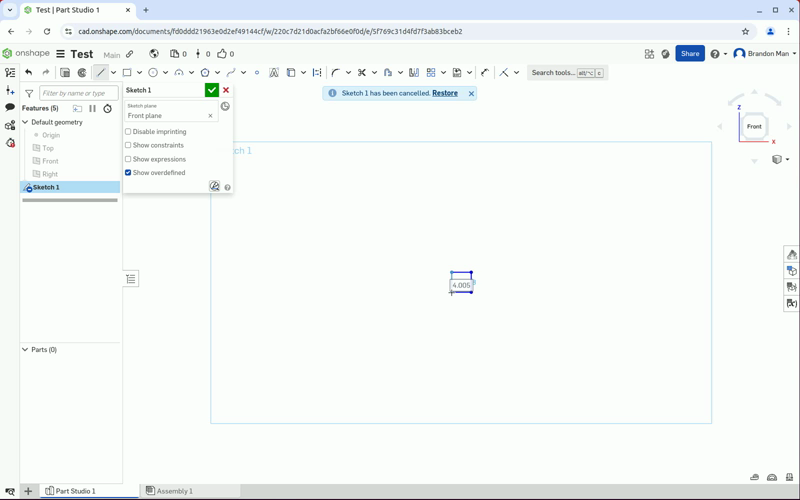
key(esc)
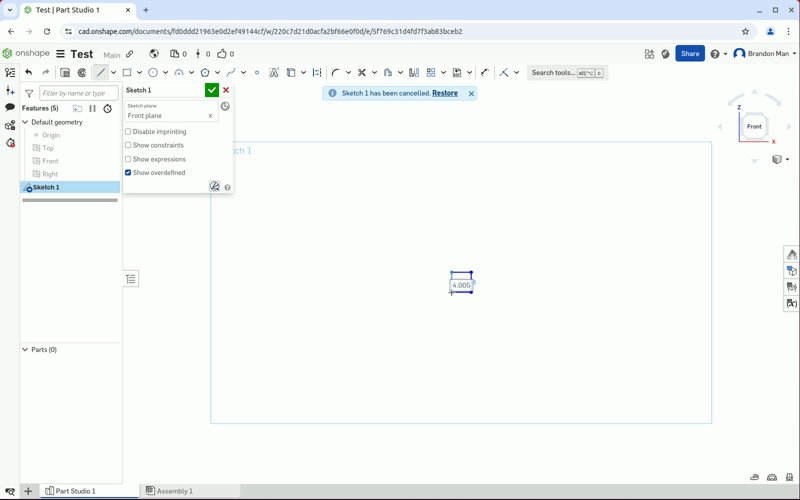
mouse_move(457, 276)
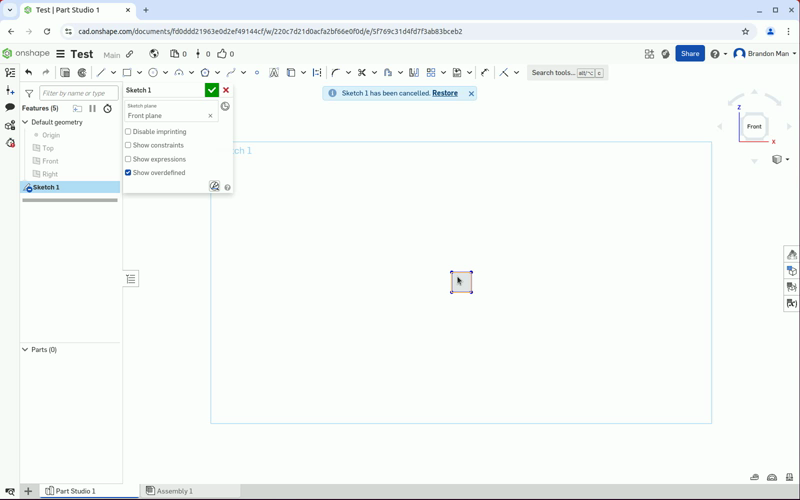
scroll(6)
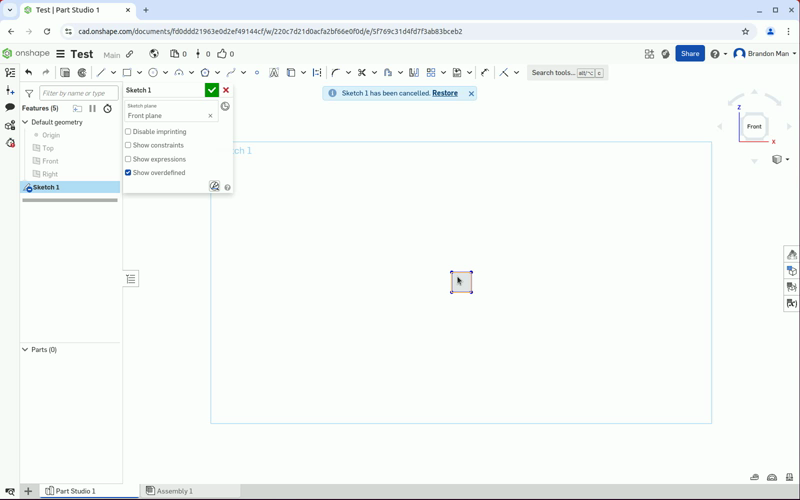
scroll(6)
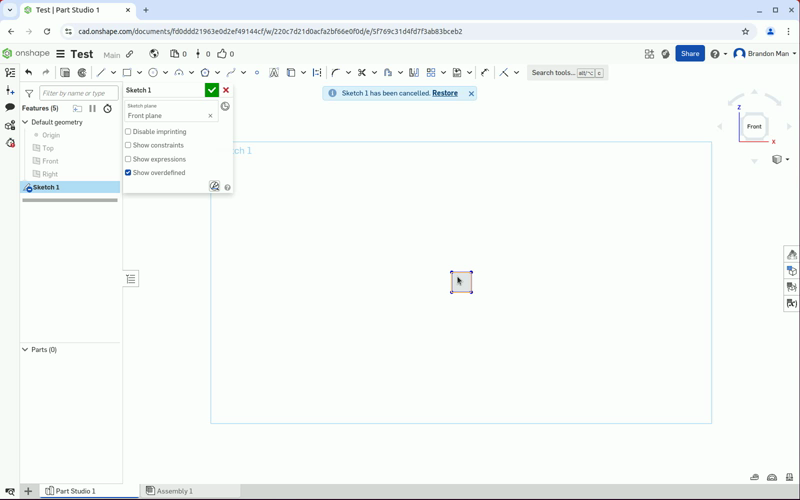
scroll(6)
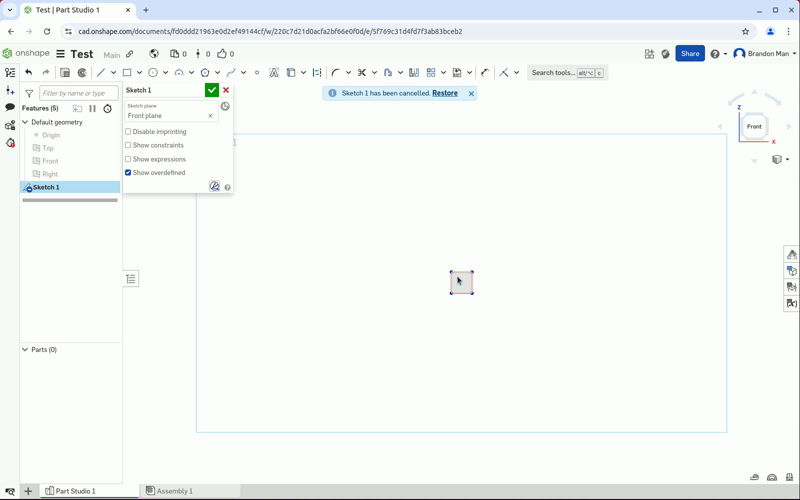
scroll(6)
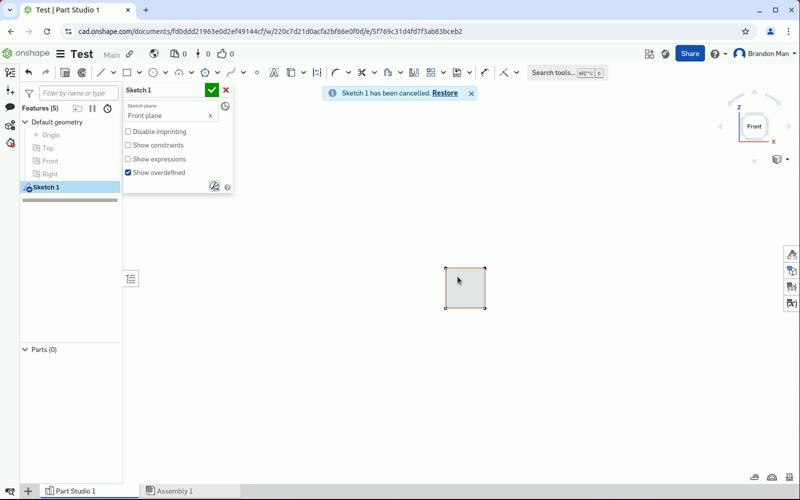
scroll(6)
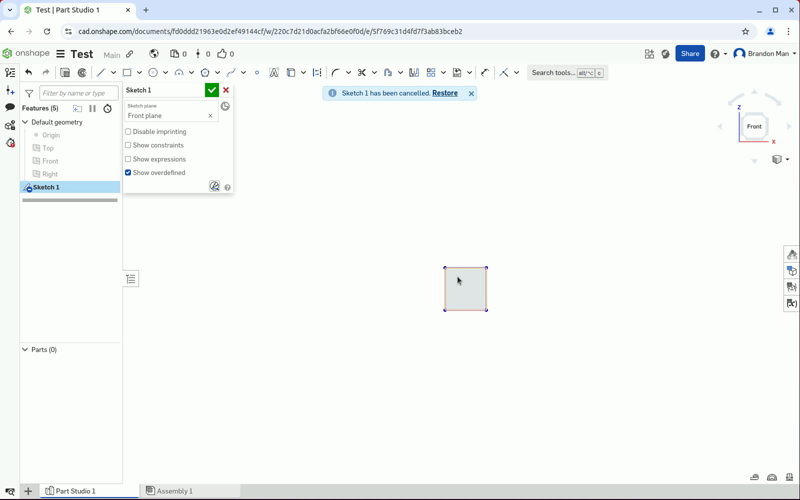
scroll(6)
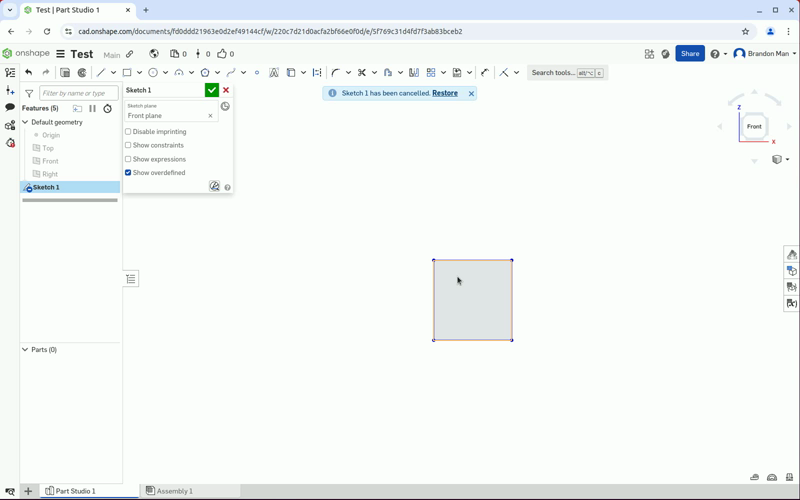
scroll(6)
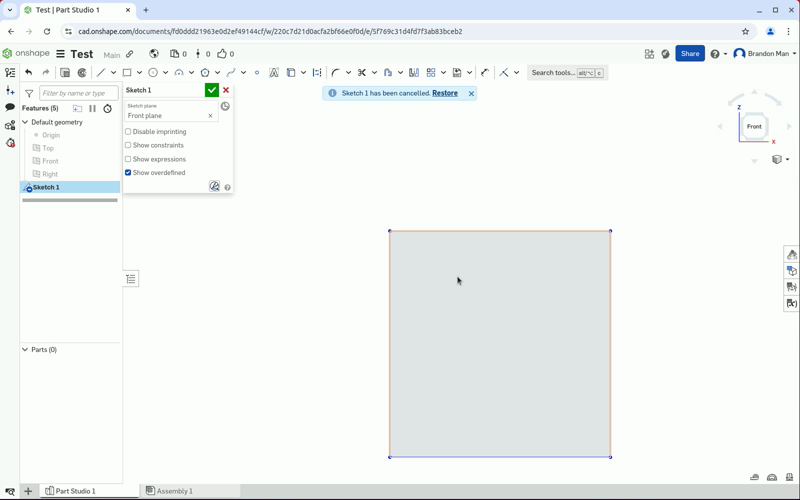
click(457, 276)
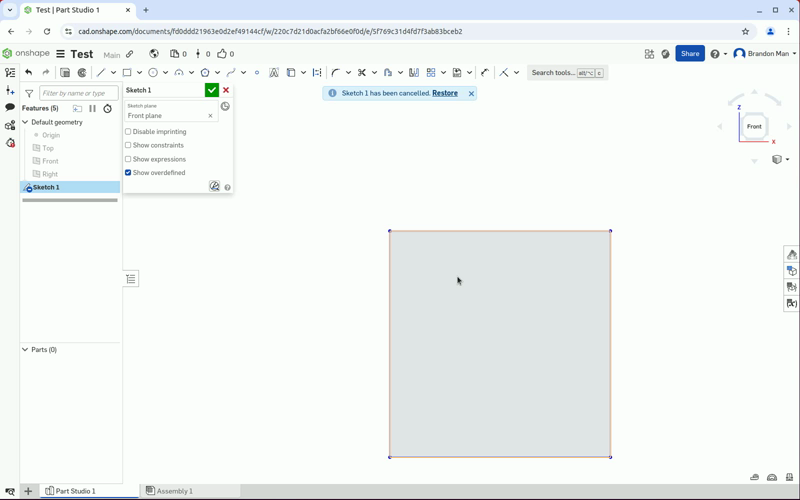
scroll(-6)
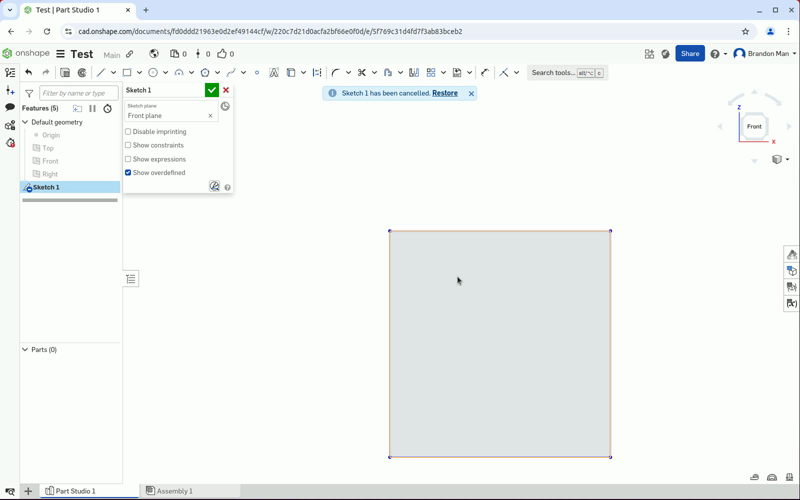
scroll(-6)
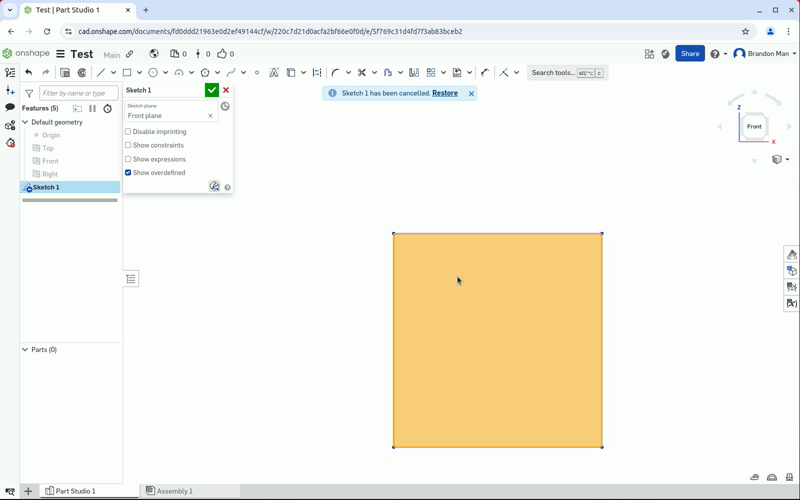
scroll(-6)
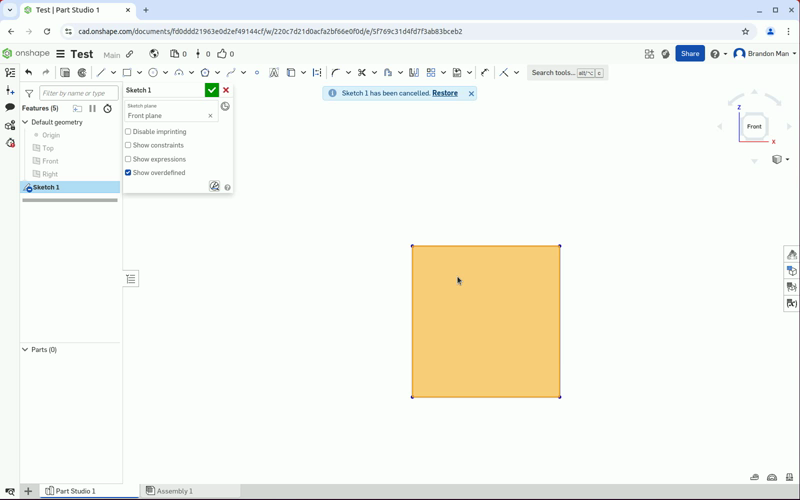
scroll(-6)
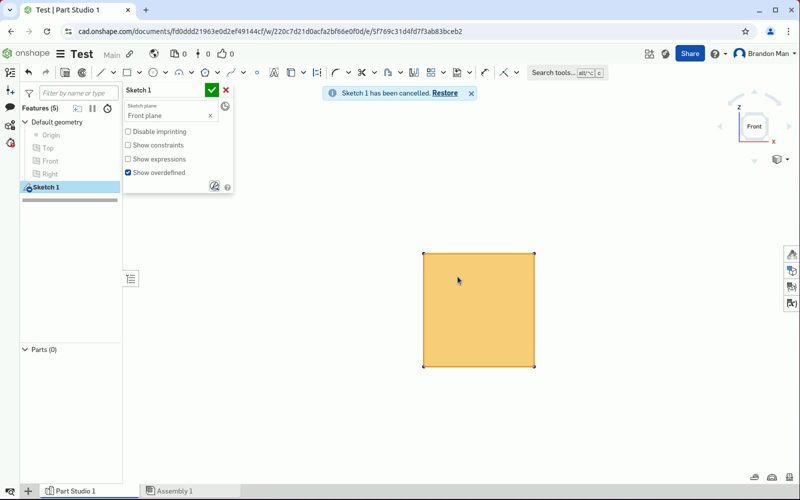
scroll(-6)
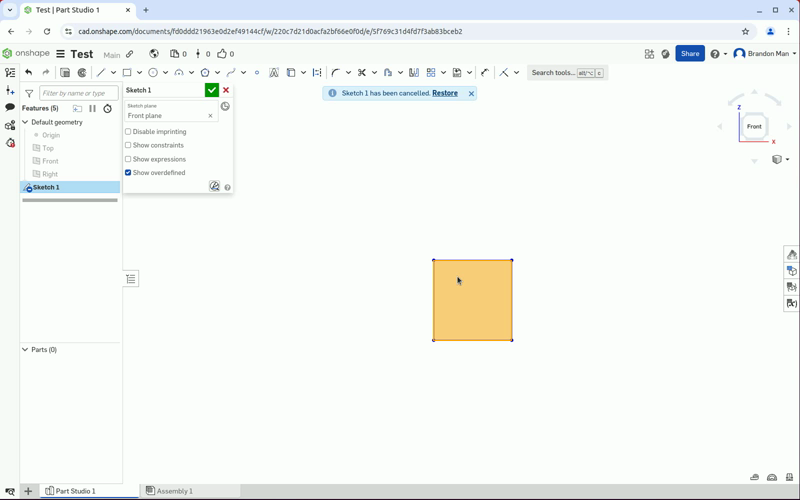
scroll(-6)
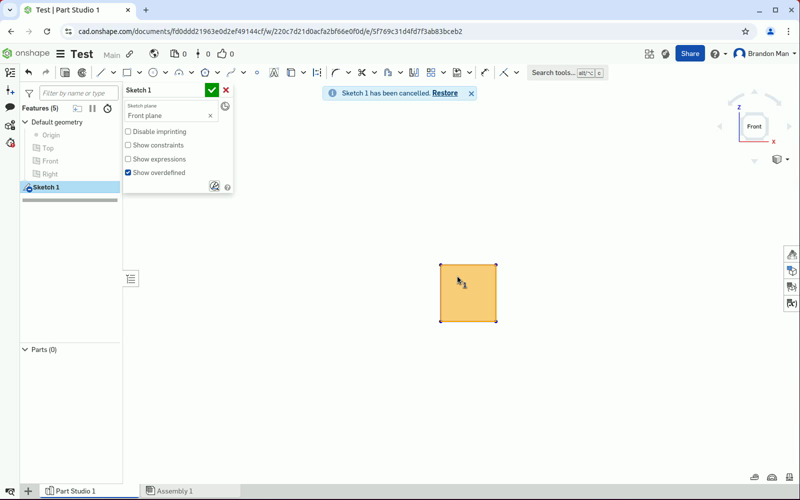
scroll(-6)
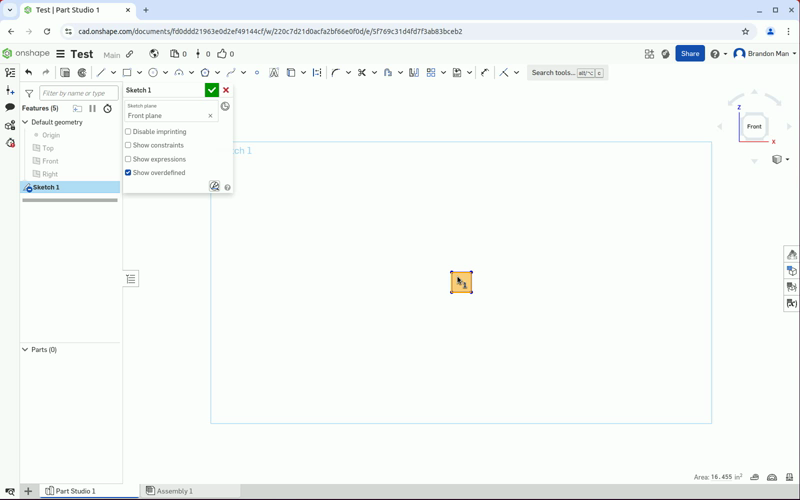
mouse_move(73, 352)
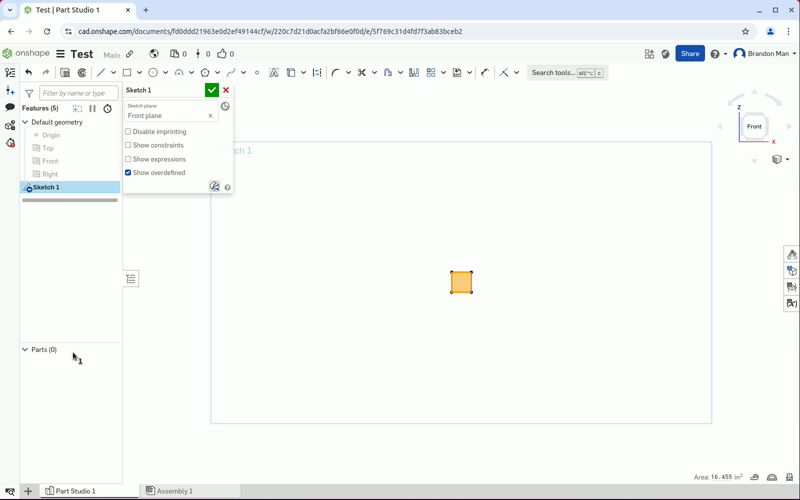
key(shift+y)
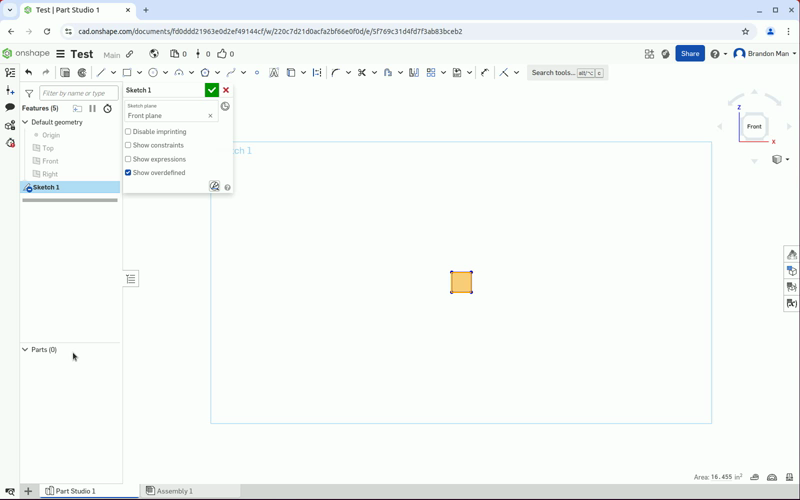
key(shift+e)
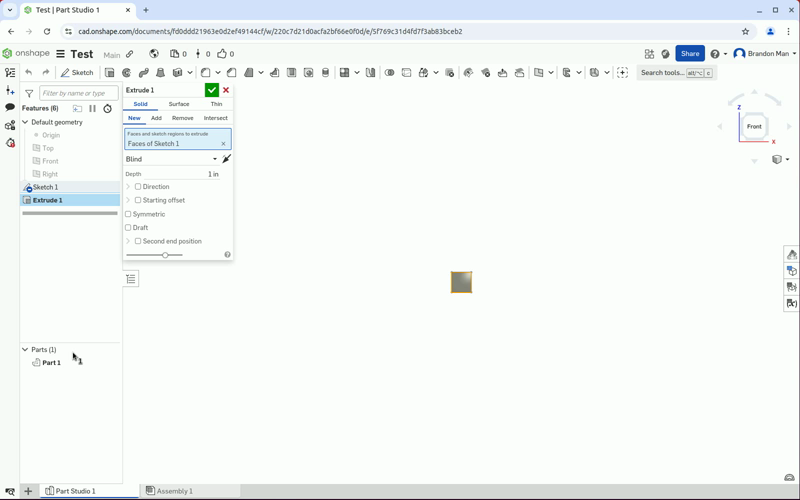
mouse_move(143, 106)
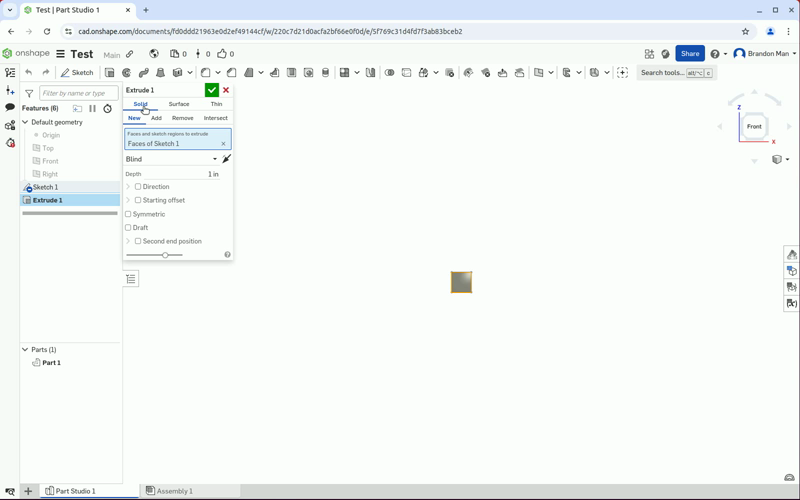
click(143, 106)
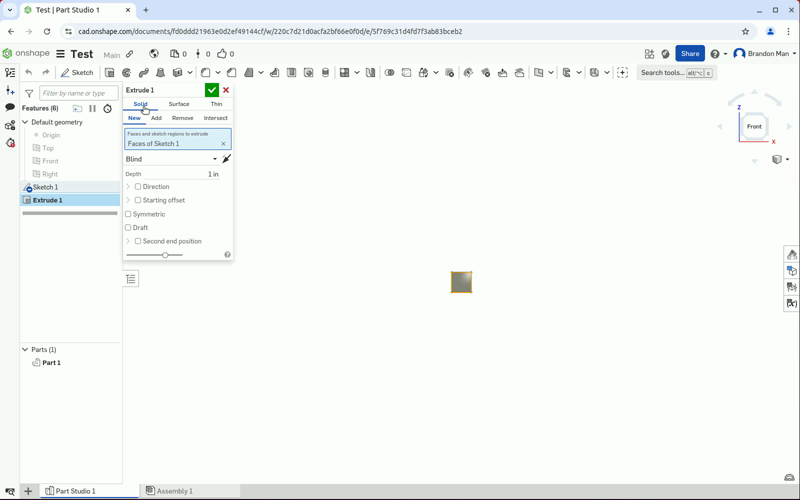
mouse_move(137, 120)
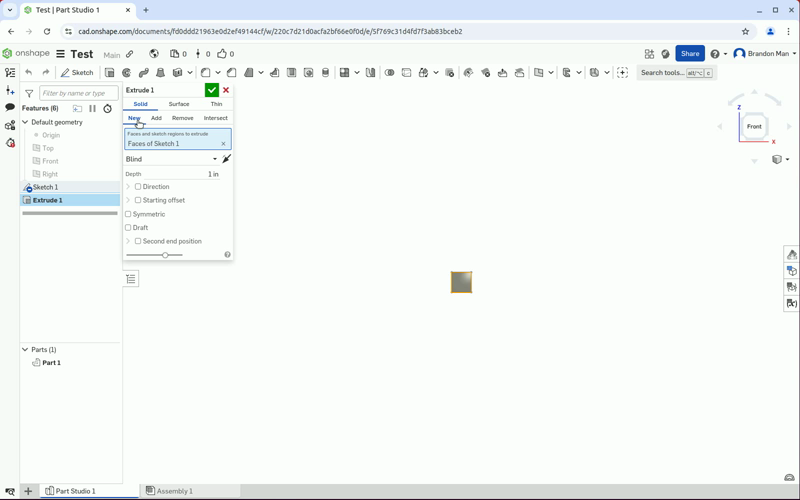
click(137, 120)
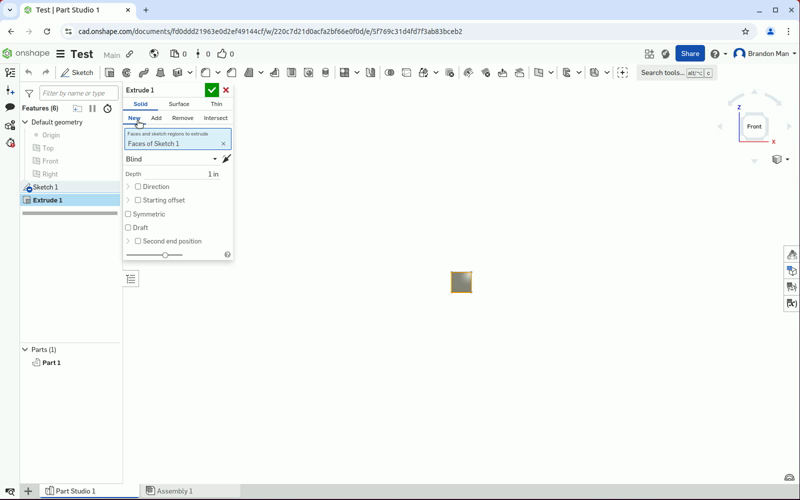
key(tab, 4)
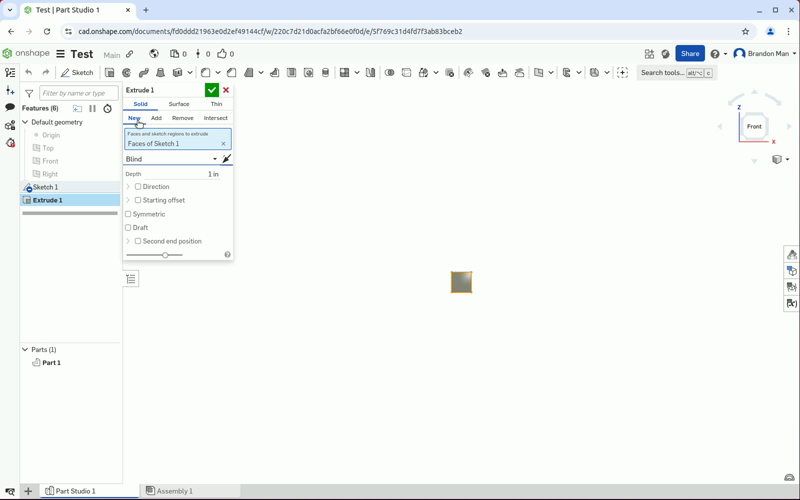
text(7.703)
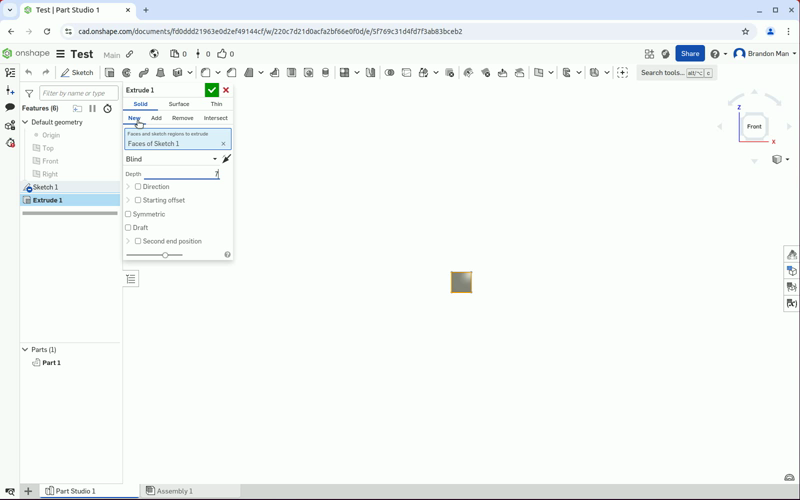
key(tab, 3)
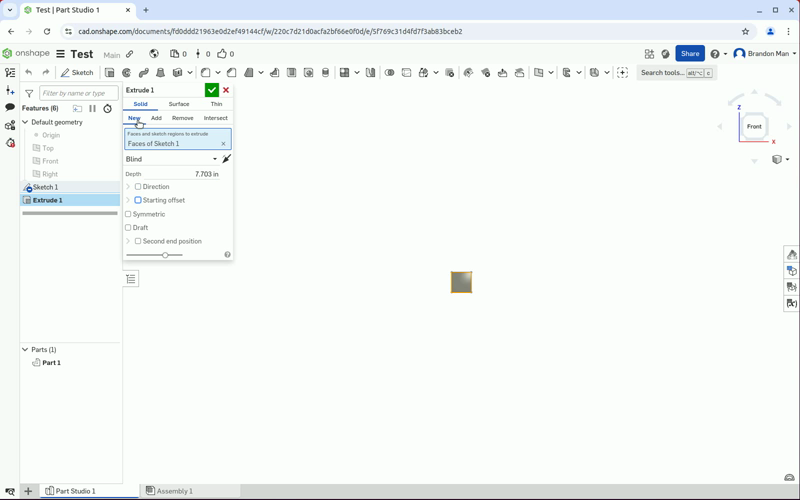
key(tab, 2)
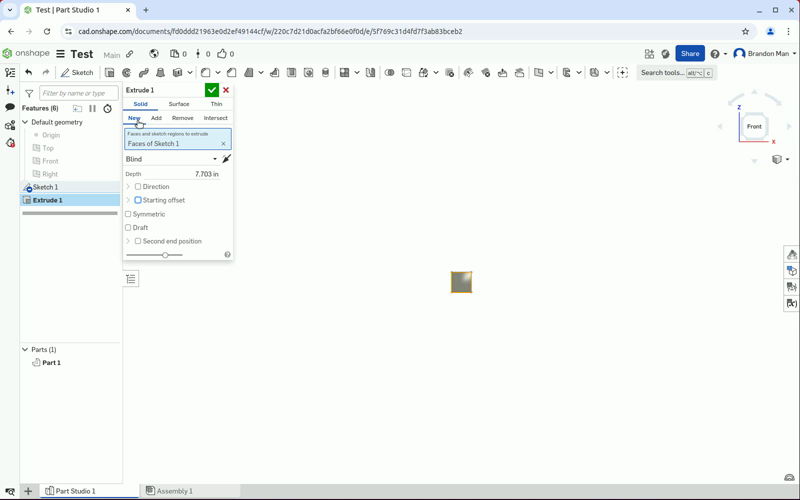
key(space)
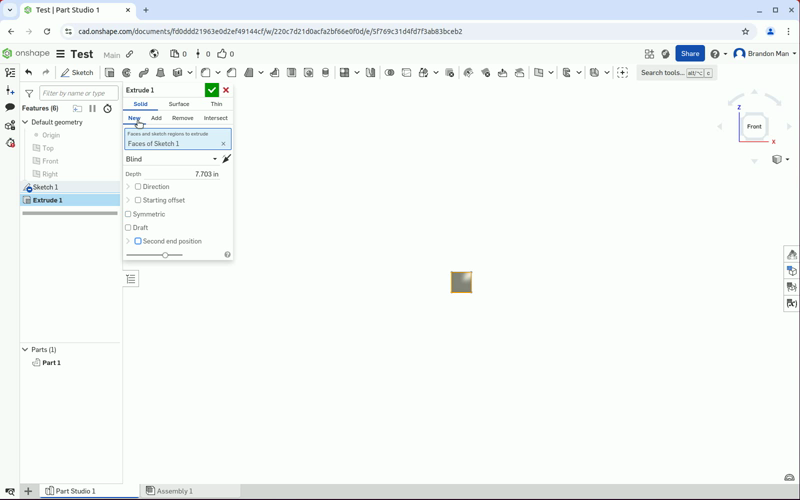
key(tab, 3)
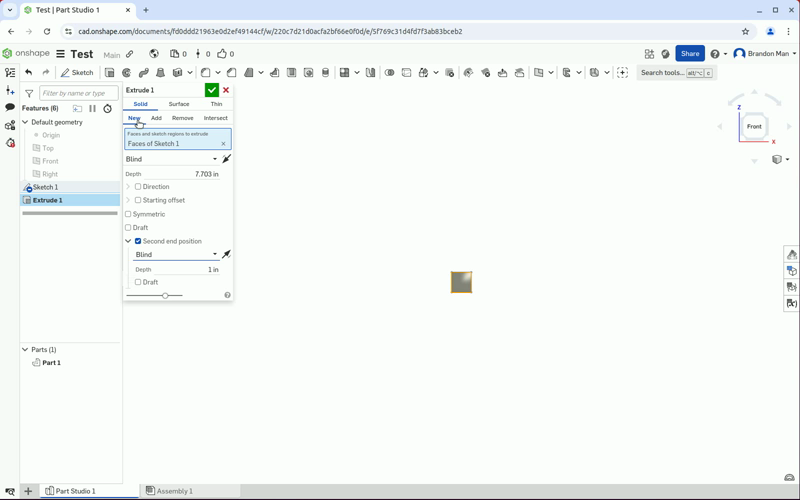
text(3.37)
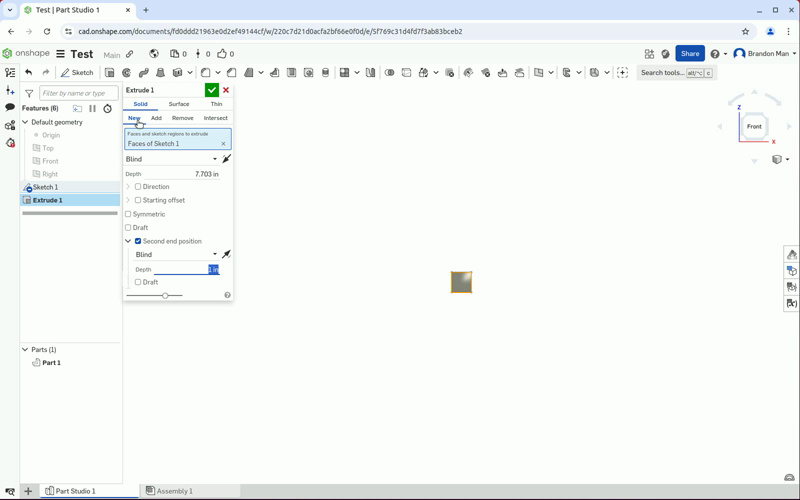
key(enter)
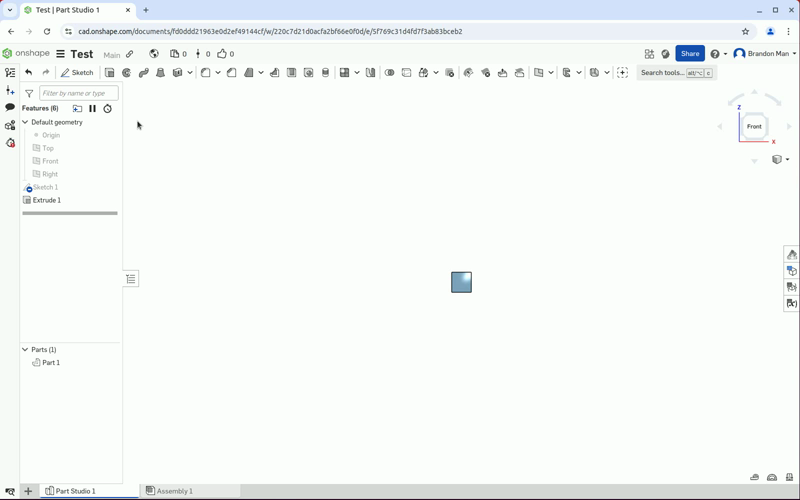
key(shift+h)
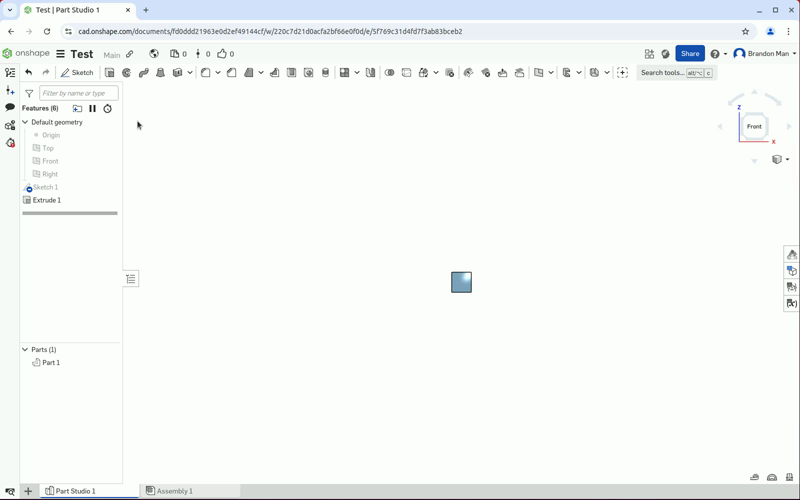
key(shift+h)
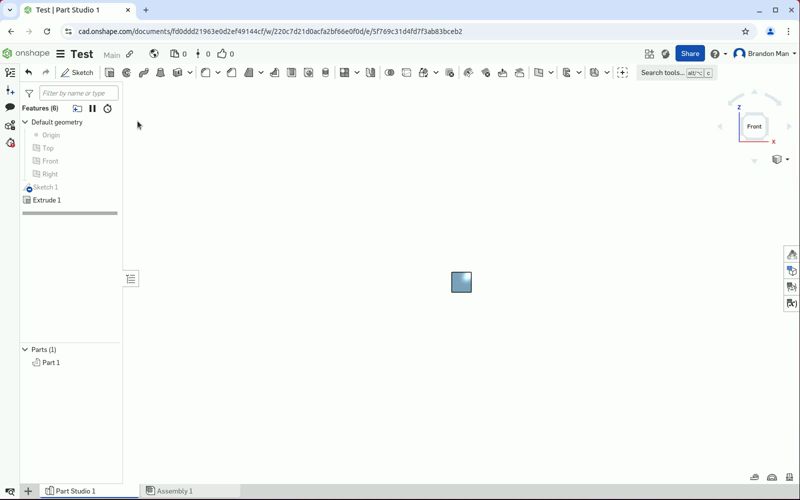
mouse_move(73, 189)
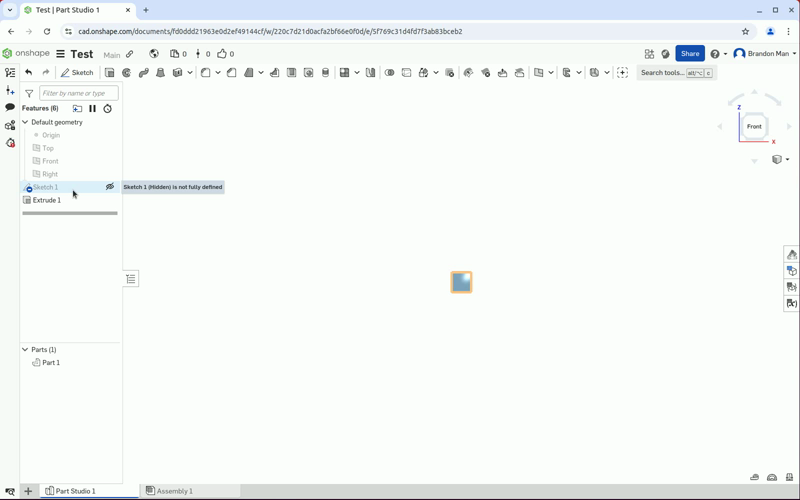
click(73, 189)
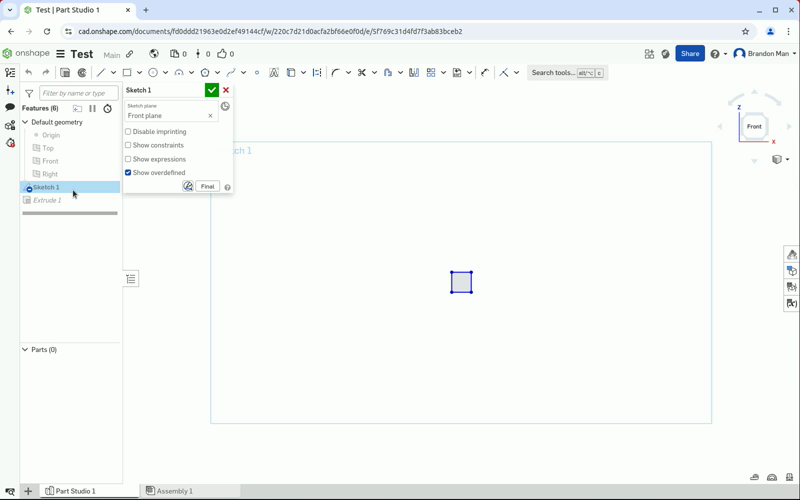
mouse_move(229, 92)
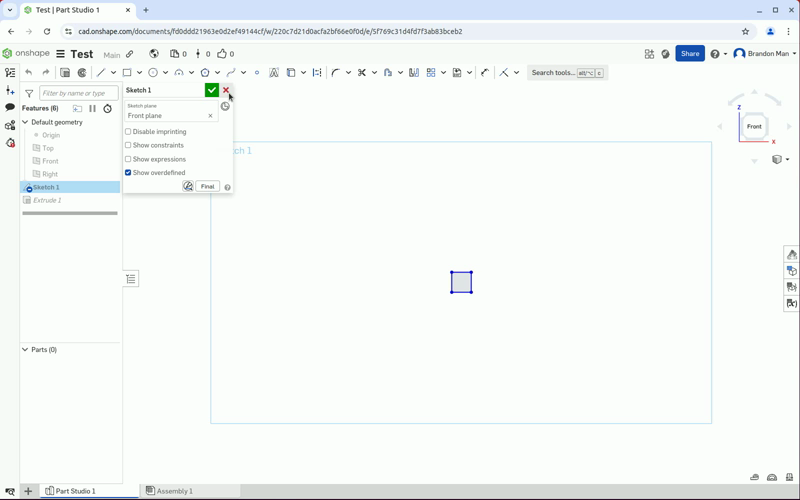
click(229, 92)
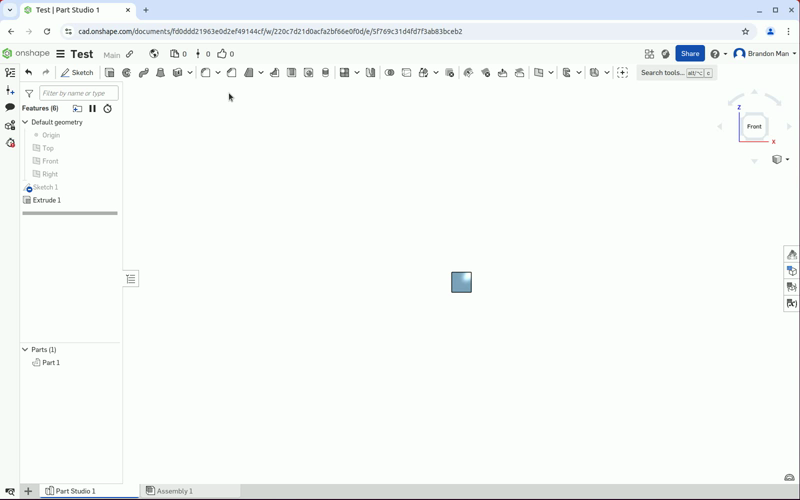
mouse_move(73, 352)
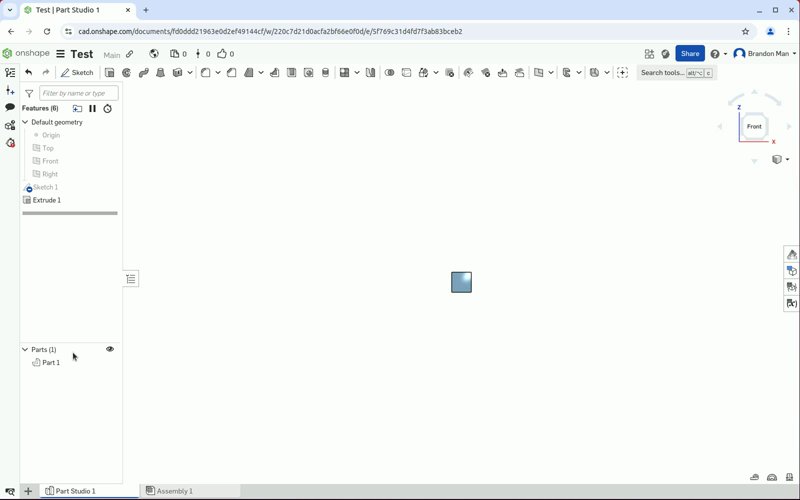
key(y)
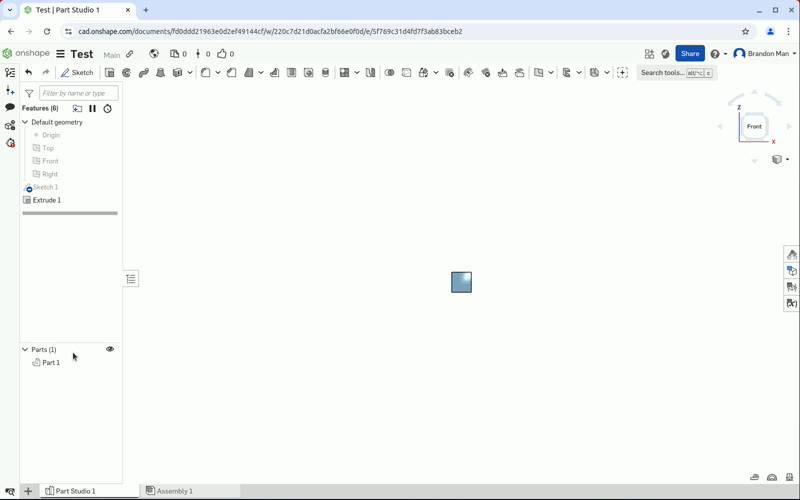
key(shift+p)
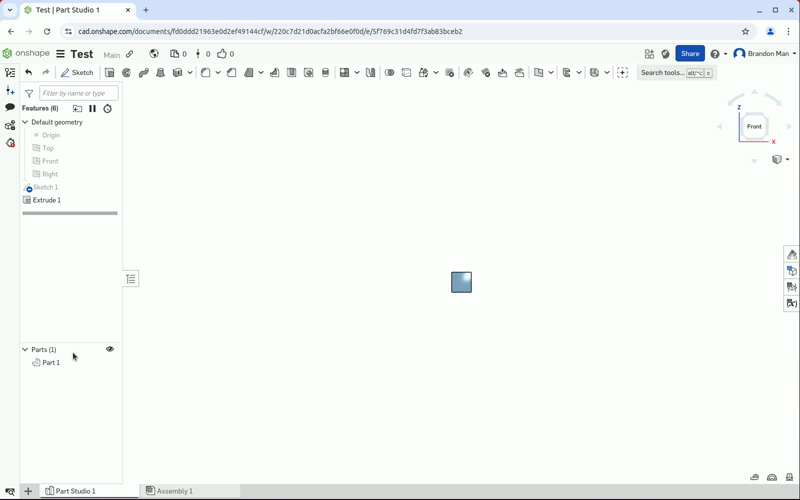
key(space)
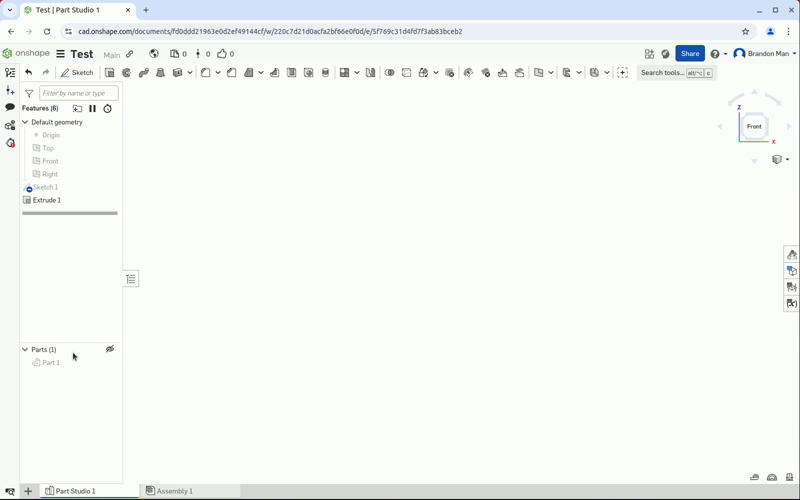
key_down(shift)
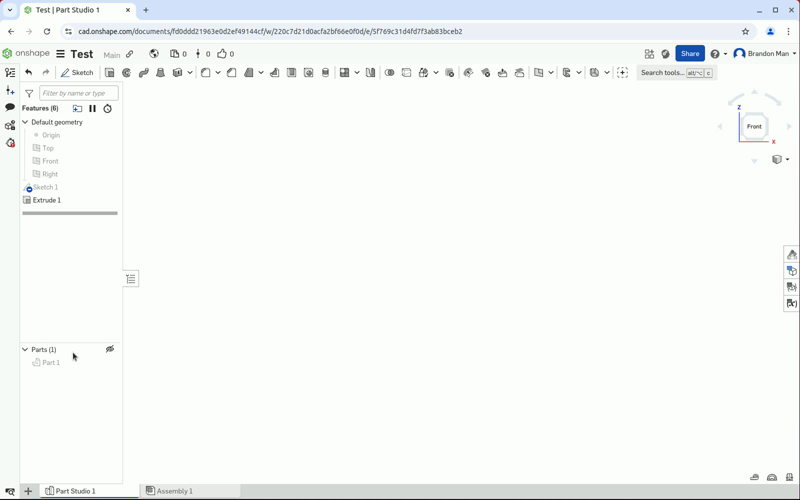
key(down)
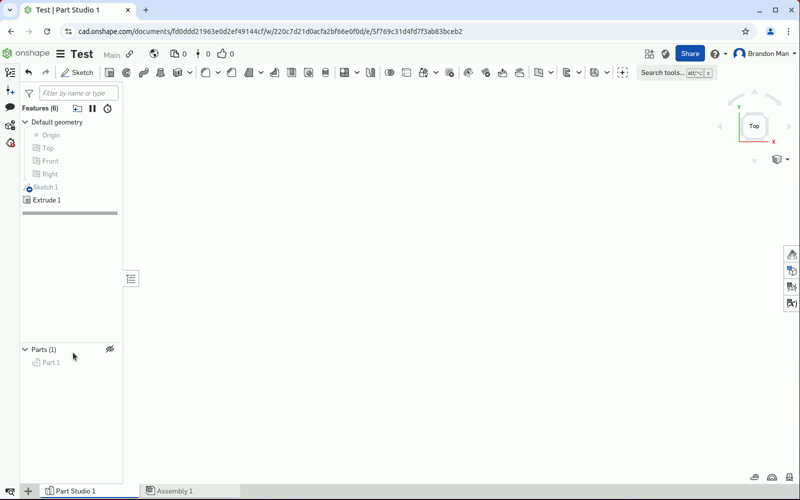
key_up(shift)
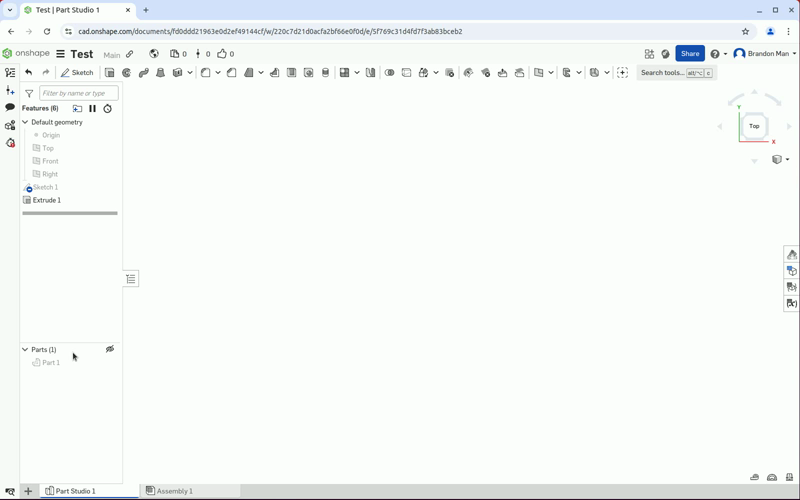
mouse_move(73, 352)
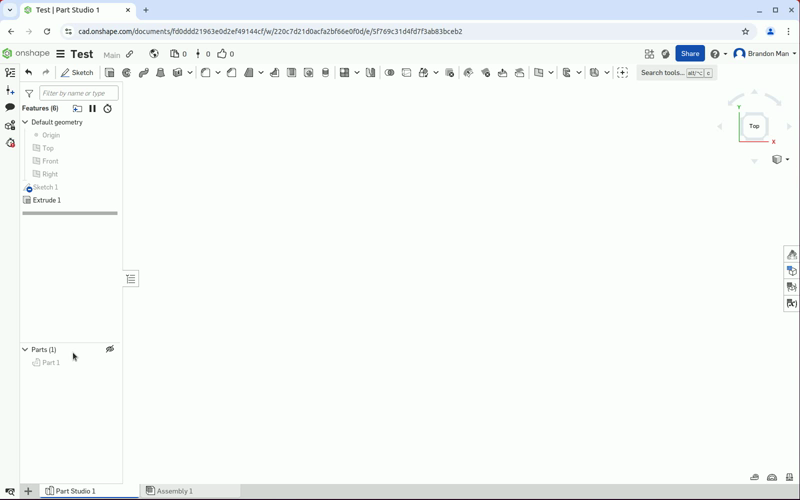
key(shift+y)
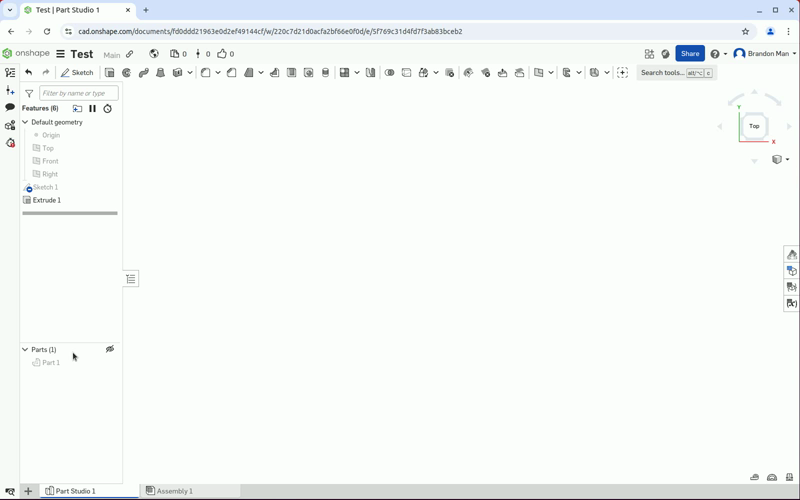
key(shift+s)
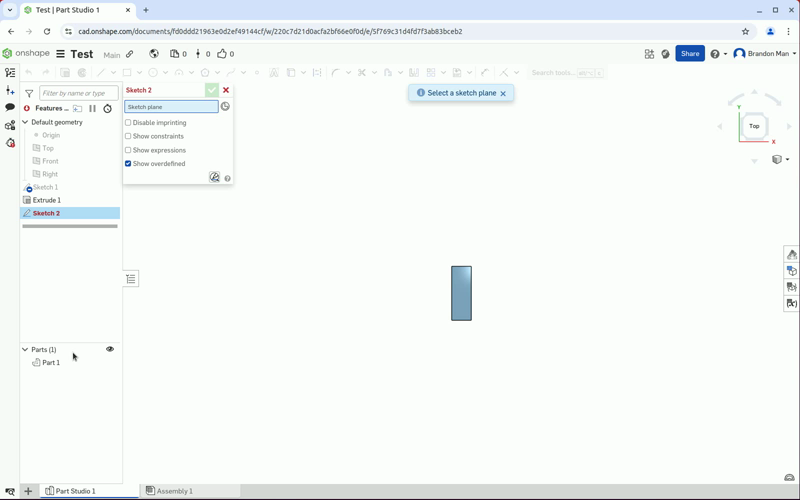
mouse_move(73, 150)
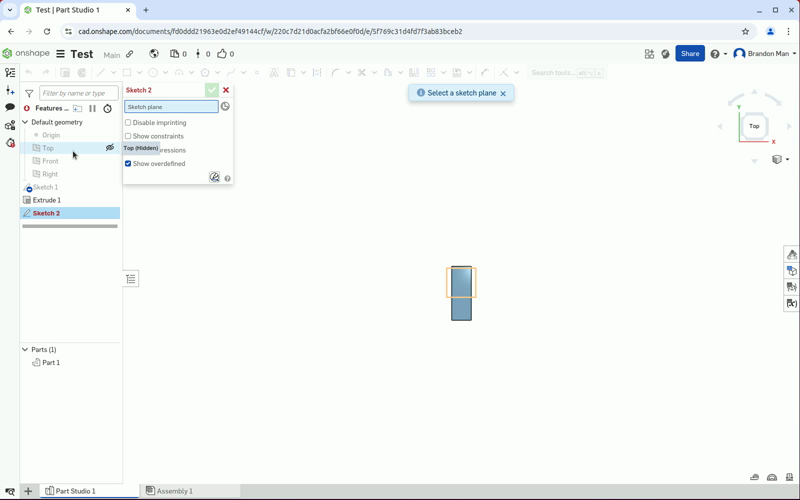
click(73, 150)
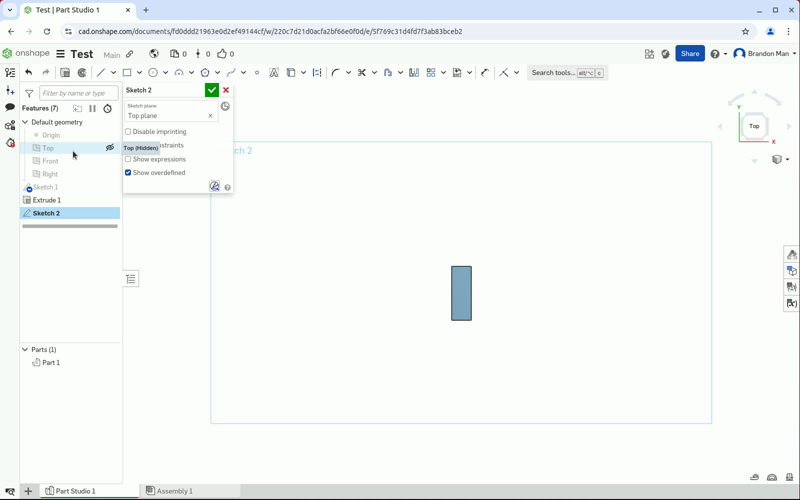
mouse_move(73, 352)
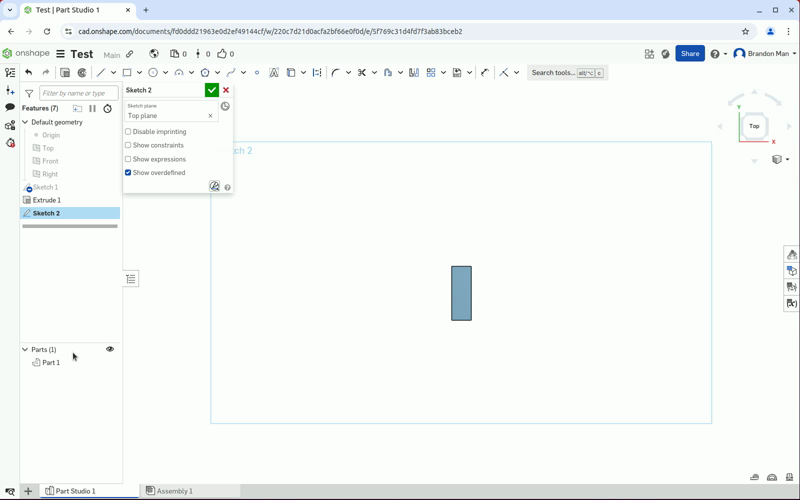
key(y)
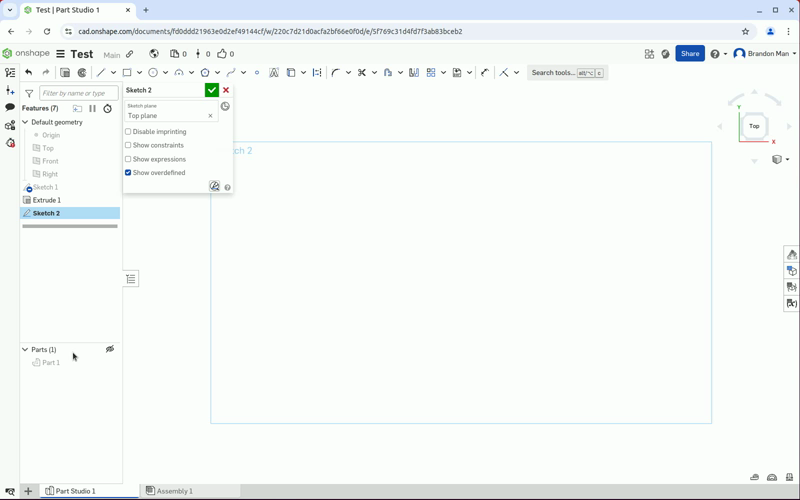
key(c)
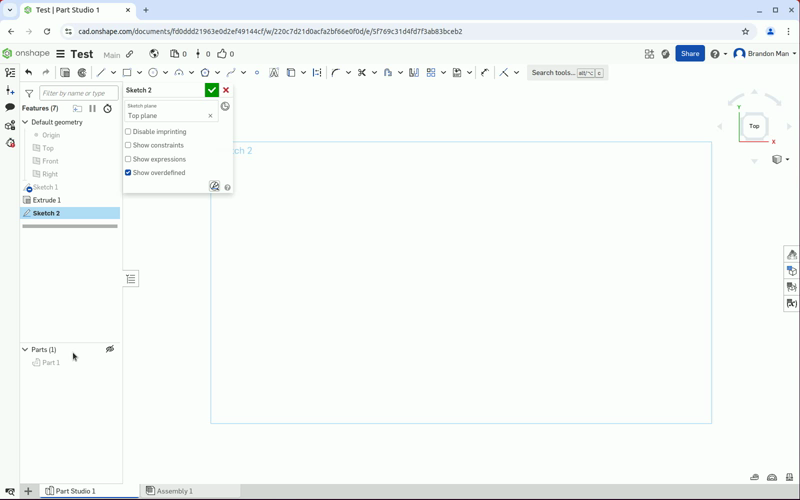
key_down(shift)
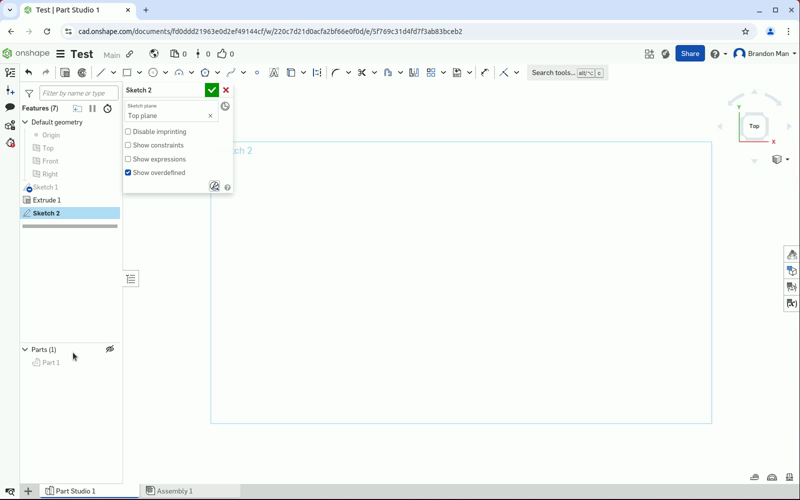
mouse_move(460, 228)
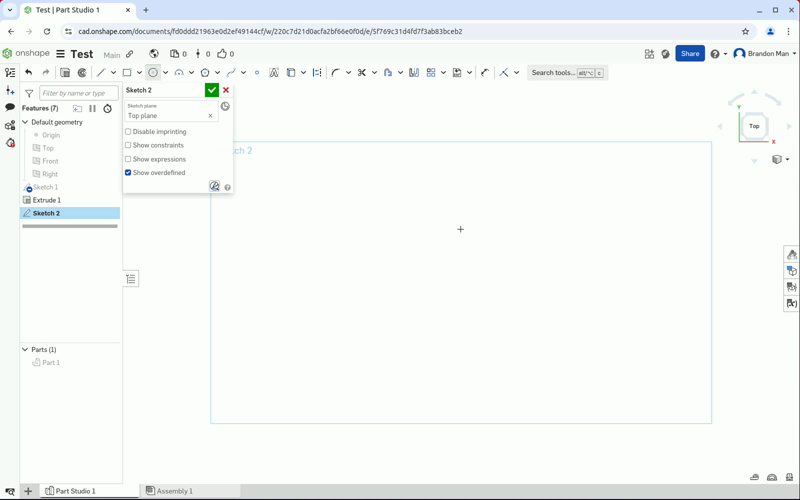
click(460, 228)
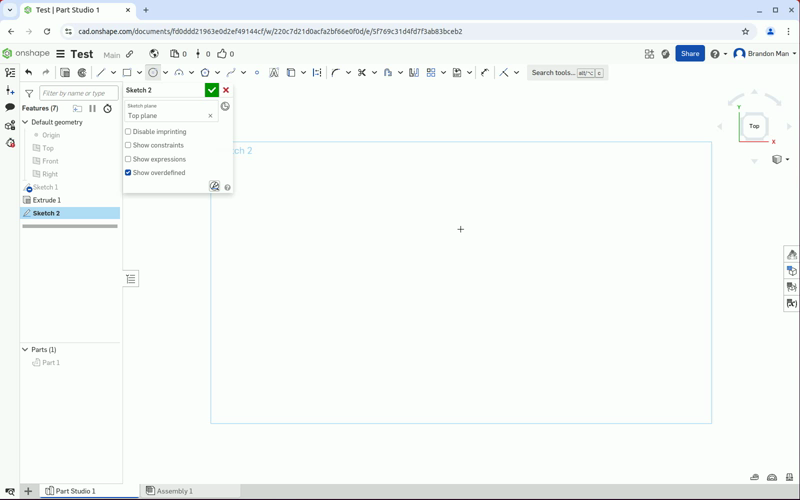
key_up(shift)
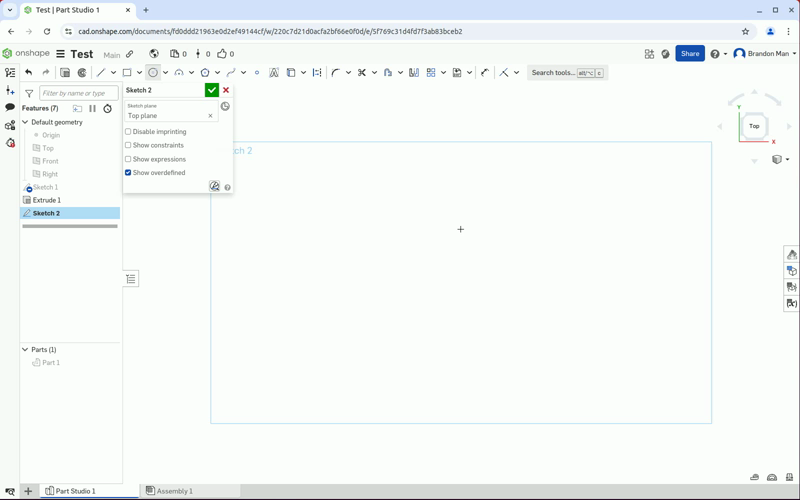
mouse_move(500, 228)
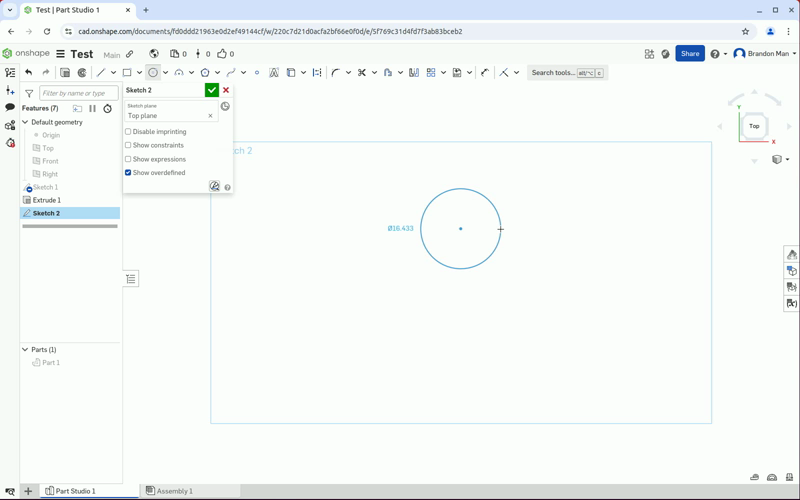
click(500, 228)
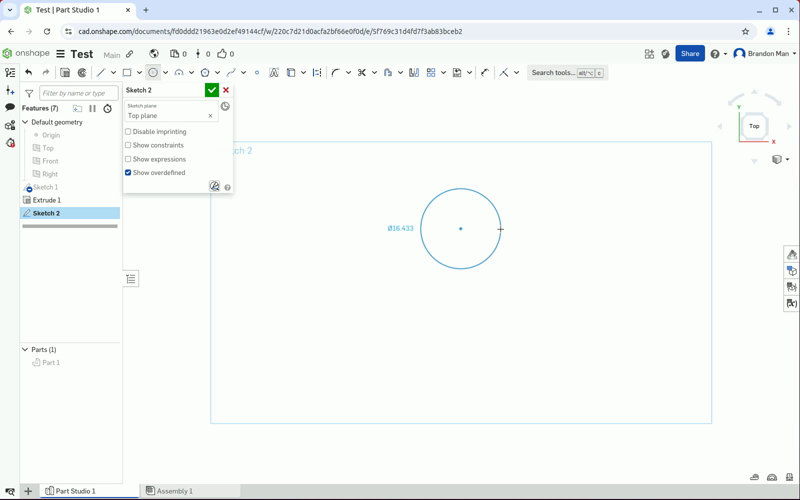
key(esc)
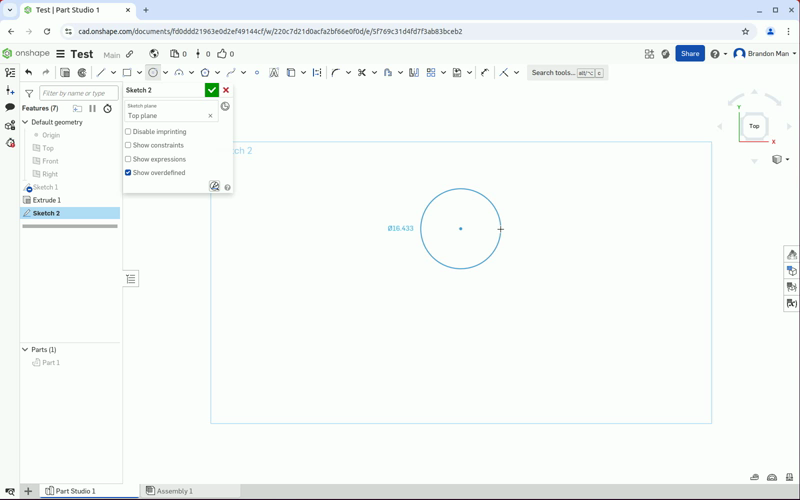
key(c)
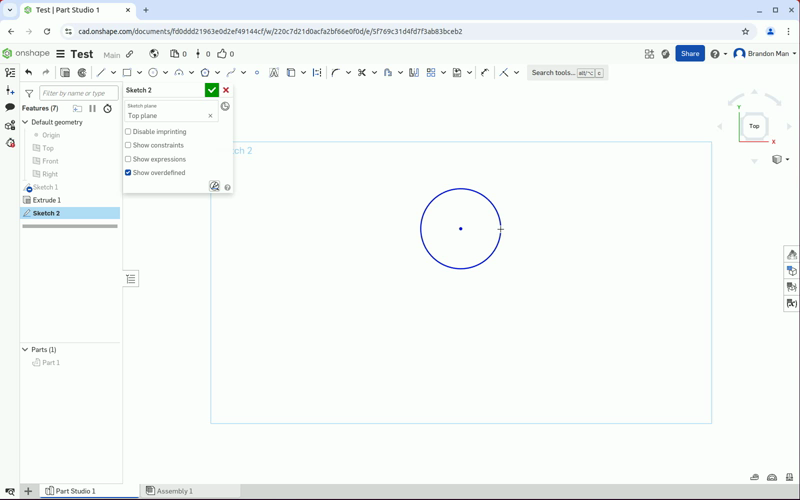
key_down(shift)
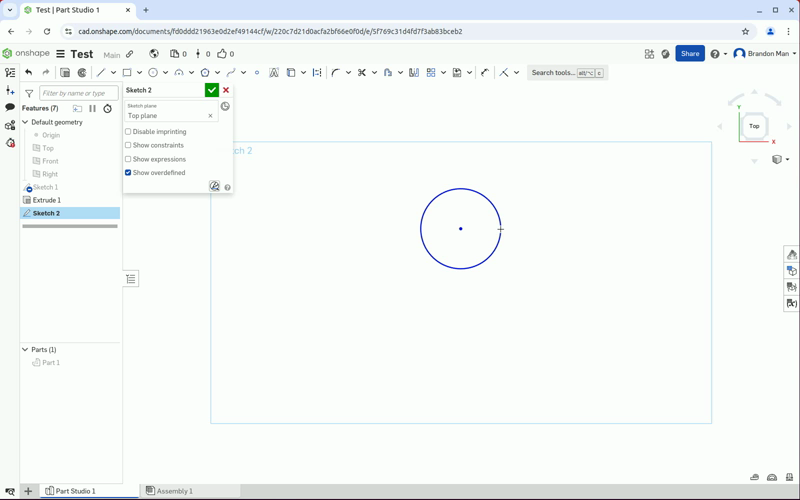
mouse_move(460, 228)
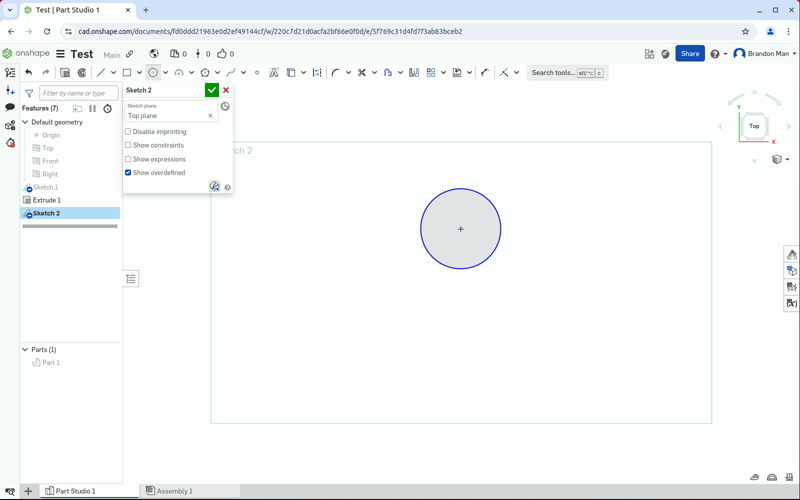
click(460, 228)
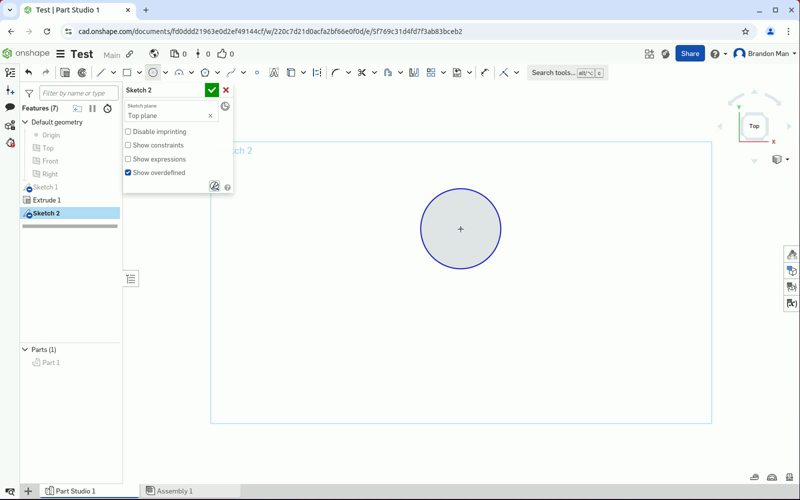
key_up(shift)
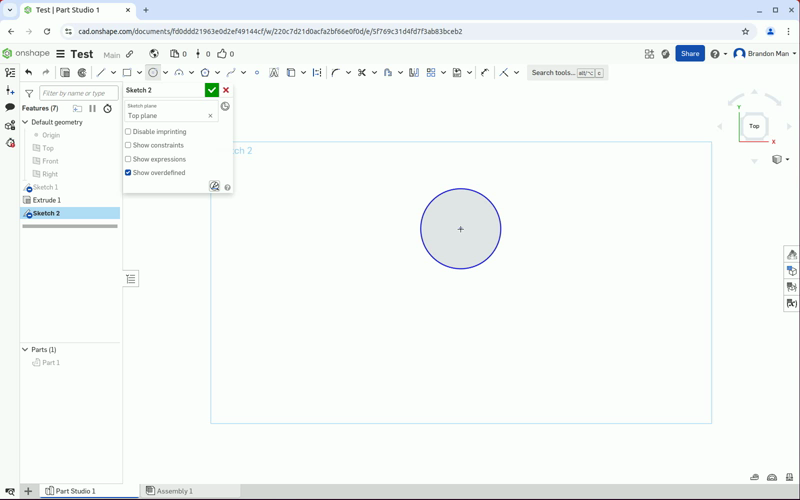
mouse_move(492, 228)
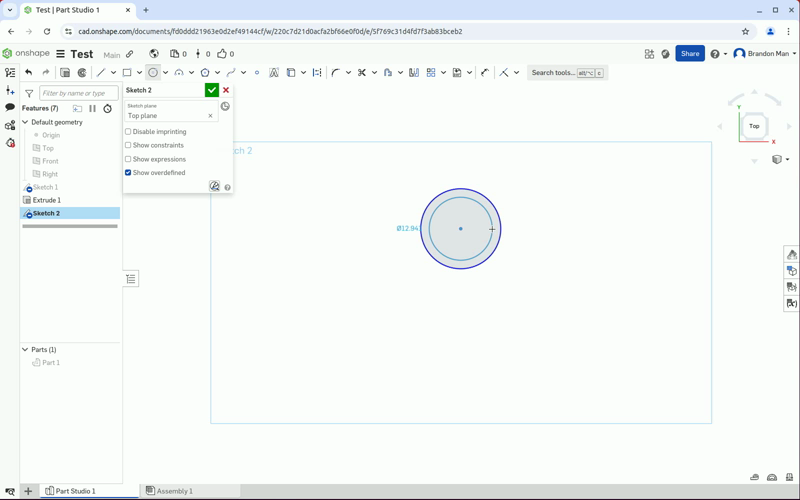
click(492, 228)
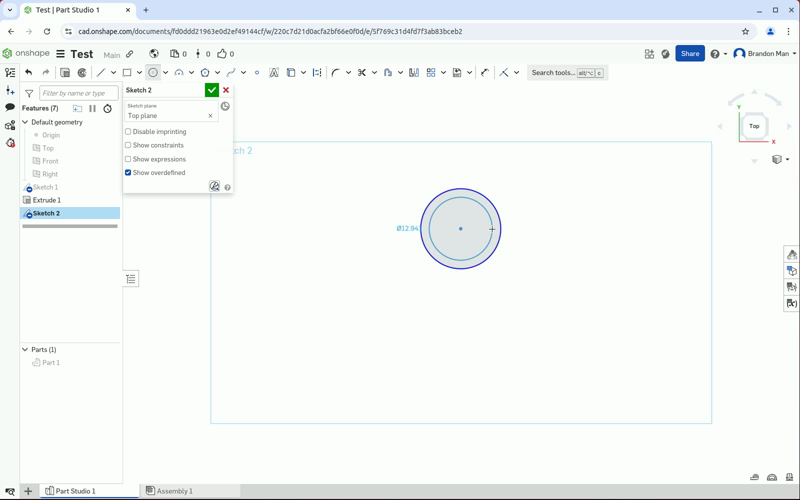
key(esc)
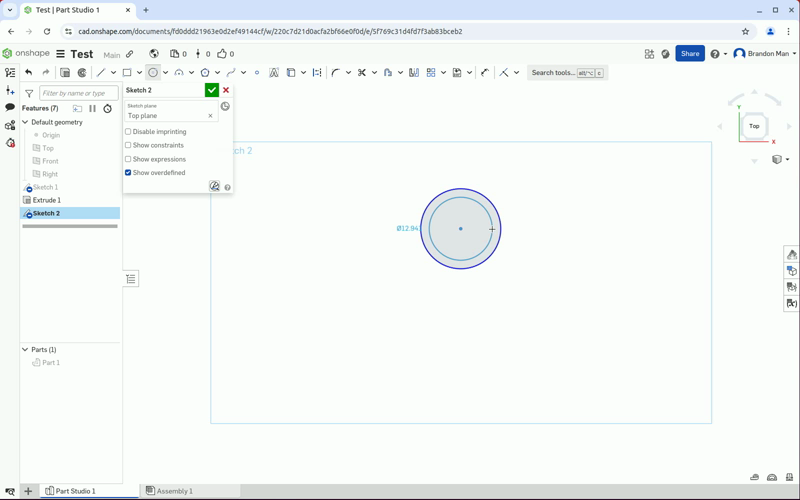
mouse_move(426, 223)
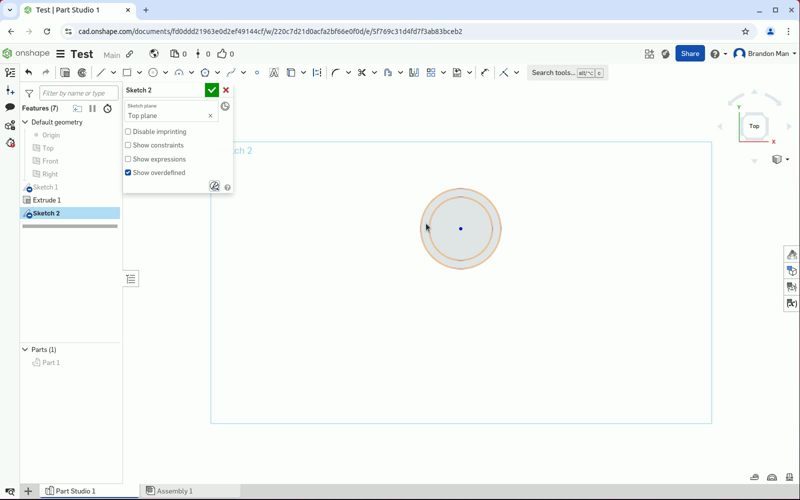
click(426, 223)
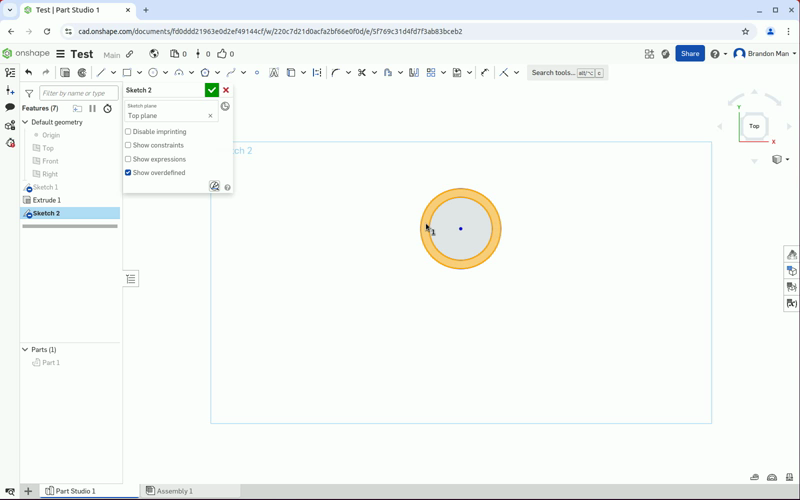
mouse_move(73, 352)
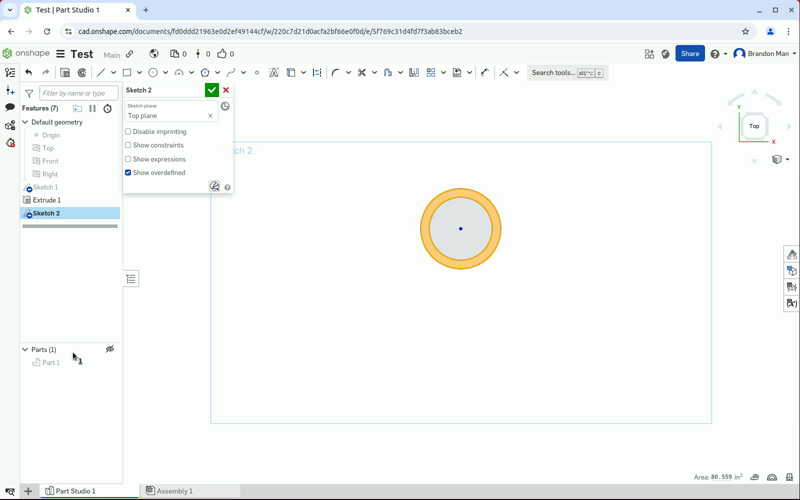
key(shift+y)
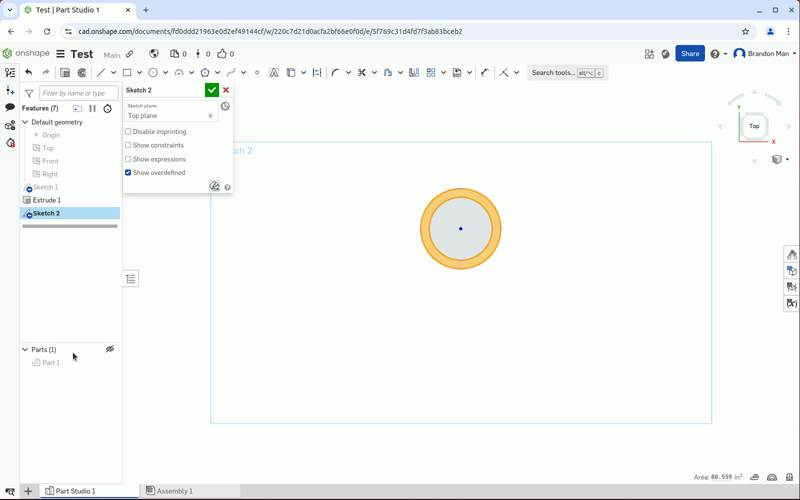
key(shift+e)
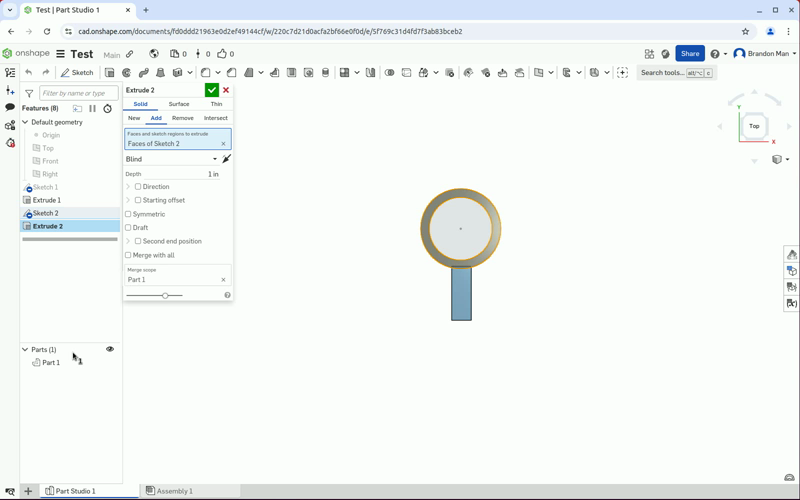
mouse_move(143, 106)
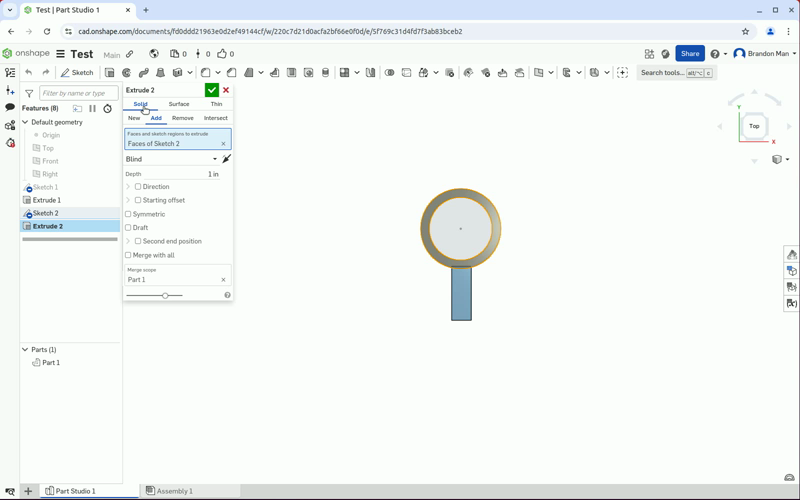
click(143, 106)
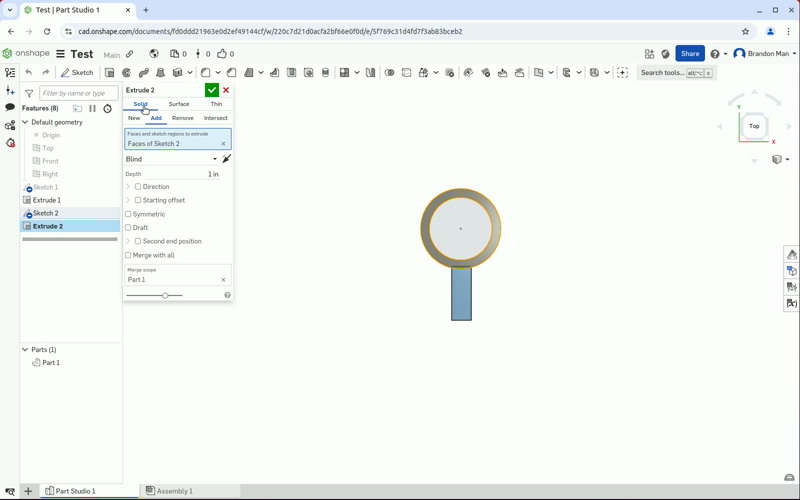
mouse_move(137, 120)
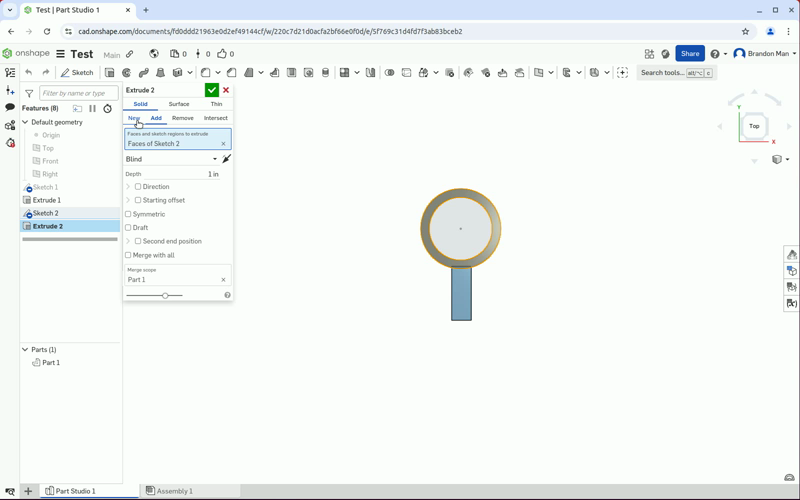
click(137, 120)
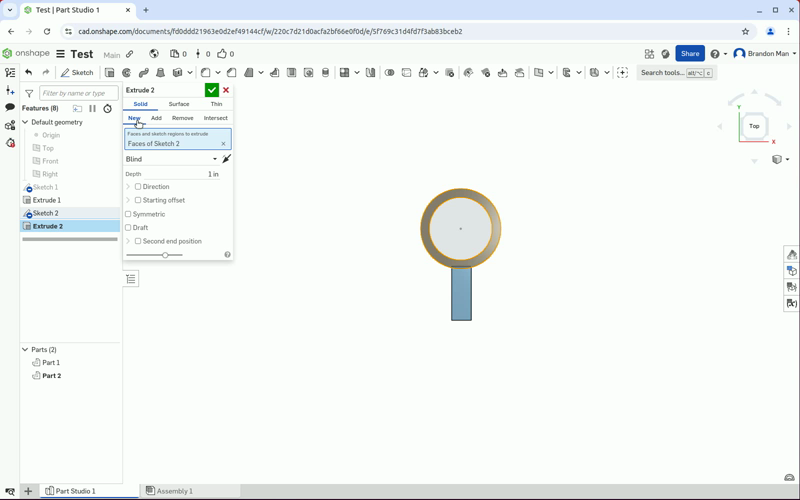
key(tab, 4)
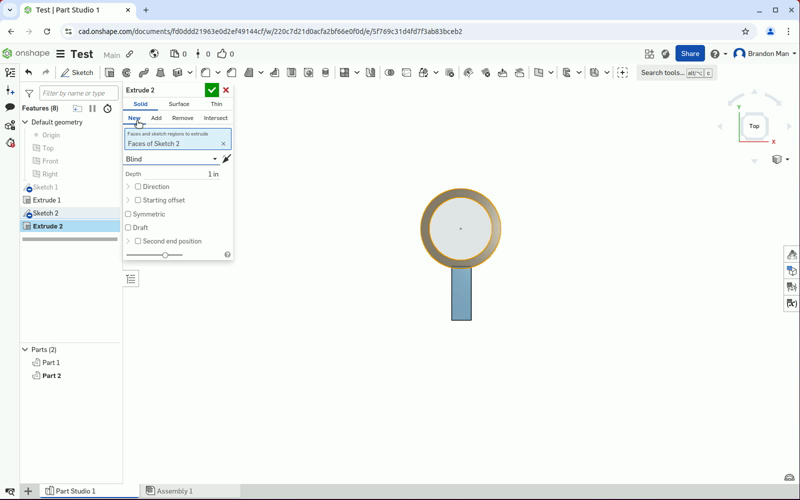
text(1.926)
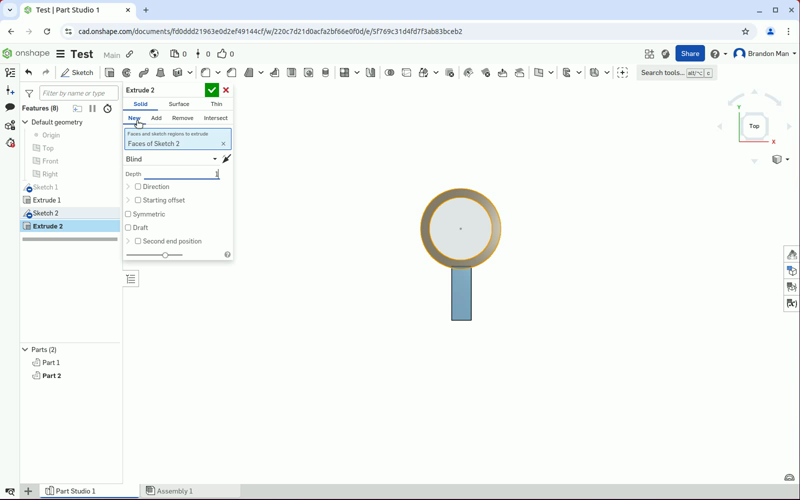
key(tab, 3)
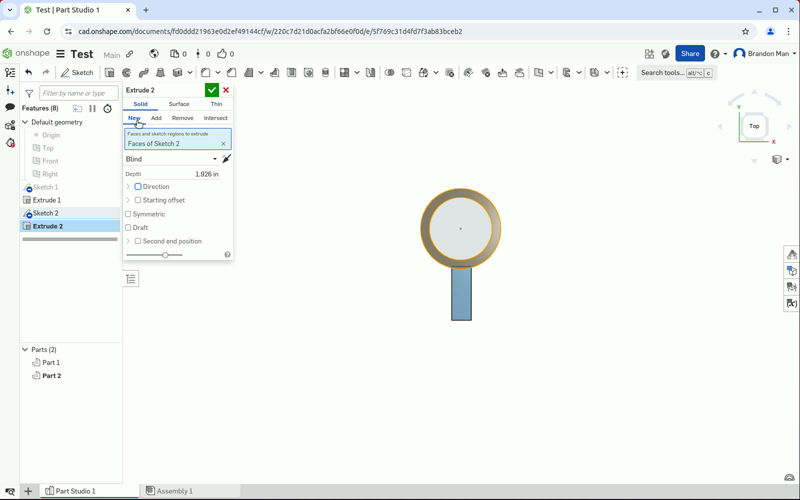
key(tab, 2)
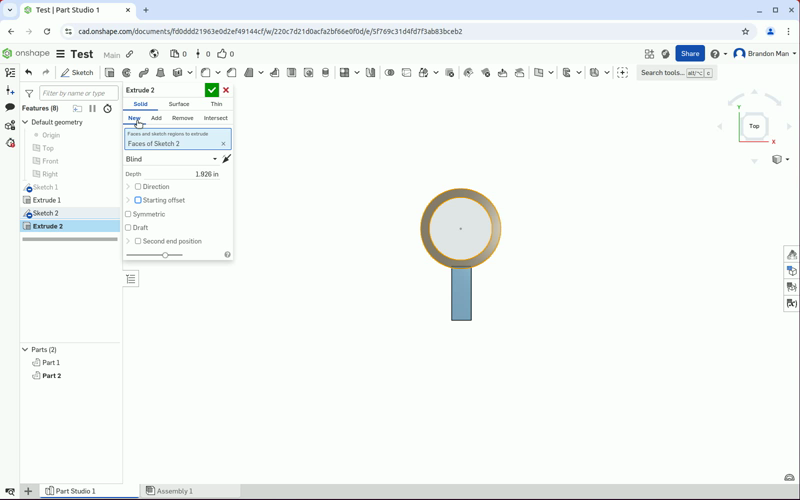
key(space)
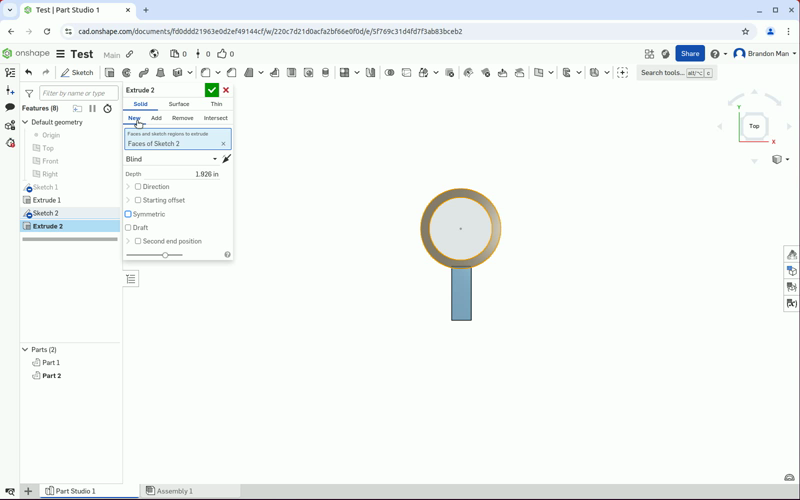
key(tab, 3)
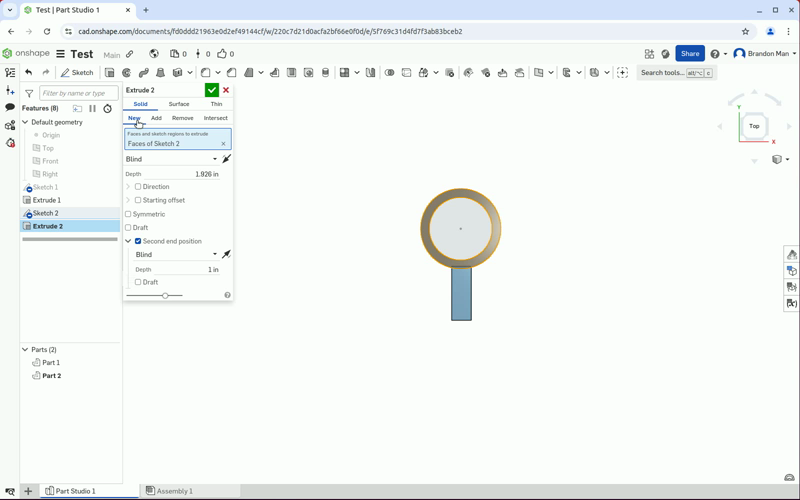
text(23.108)
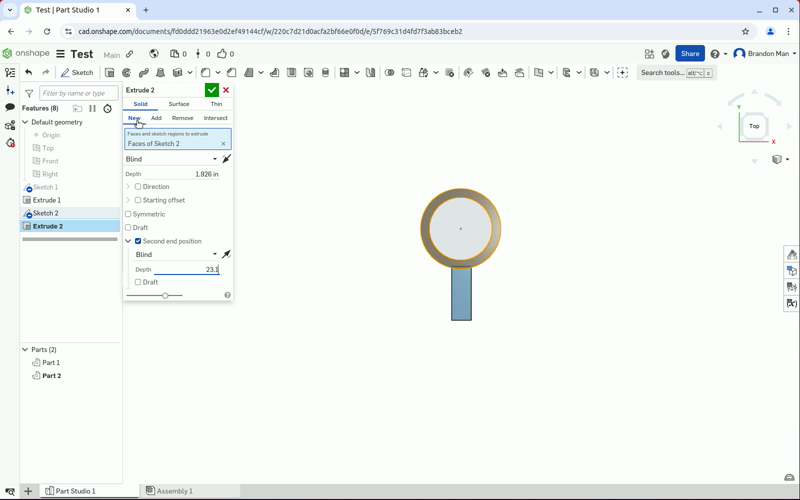
key(enter)
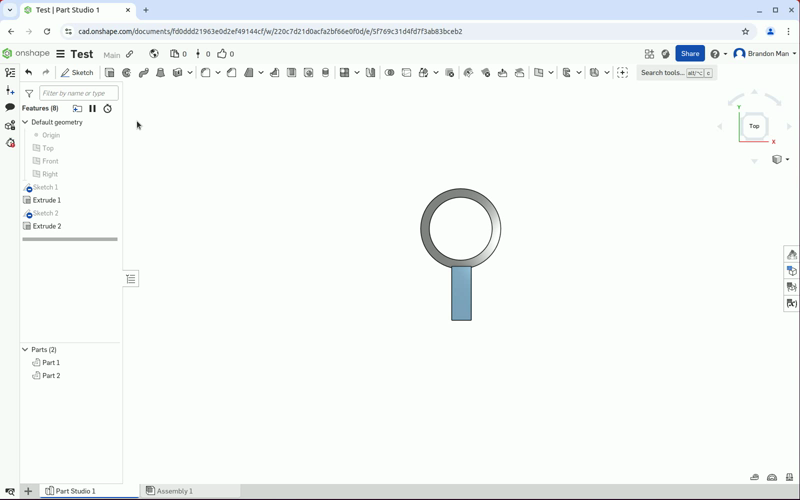
key(shift+h)
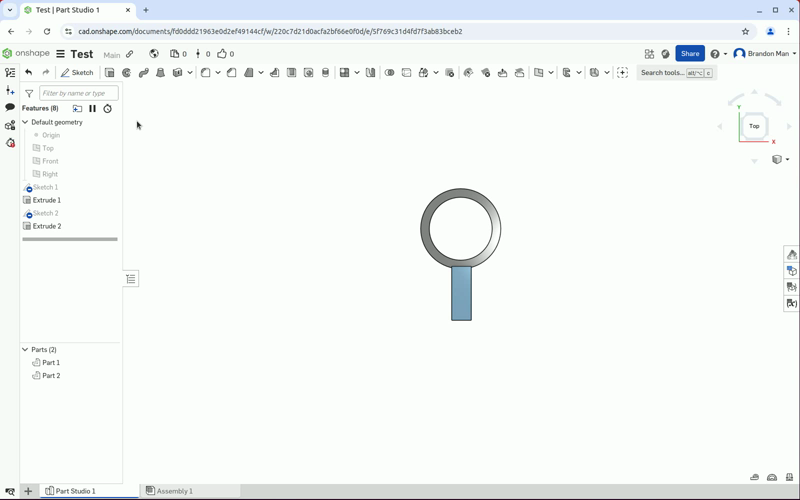
key(shift+h)
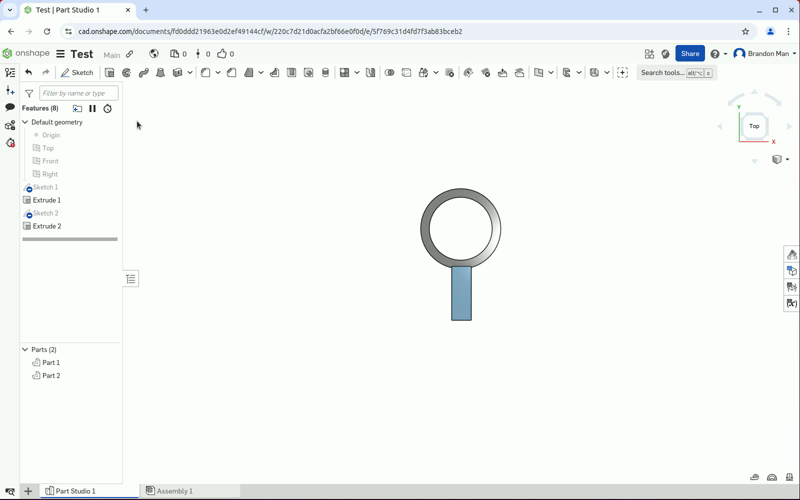
mouse_move(73, 189)
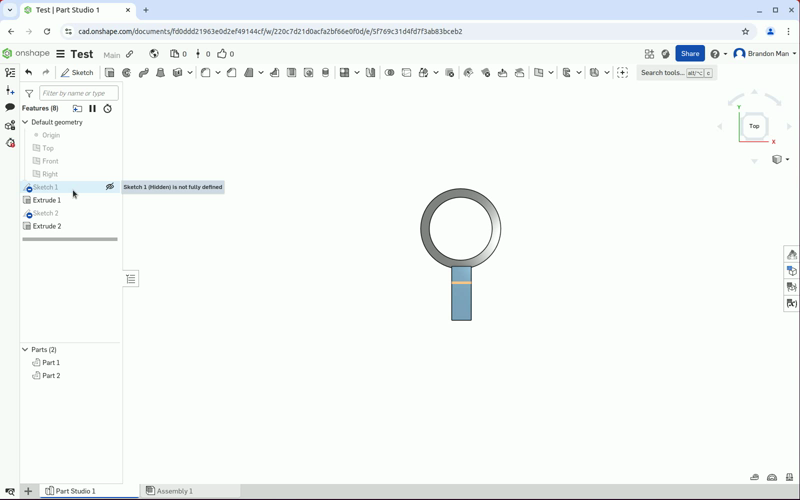
click(73, 189)
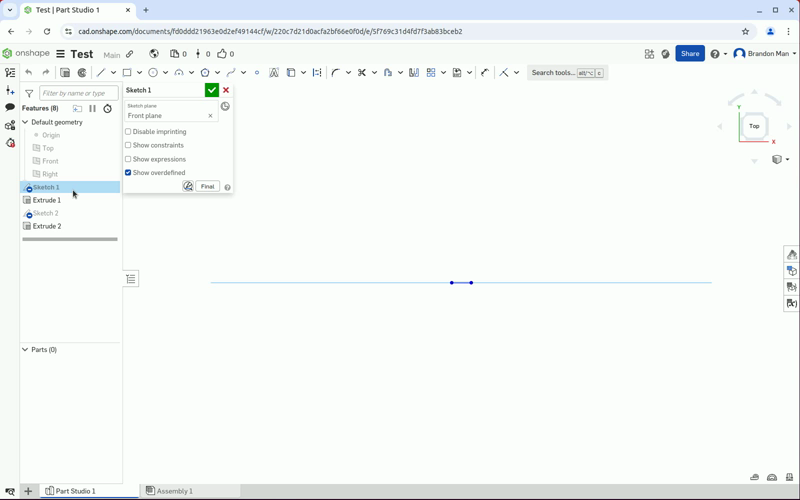
mouse_move(229, 92)
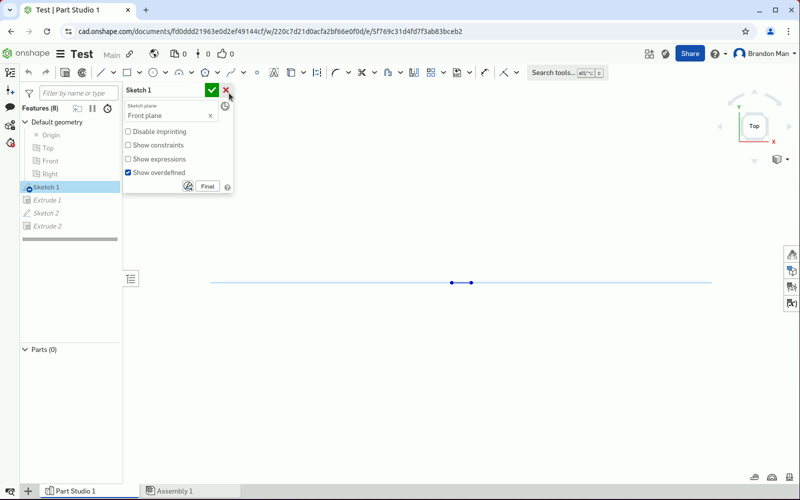
click(229, 92)
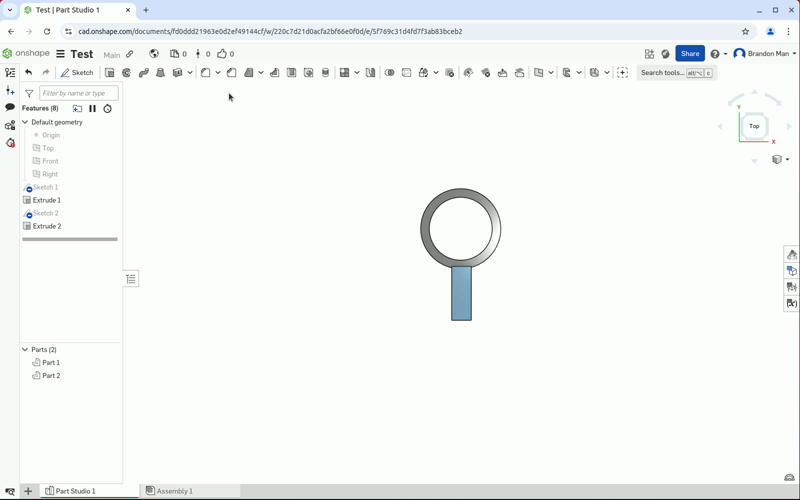
mouse_move(73, 352)
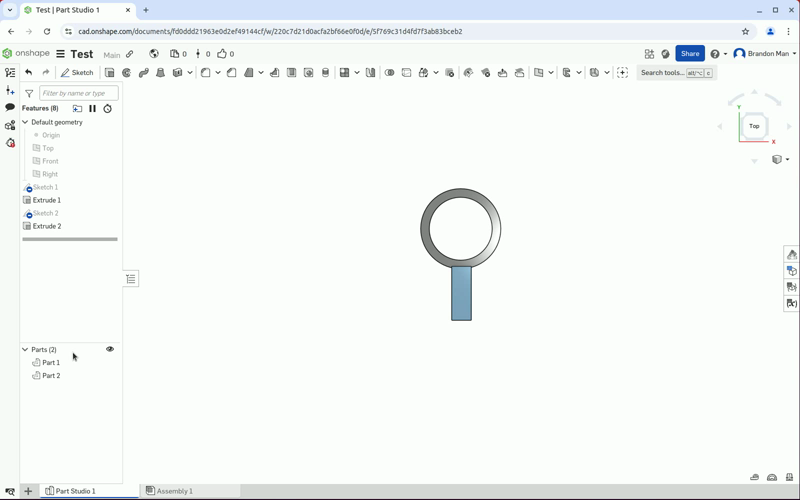
key(y)
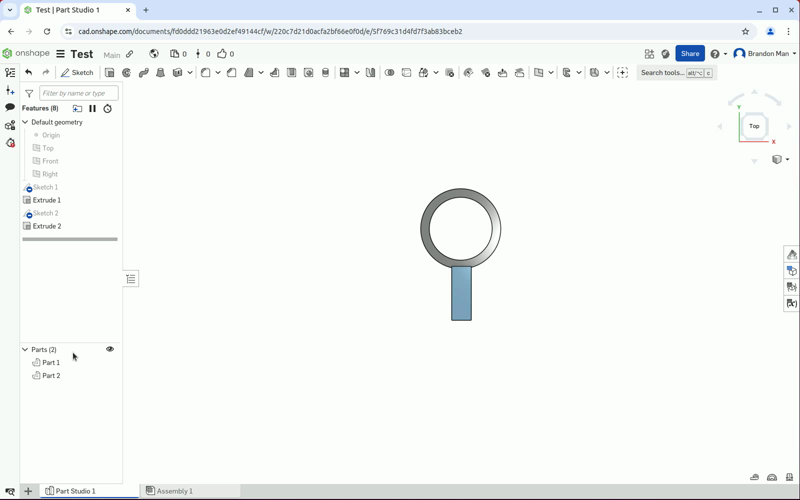
key(shift+p)
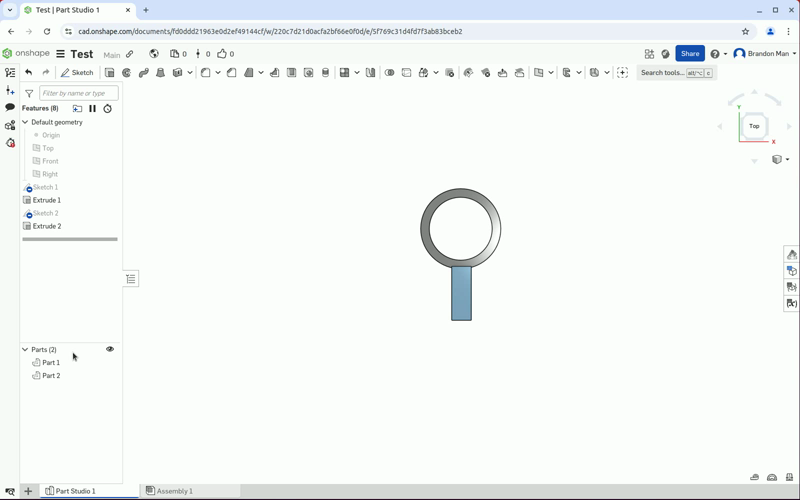
key(space)
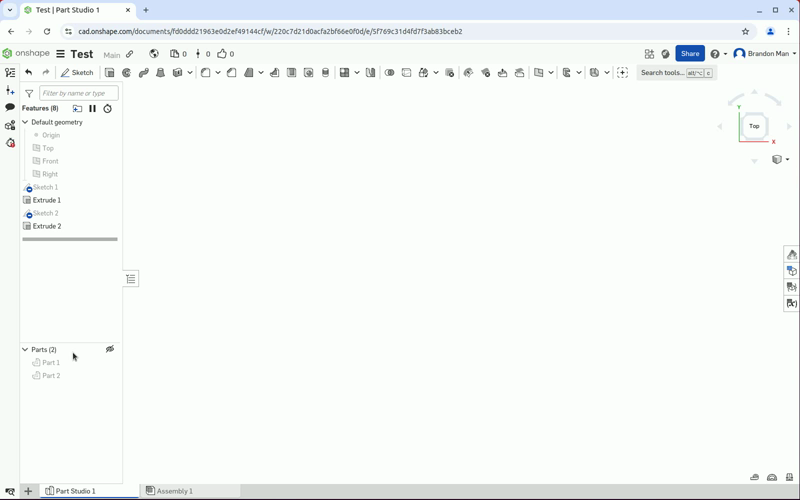
key_down(shift)
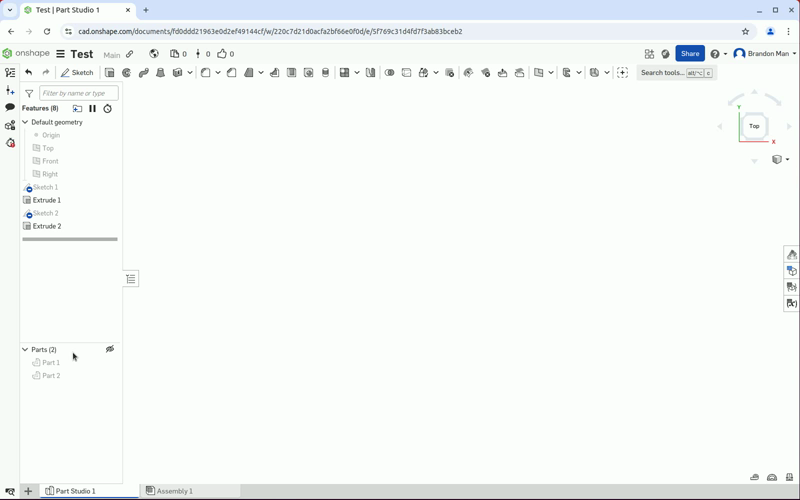
key(up)
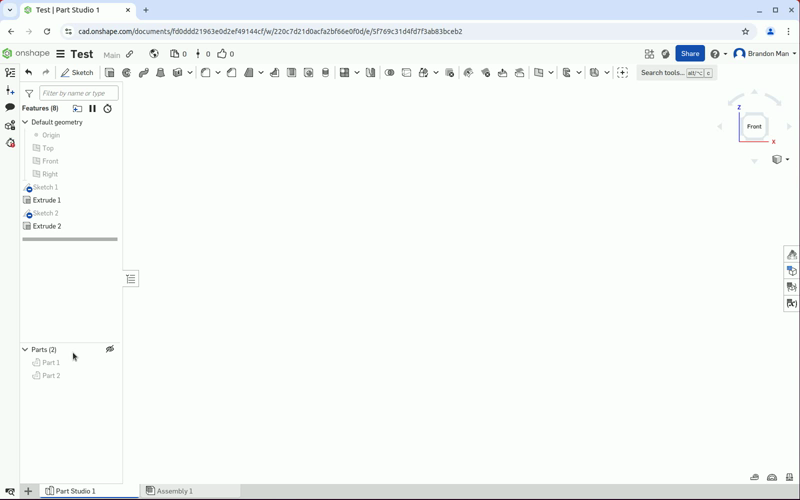
key_up(shift)
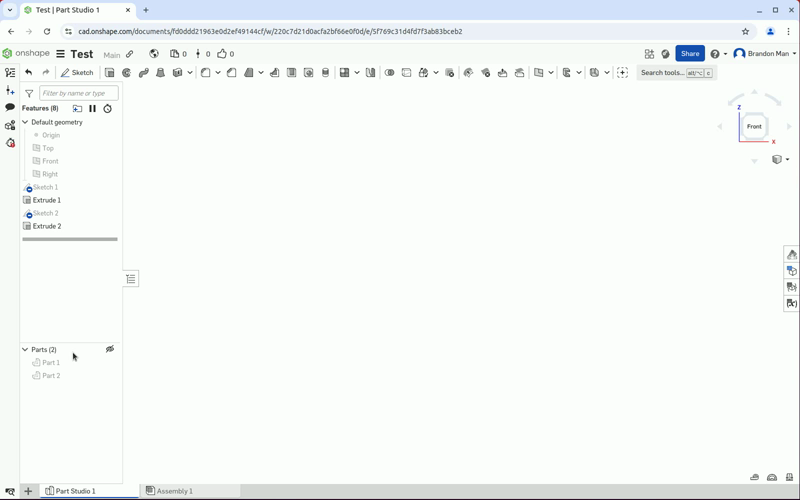
mouse_move(73, 352)
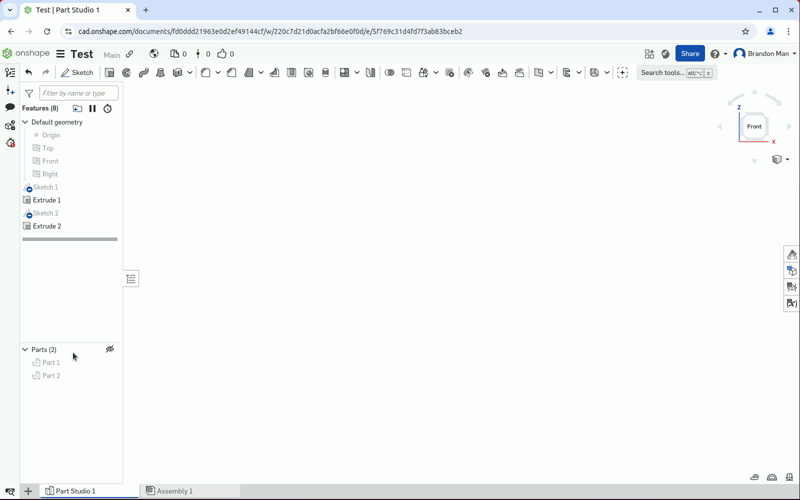
key(shift+y)
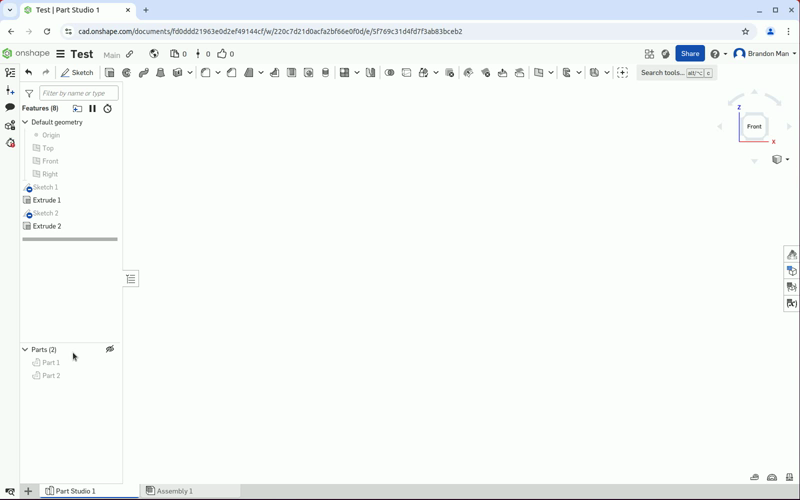
key(shift+s)
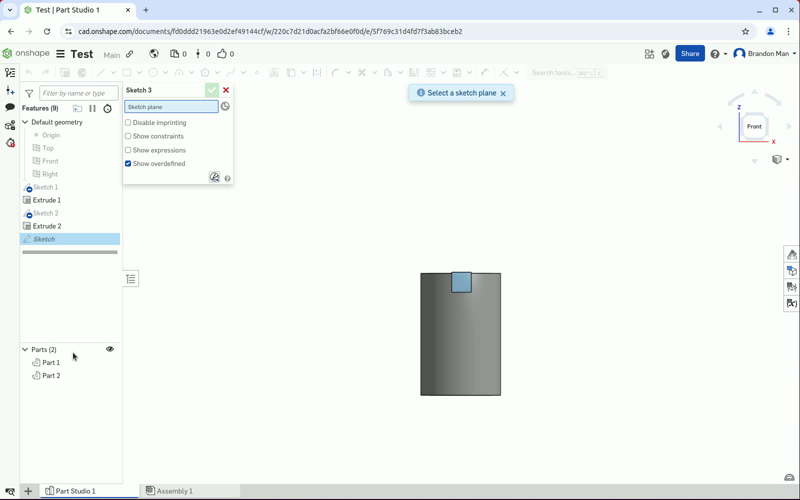
mouse_move(73, 163)
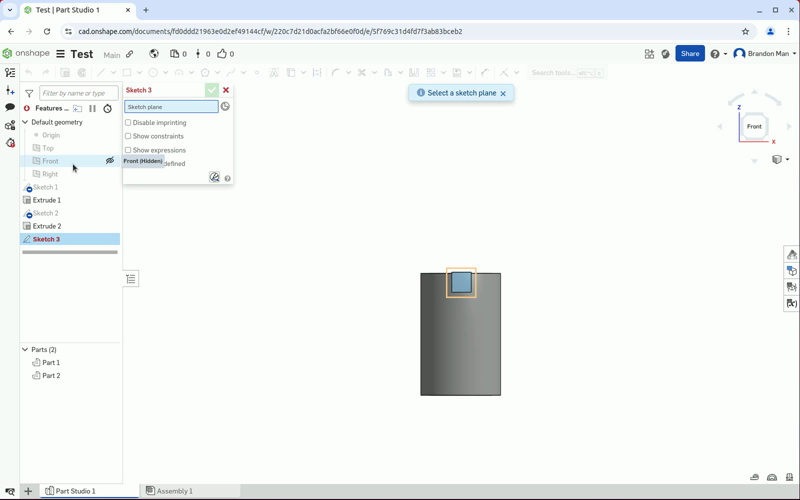
click(73, 163)
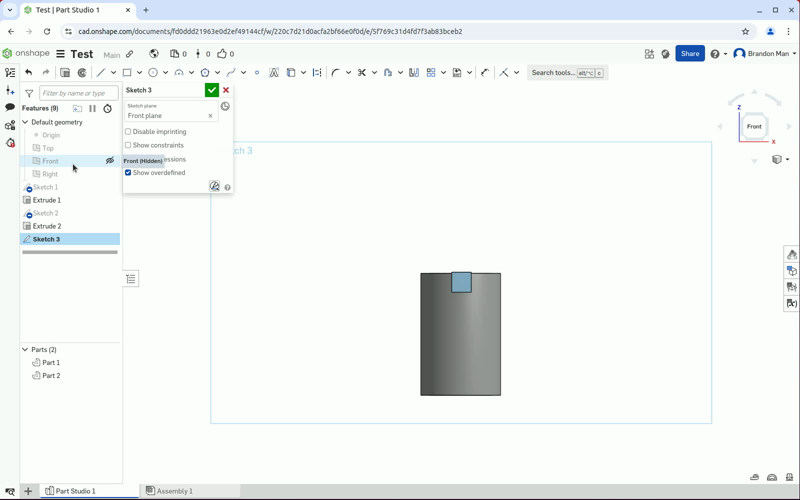
mouse_move(73, 352)
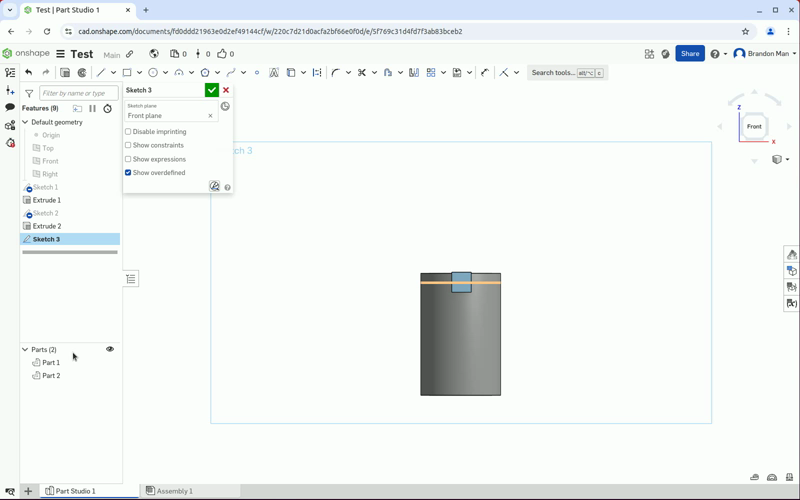
key(y)
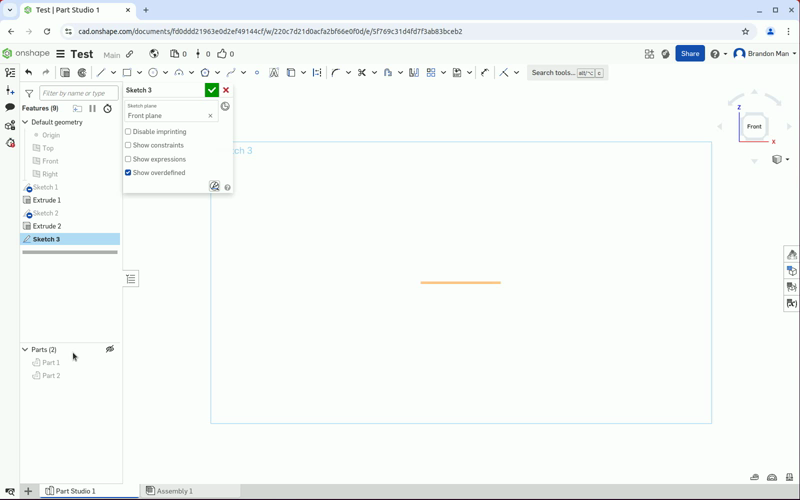
key(l)
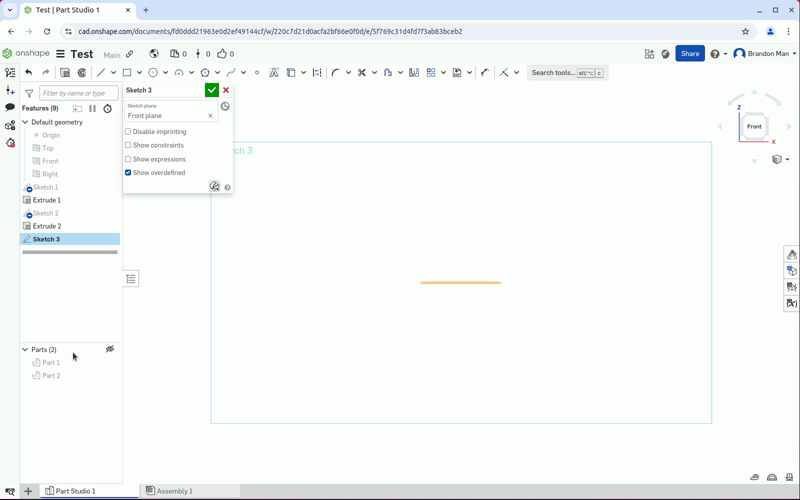
key_down(shift)
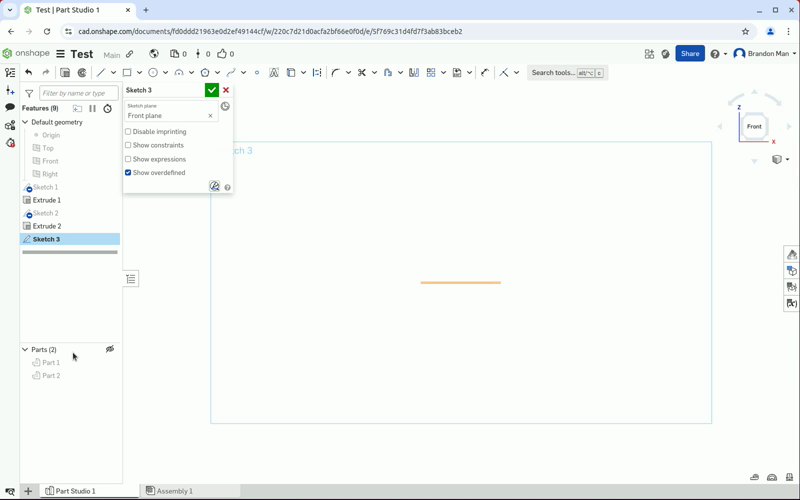
mouse_move(441, 395)
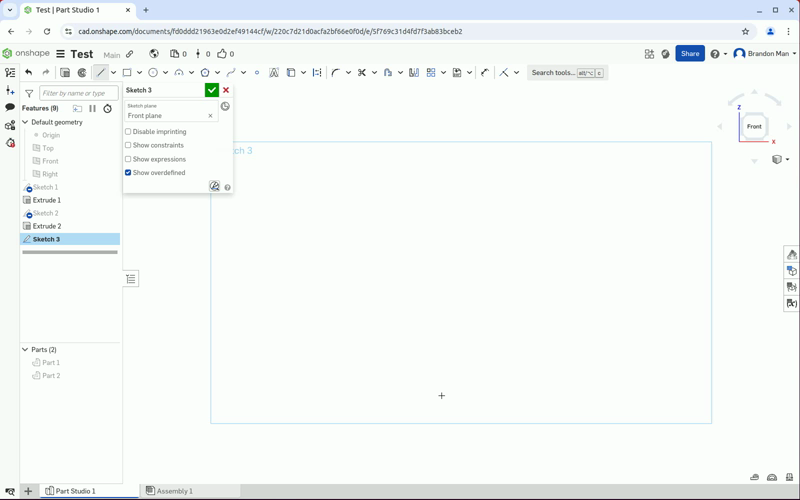
click(441, 395)
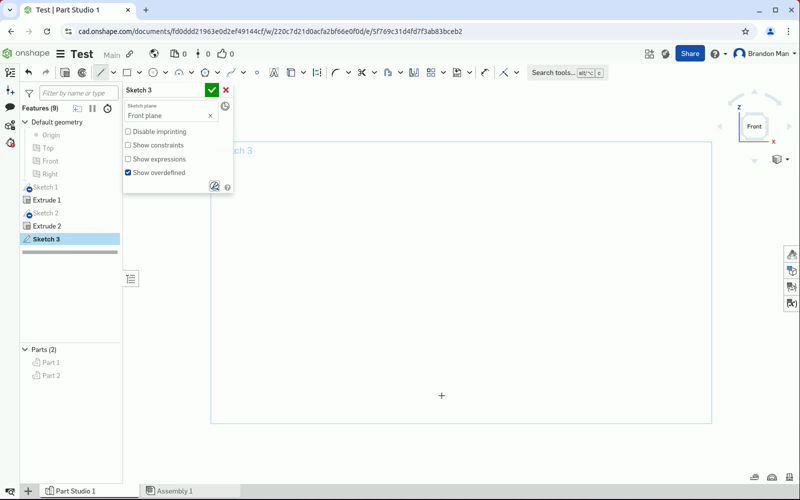
key_up(shift)
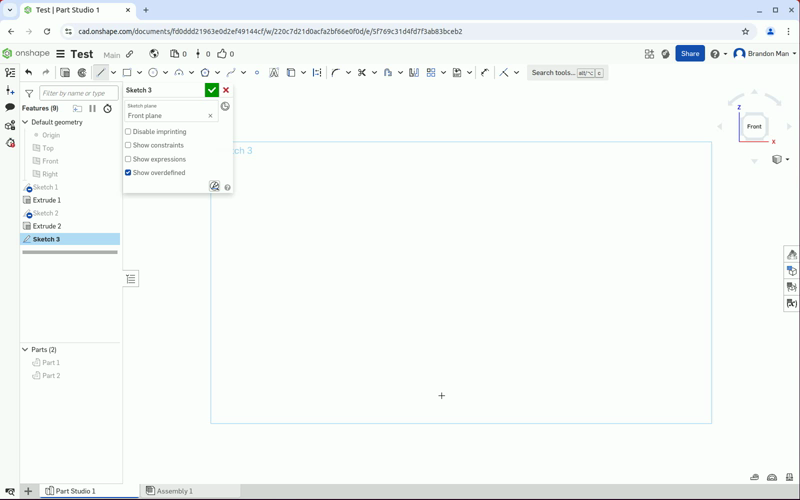
key_down(shift)
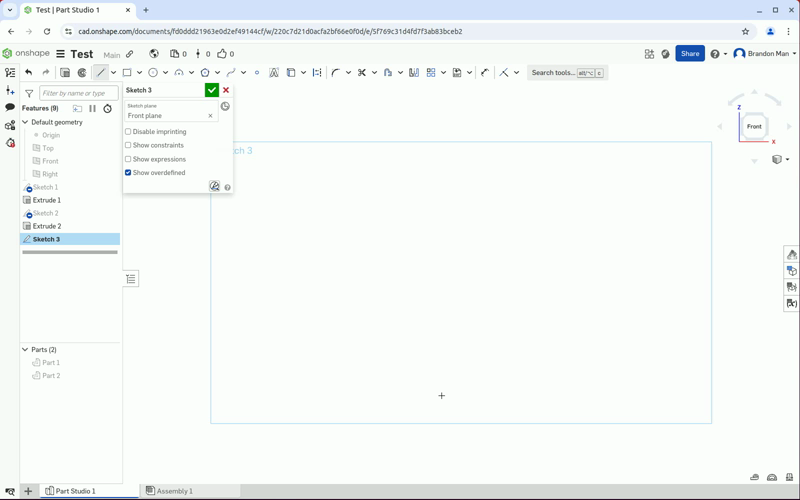
mouse_move(471, 395)
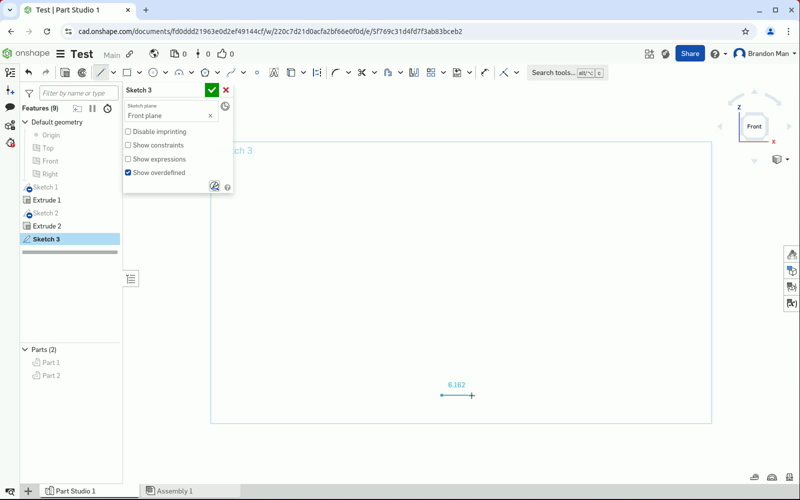
mouse_move(461, 395)
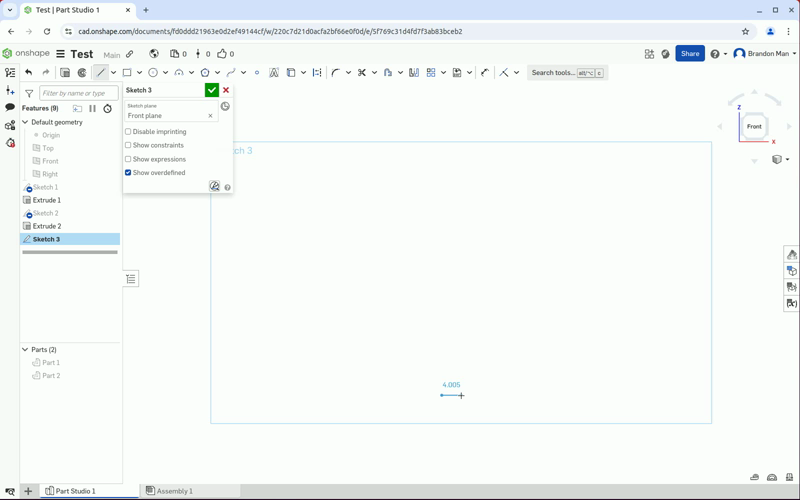
click(461, 395)
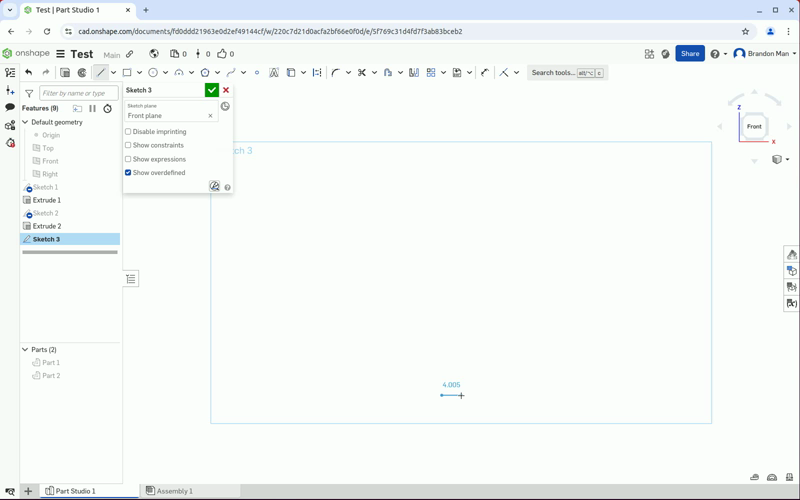
key_up(shift)
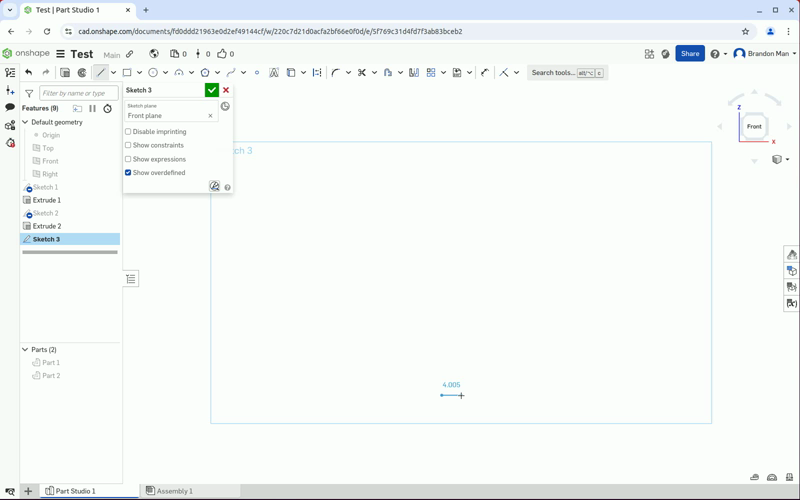
key_down(shift)
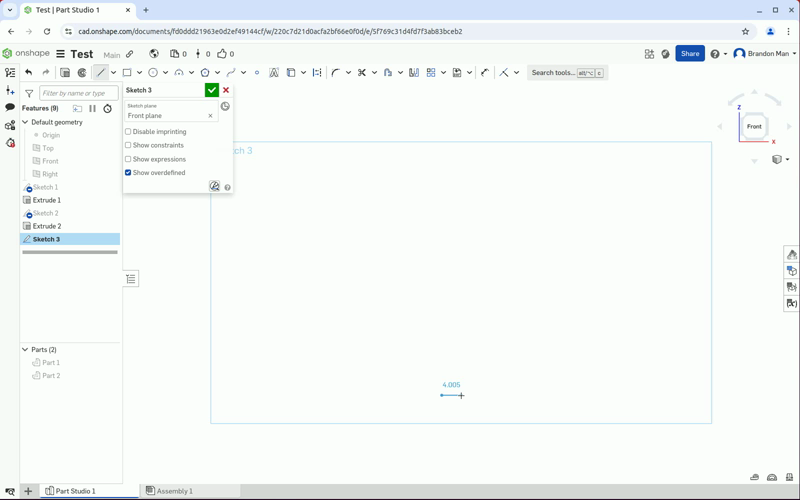
mouse_move(461, 320)
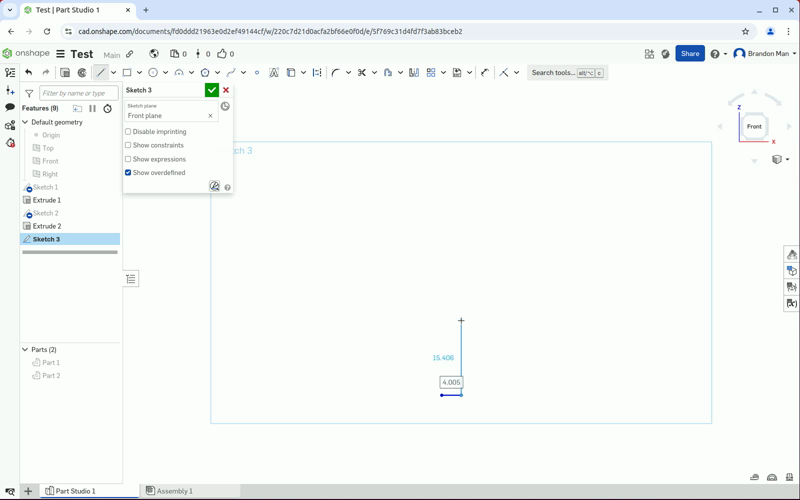
click(461, 320)
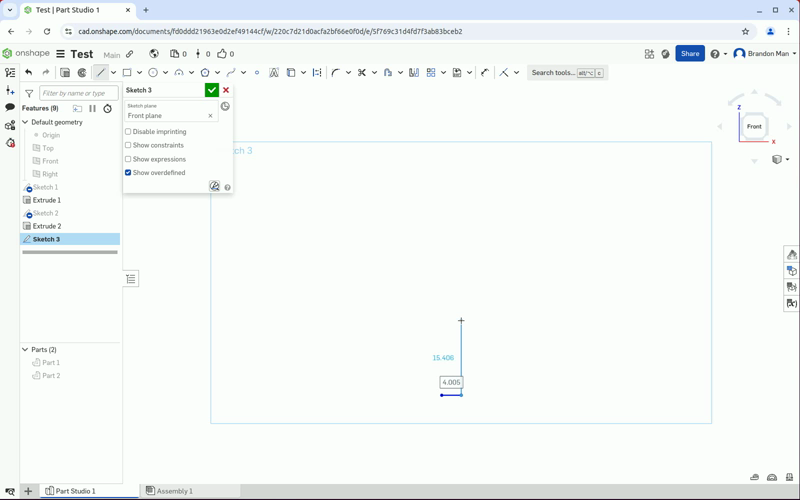
key_up(shift)
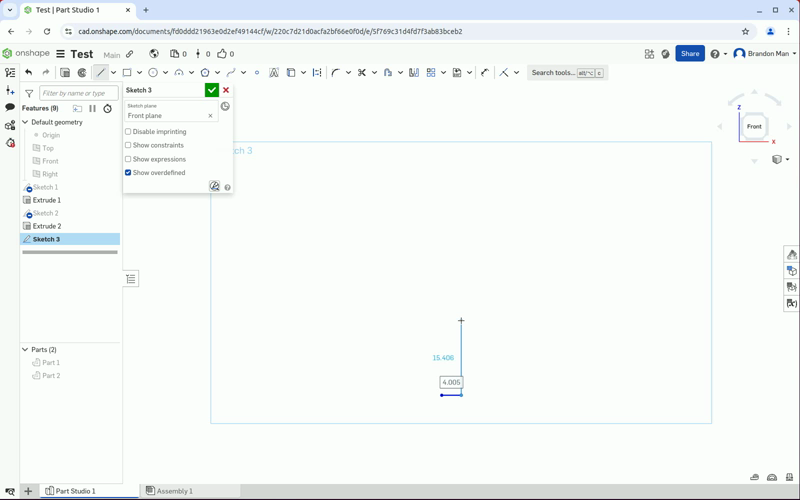
key_down(shift)
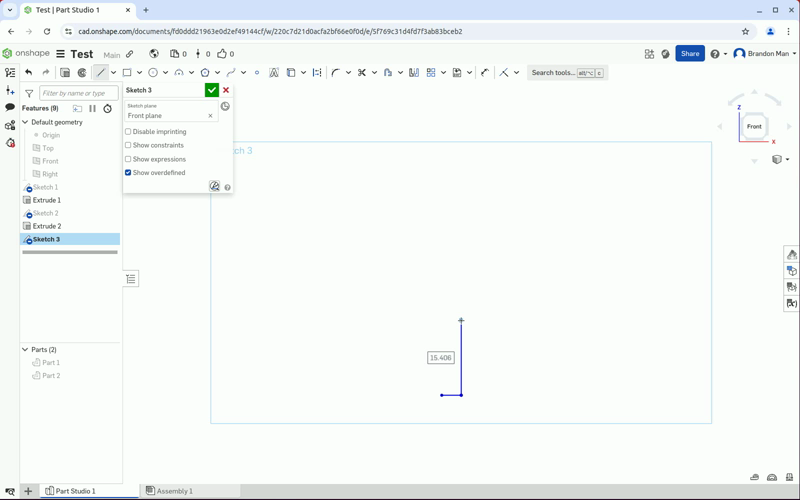
mouse_move(491, 320)
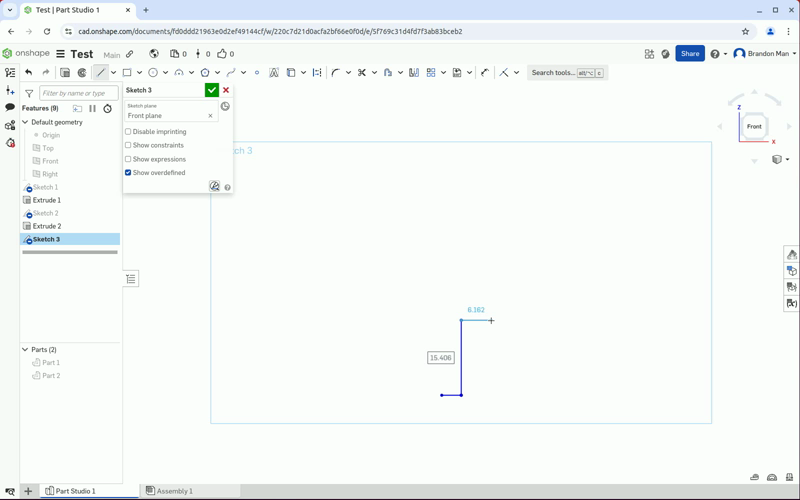
mouse_move(441, 320)
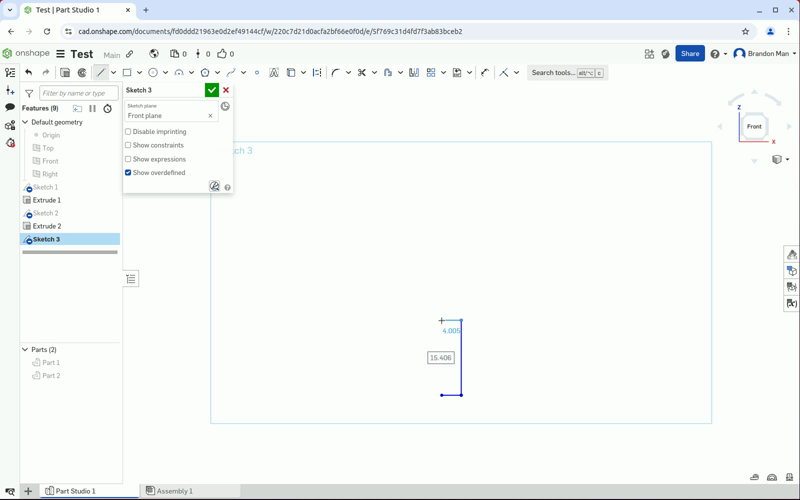
click(441, 320)
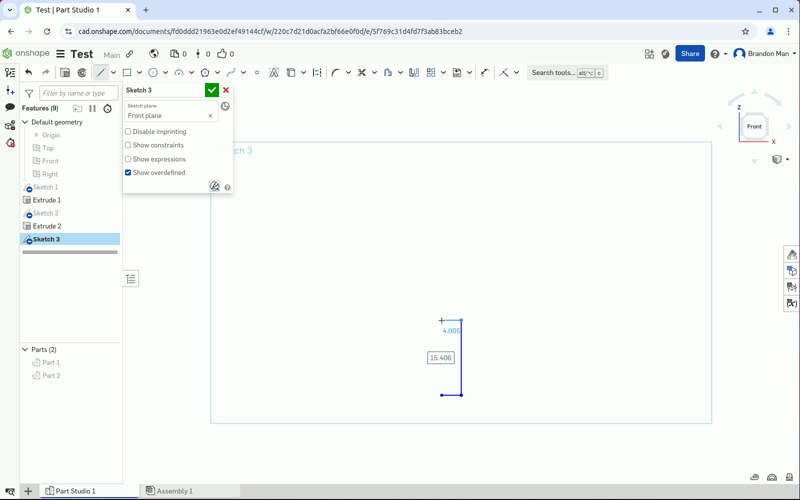
key_up(shift)
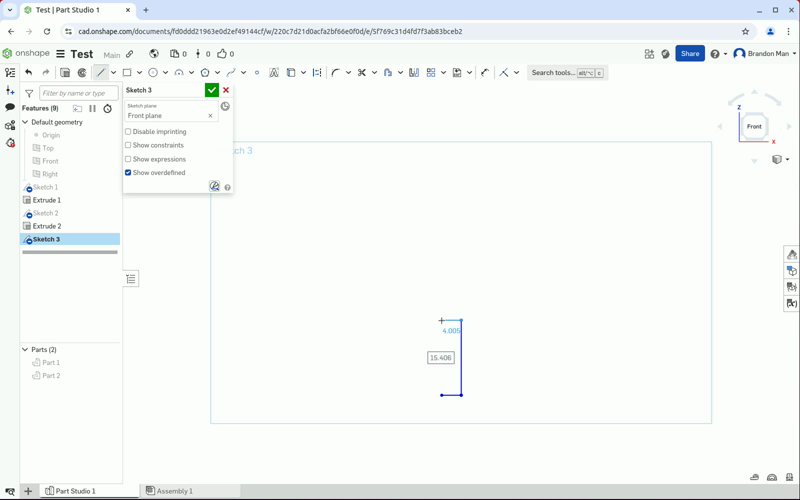
key_down(shift)
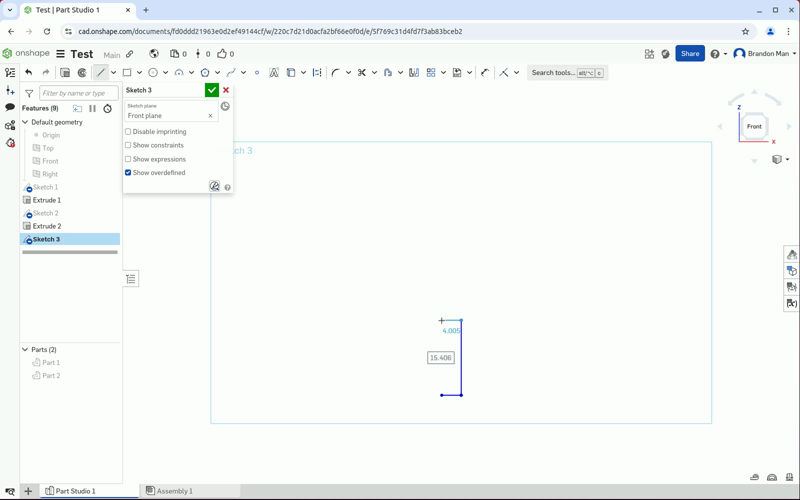
mouse_move(441, 395)
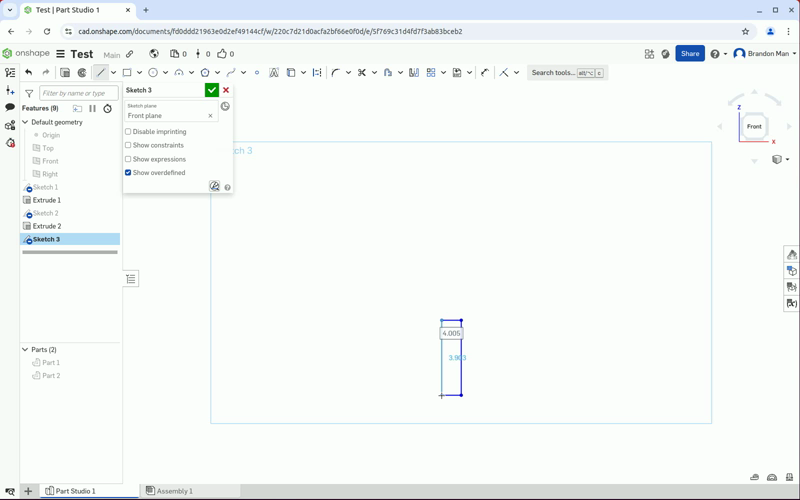
key_up(shift)
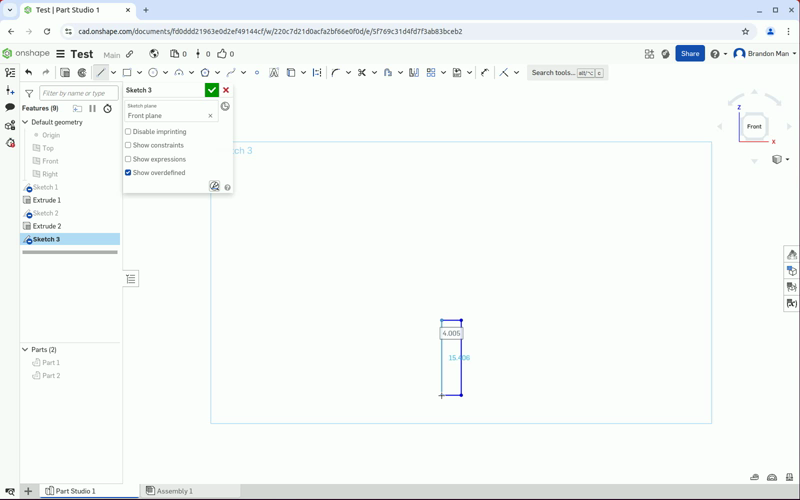
click(441, 395)
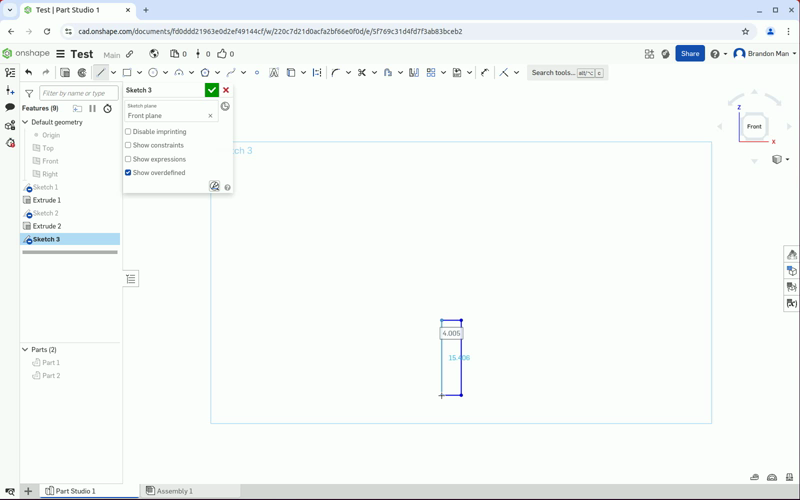
key(esc)
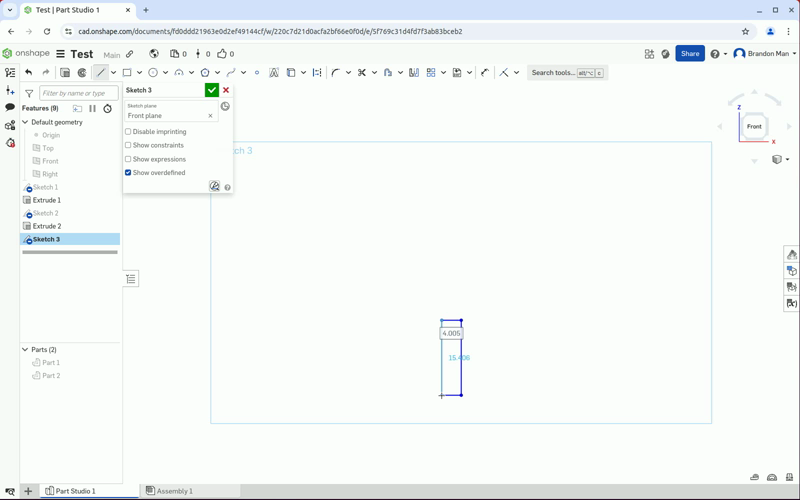
mouse_move(447, 383)
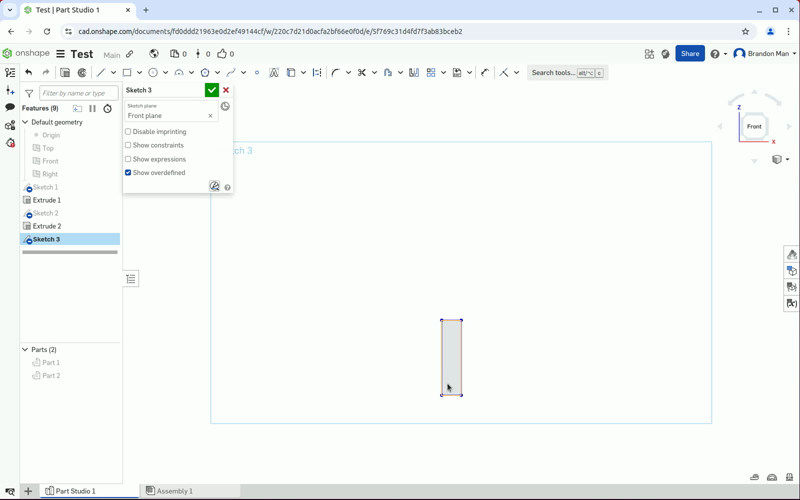
scroll(6)
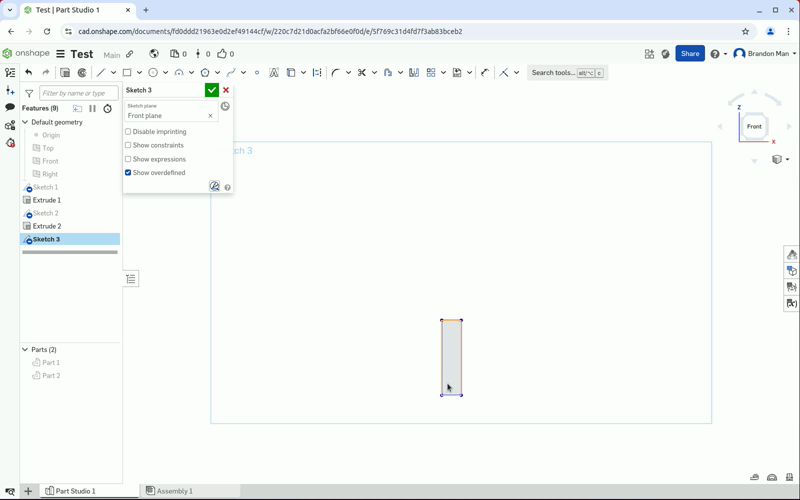
scroll(6)
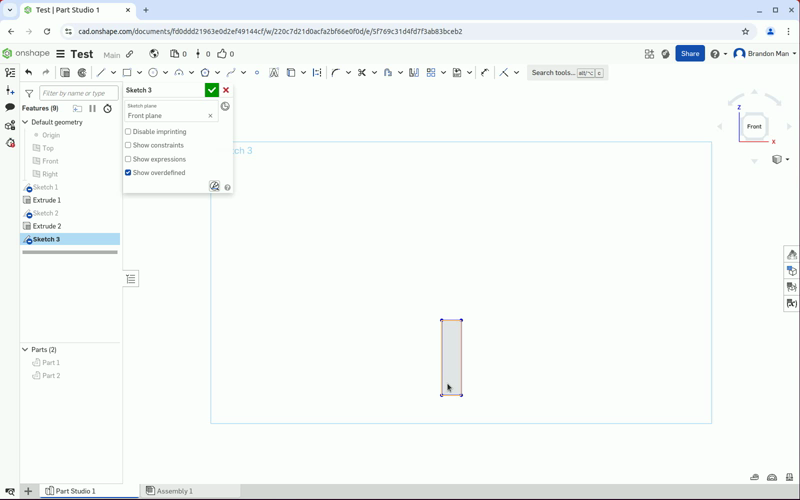
scroll(6)
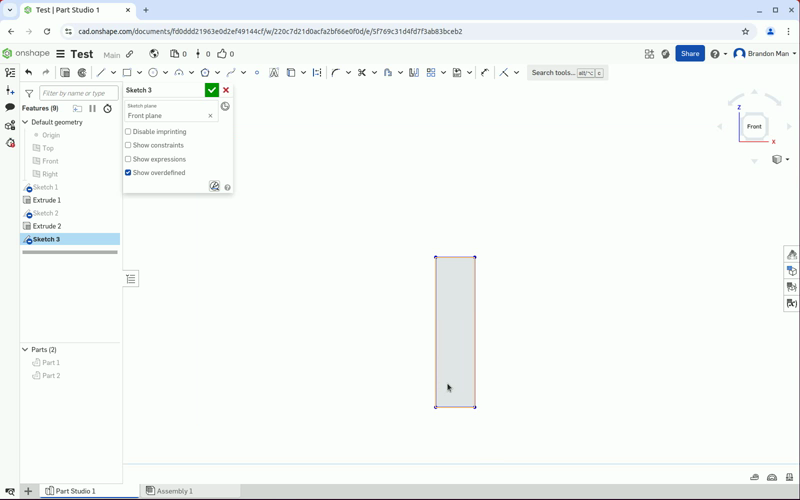
scroll(6)
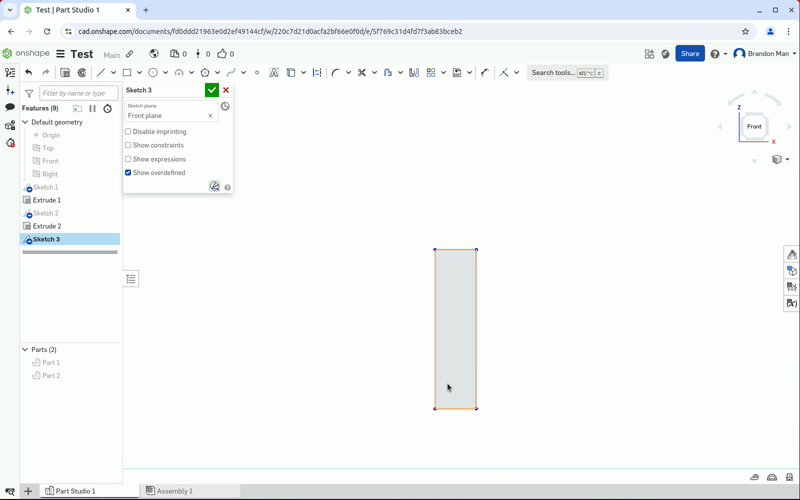
scroll(6)
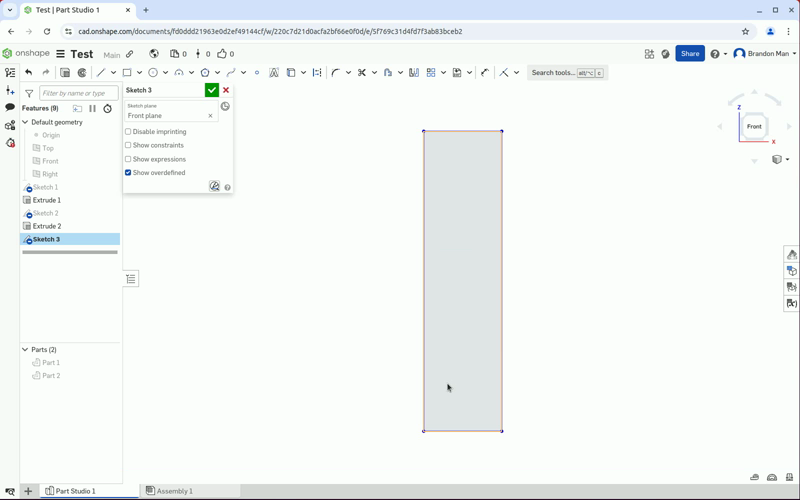
scroll(6)
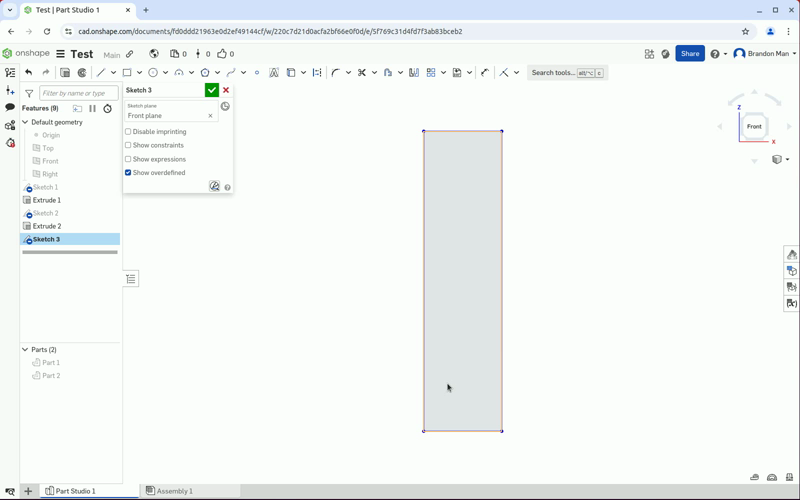
scroll(6)
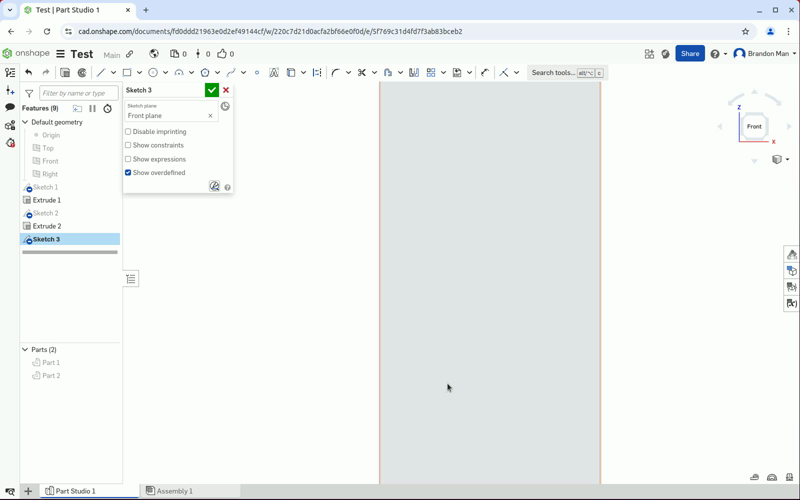
click(447, 383)
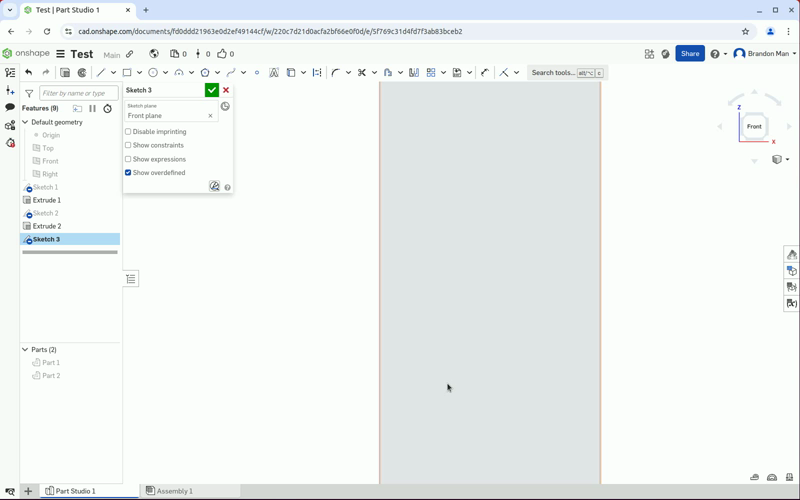
scroll(-6)
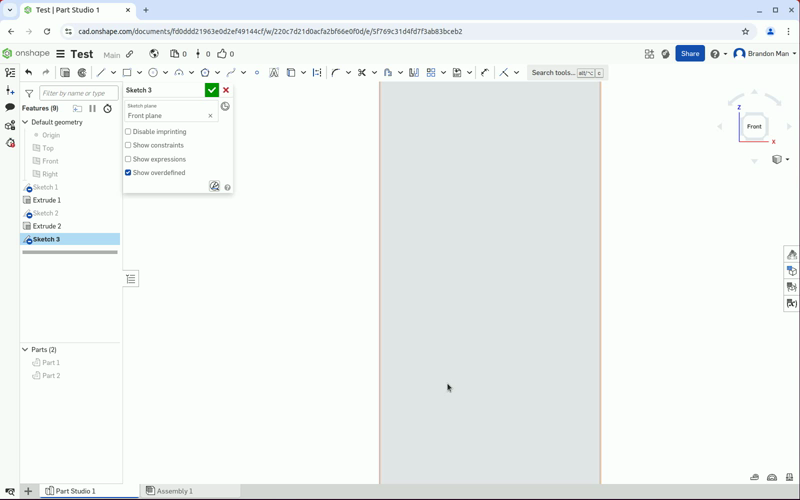
scroll(-6)
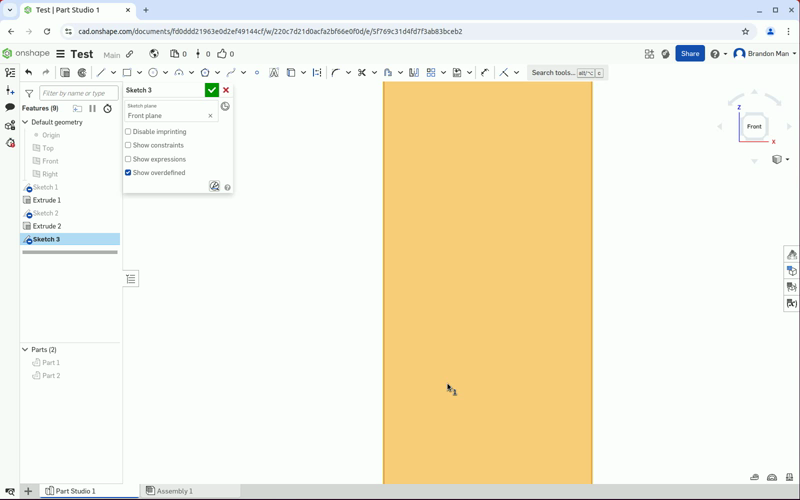
scroll(-6)
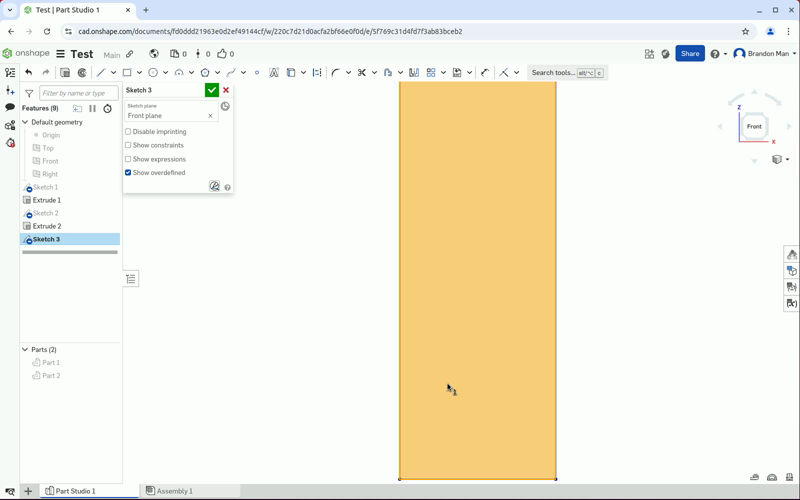
scroll(-6)
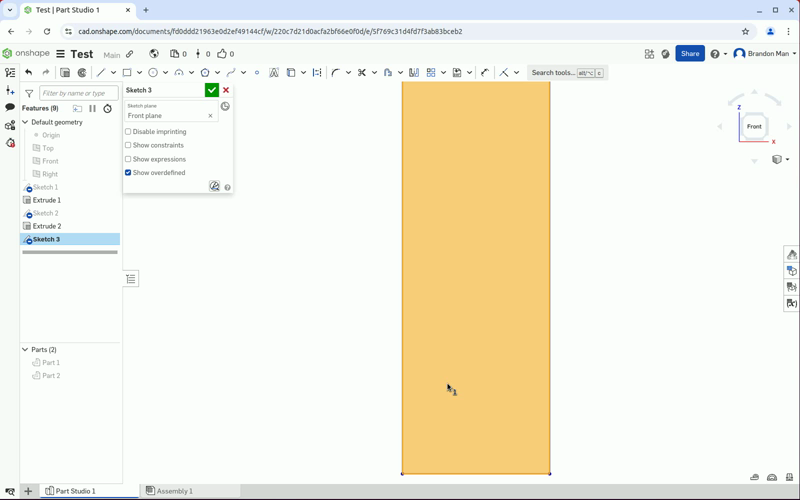
scroll(-6)
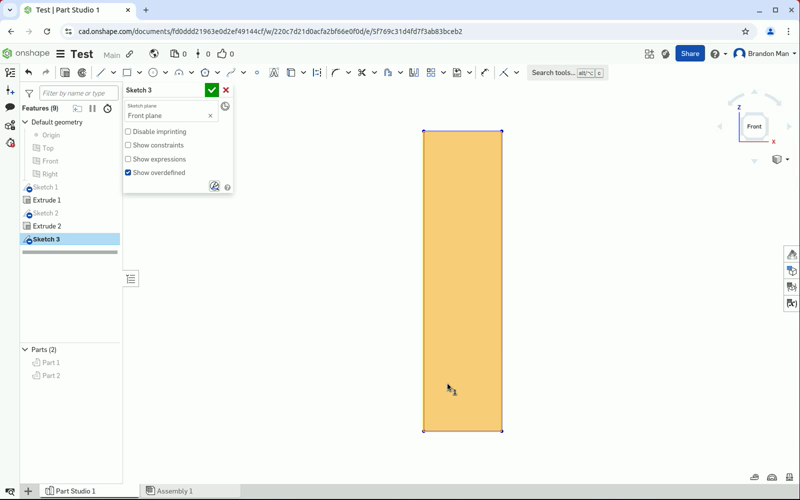
scroll(-6)
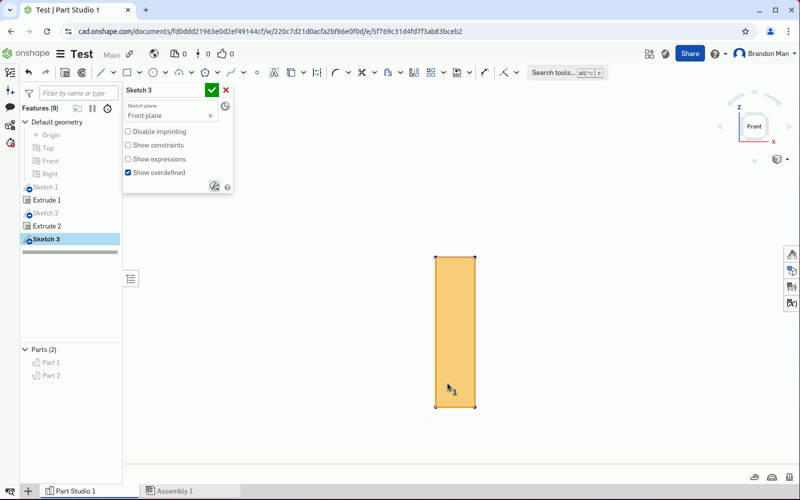
scroll(-6)
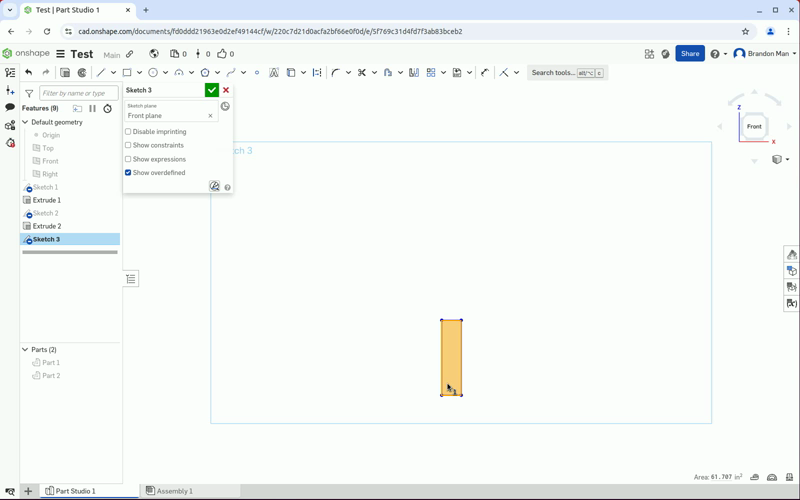
mouse_move(73, 352)
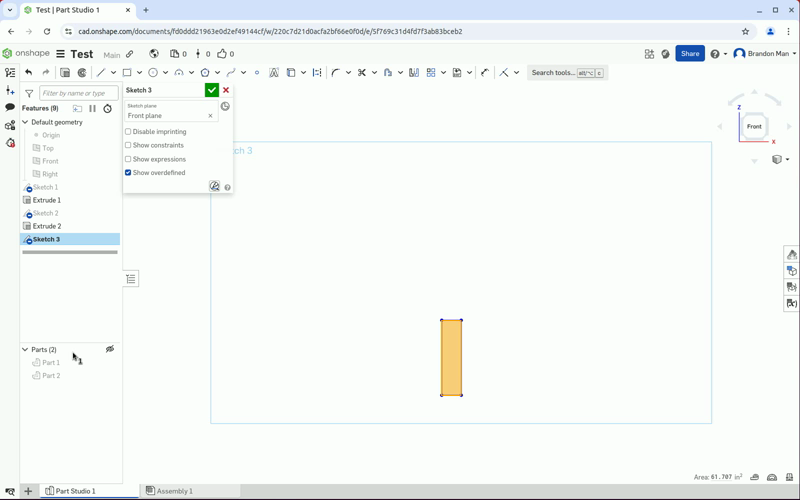
key(shift+y)
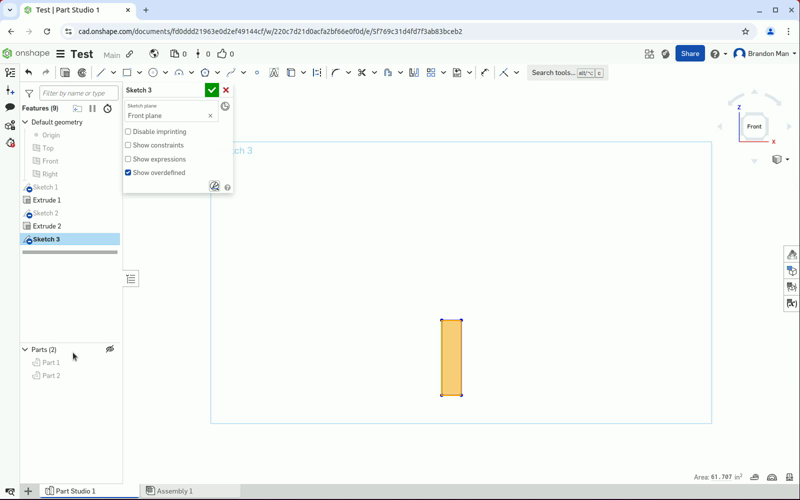
key(shift+e)
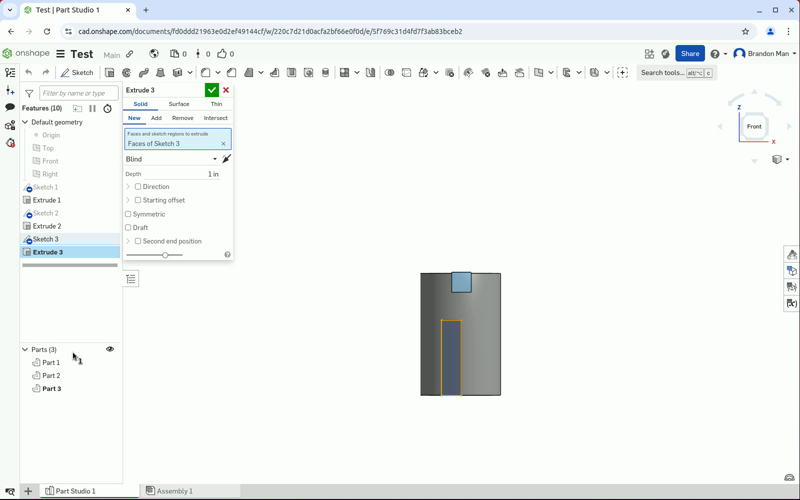
mouse_move(143, 106)
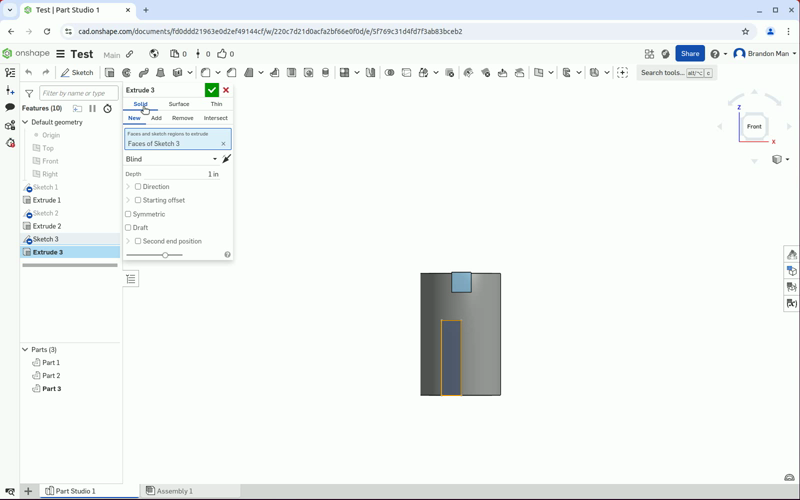
click(143, 106)
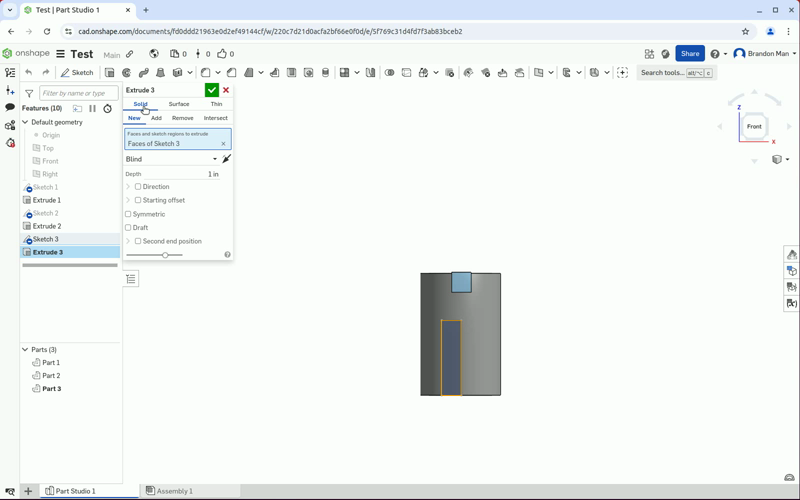
mouse_move(186, 120)
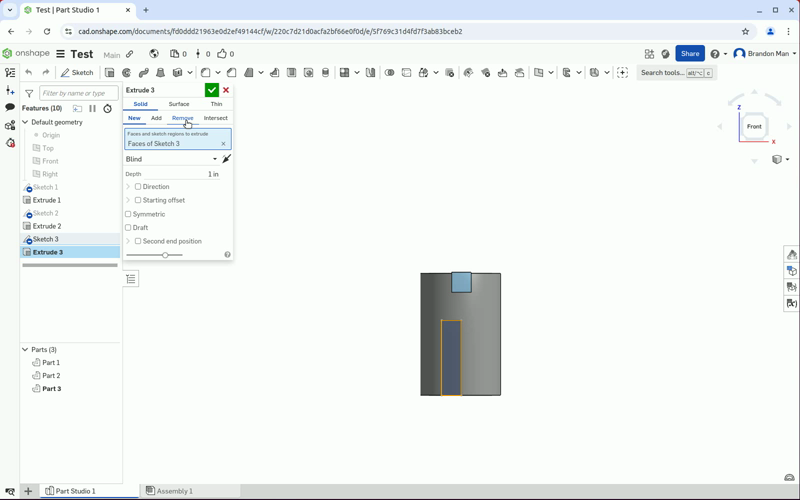
click(186, 120)
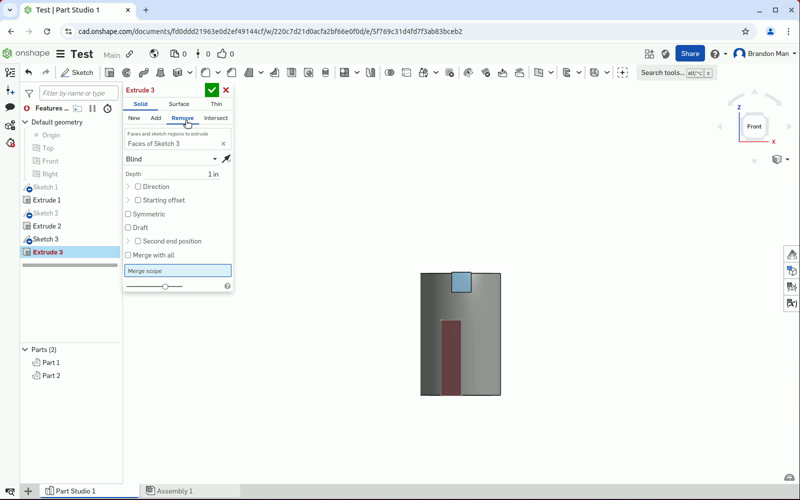
key(tab, 4)
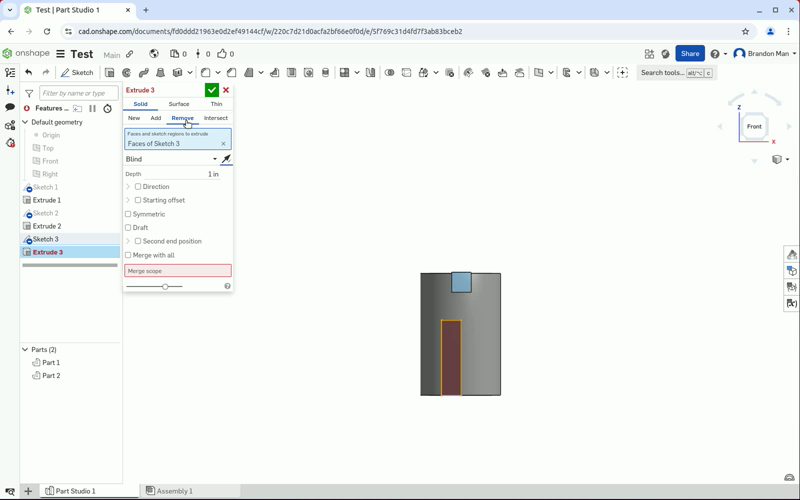
text(7.703)
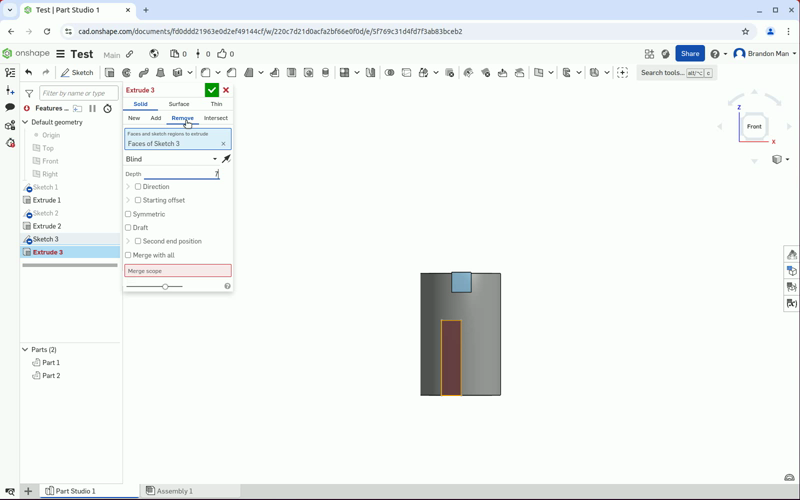
key(tab, 6)
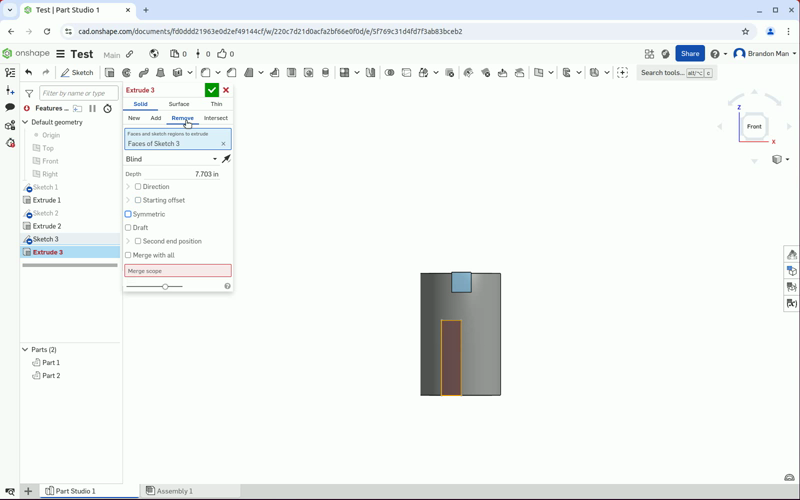
key(space)
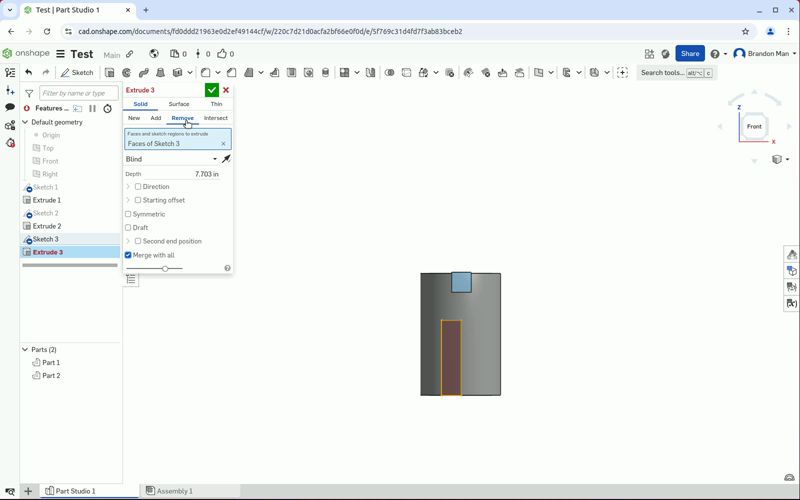
key(enter)
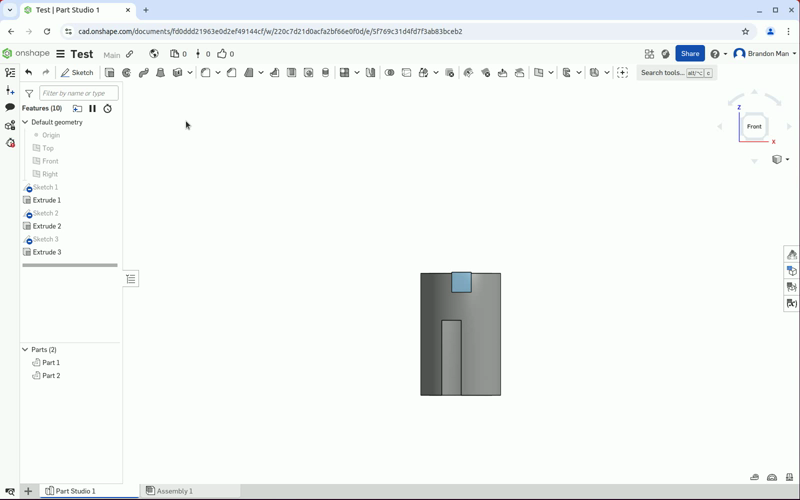
key(shift+h)
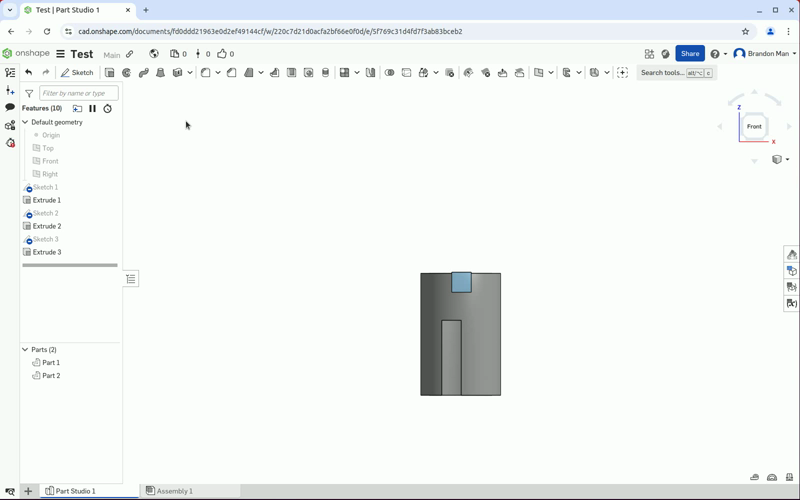
key(shift+h)
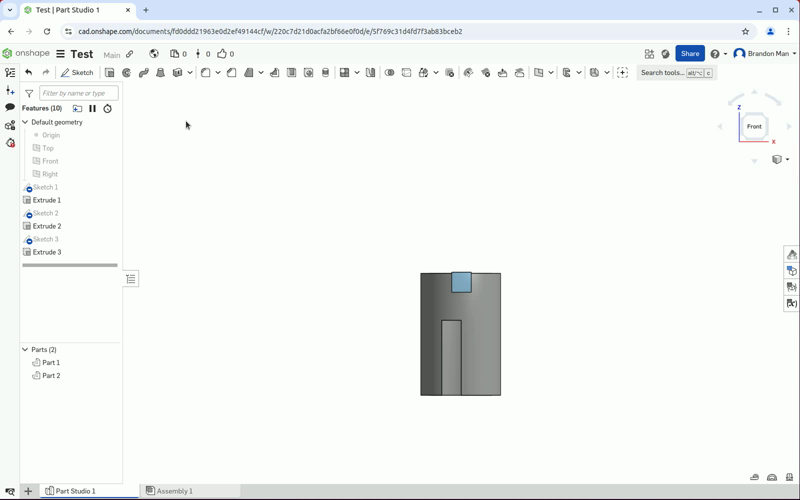
mouse_move(73, 189)
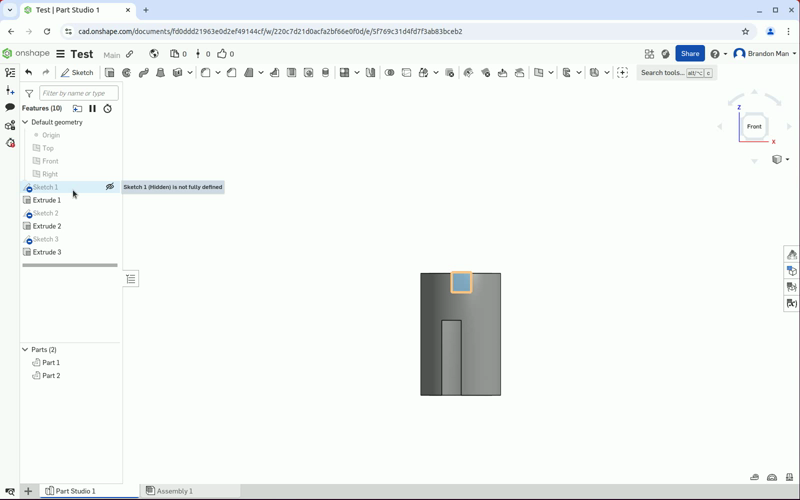
click(73, 189)
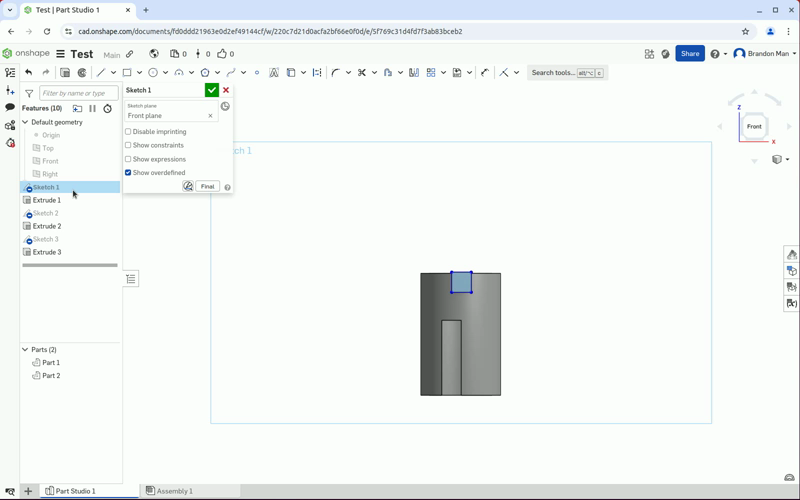
mouse_move(229, 92)
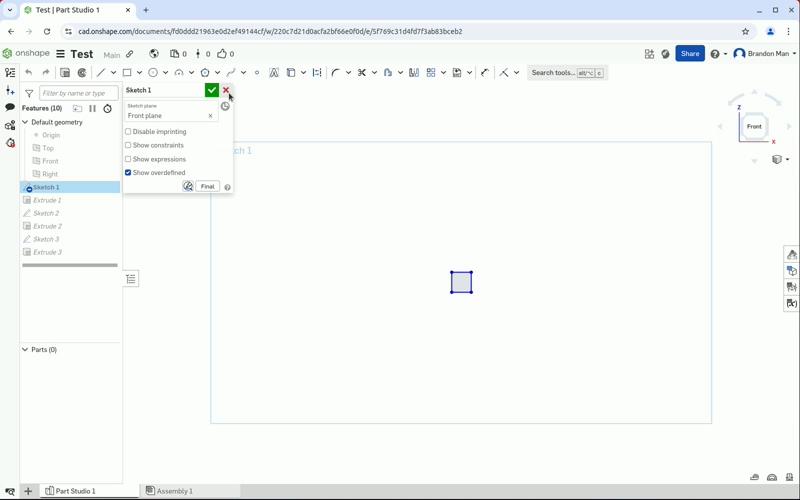
click(229, 92)
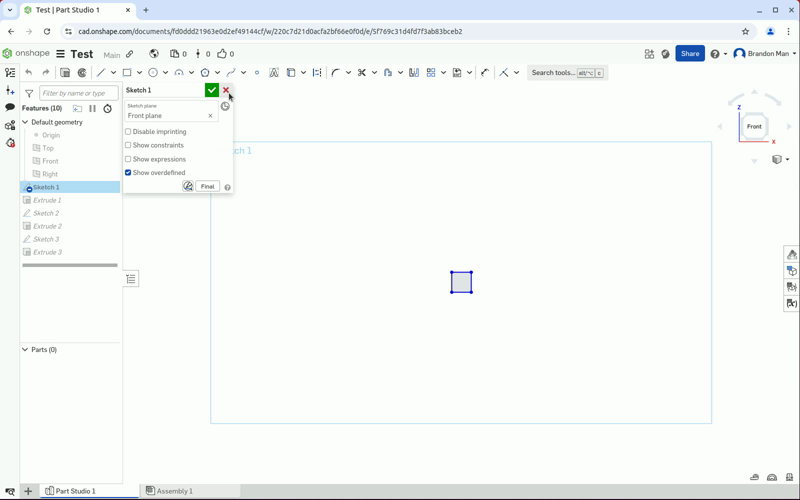
key(shift+s)
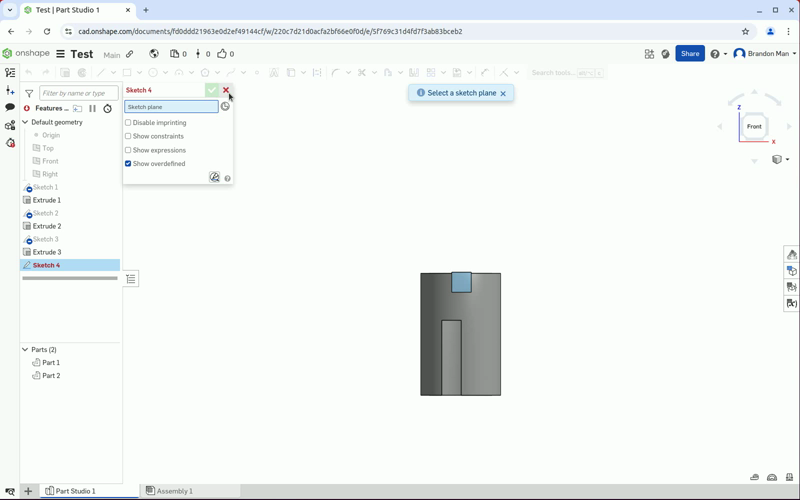
mouse_move(73, 163)
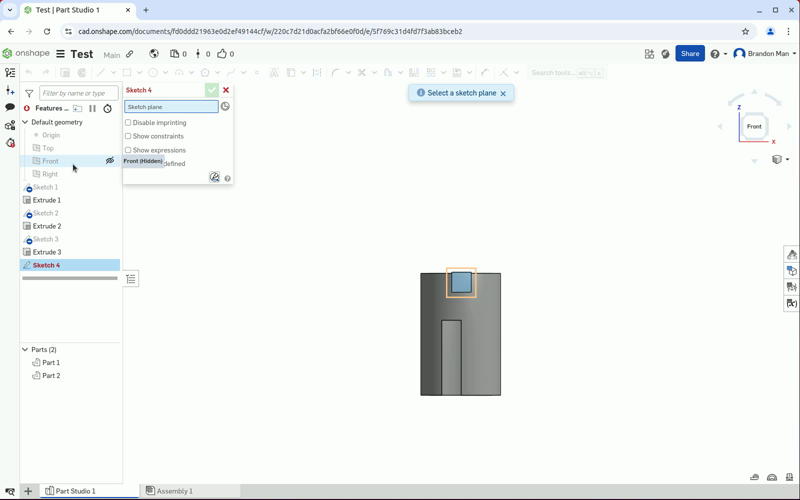
click(73, 163)
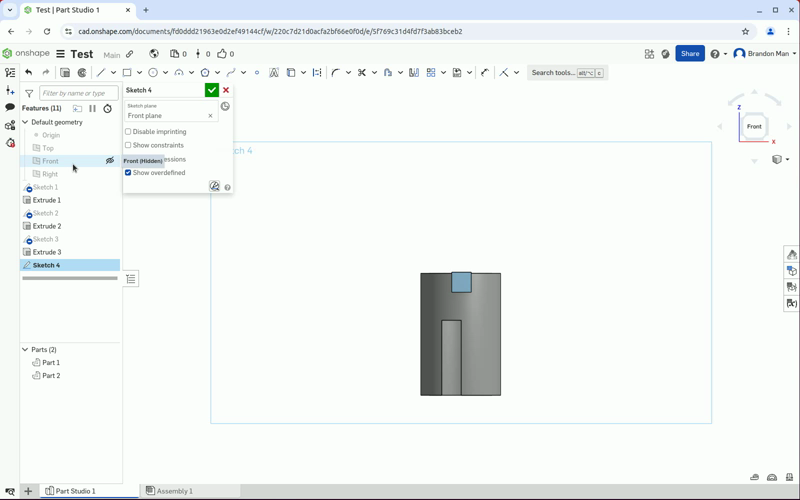
mouse_move(73, 352)
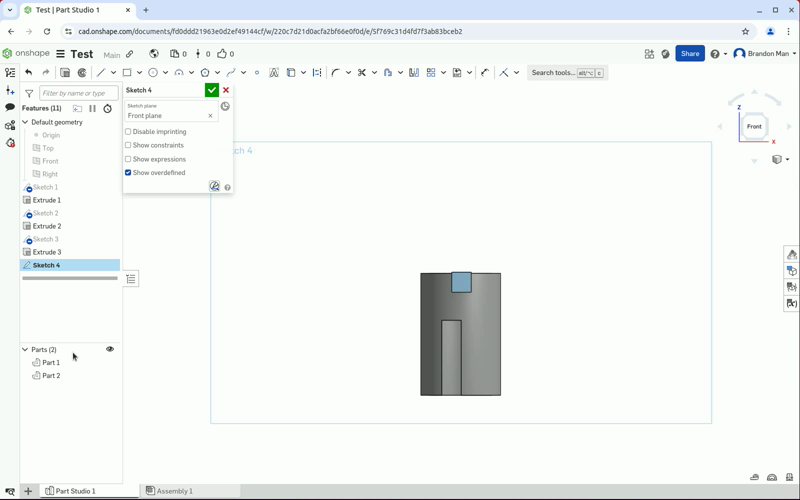
key(y)
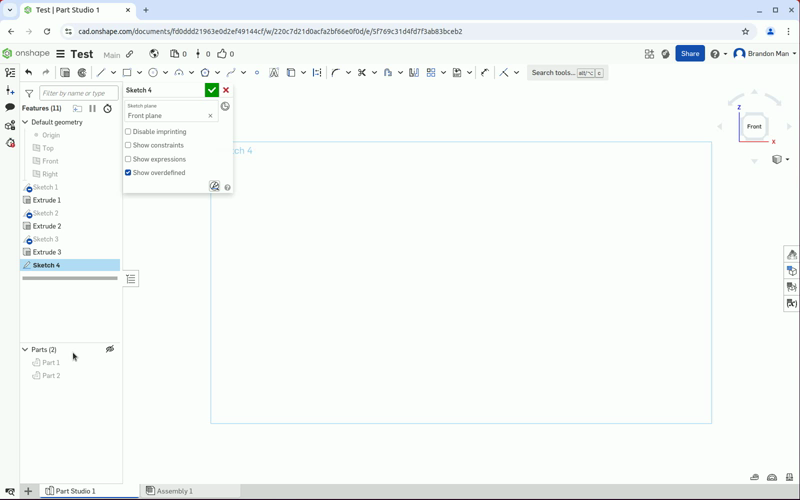
key(l)
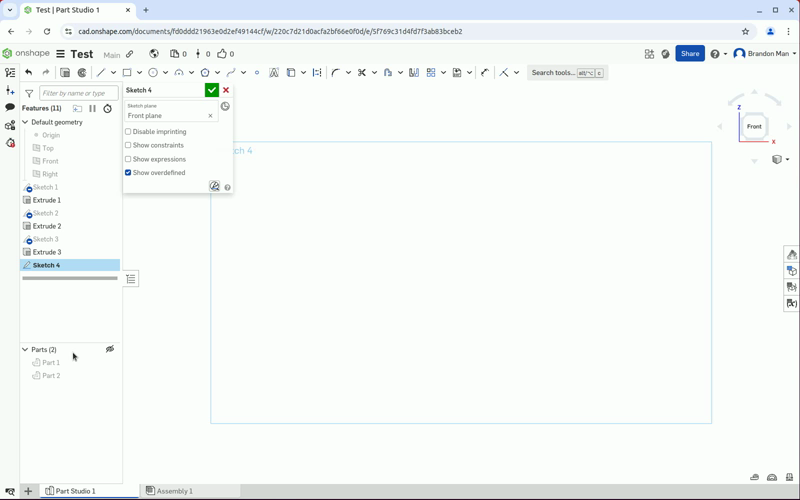
key_down(shift)
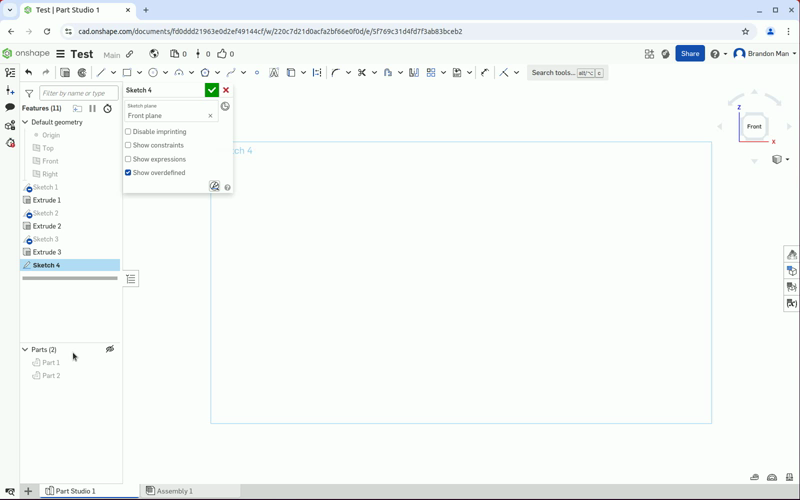
mouse_move(460, 395)
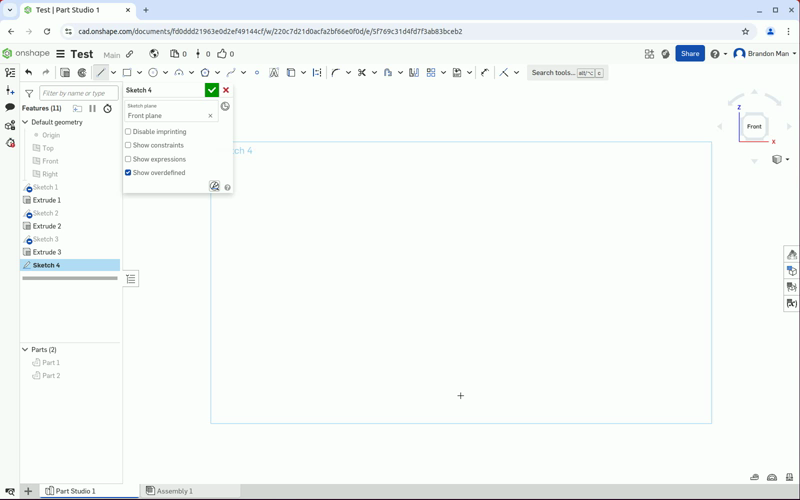
click(460, 395)
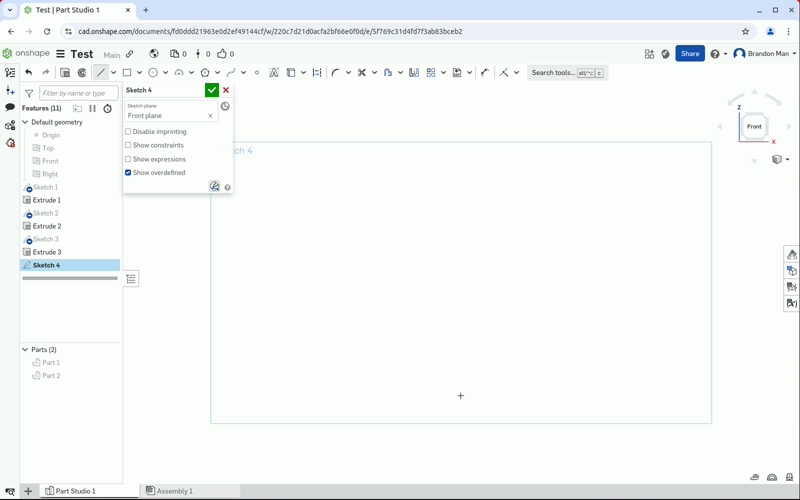
key_up(shift)
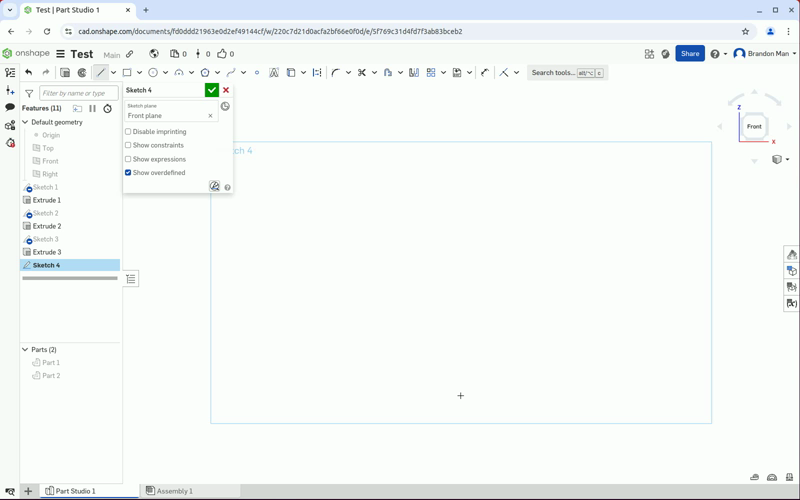
key_down(shift)
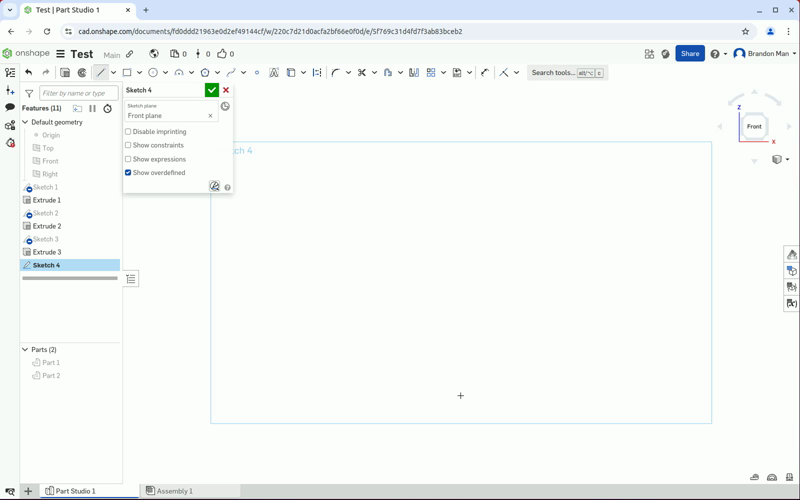
mouse_move(490, 395)
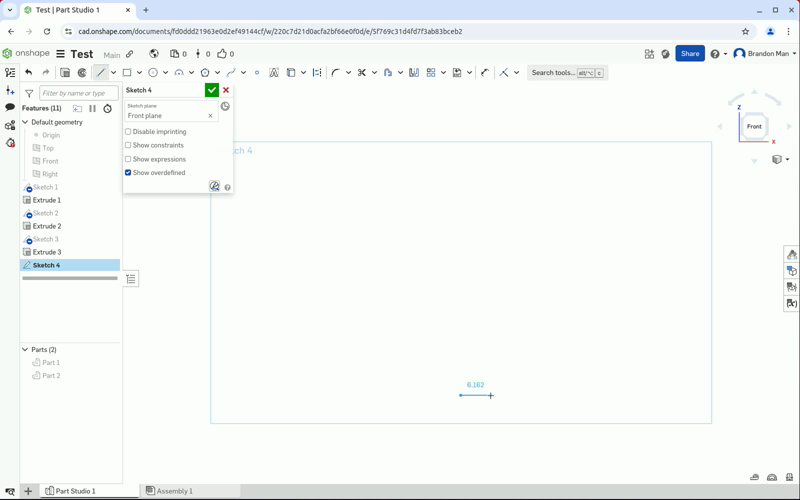
mouse_move(479, 395)
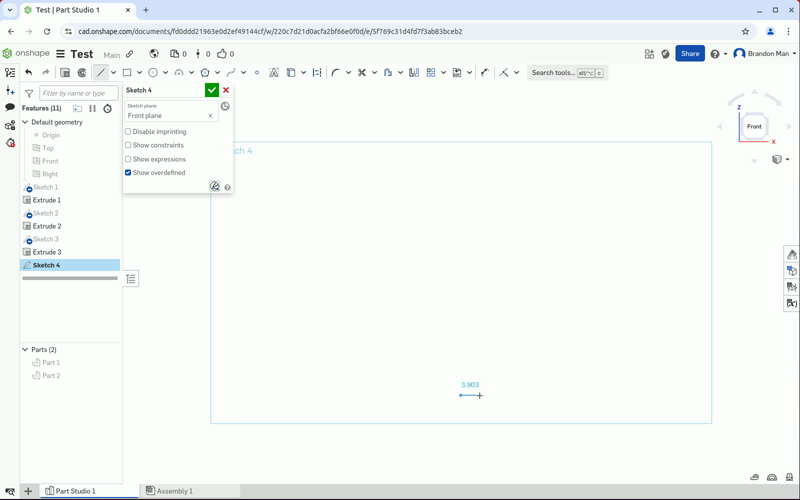
click(479, 395)
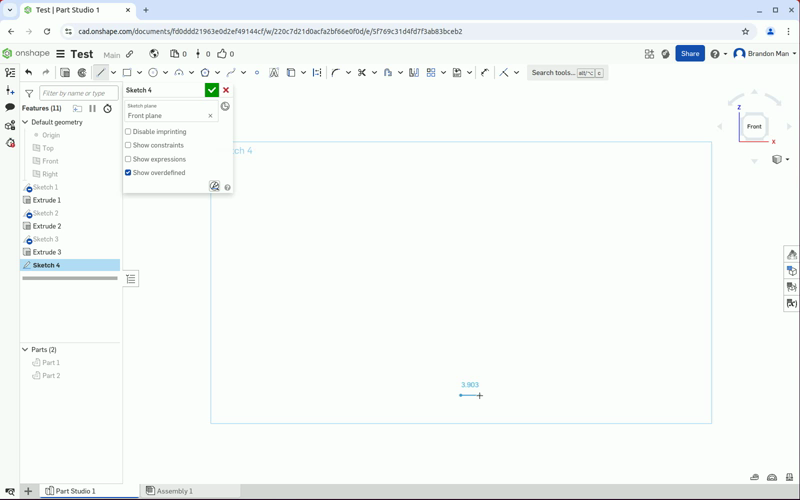
key_up(shift)
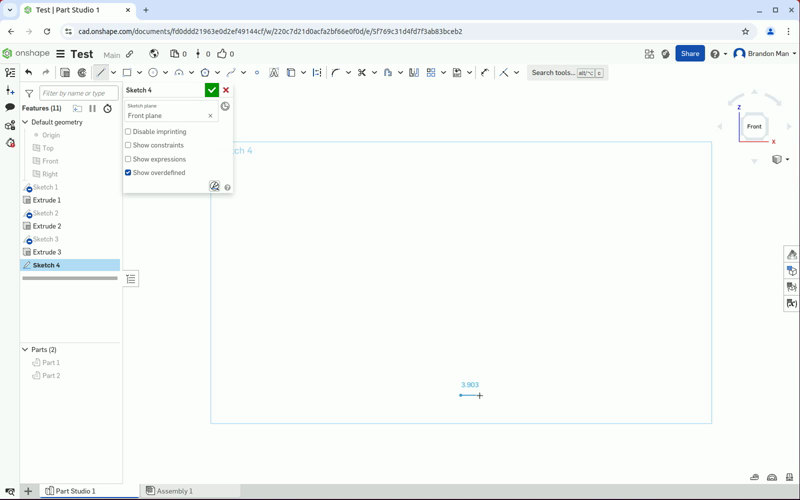
key_down(shift)
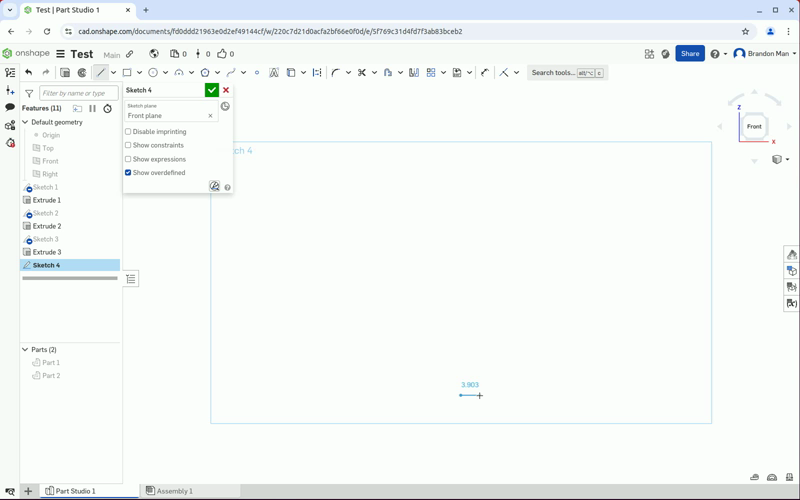
mouse_move(479, 320)
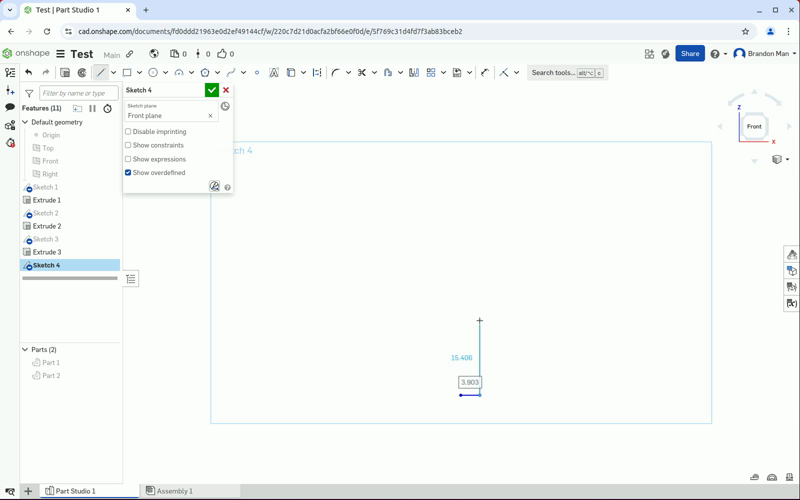
click(479, 320)
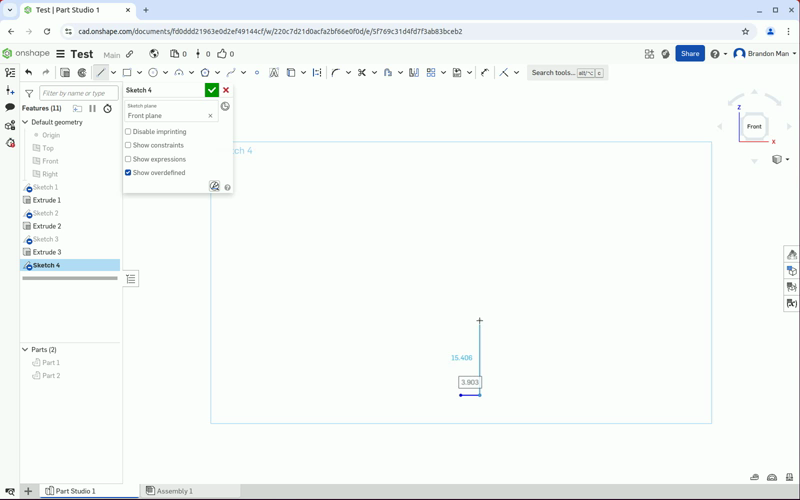
key_up(shift)
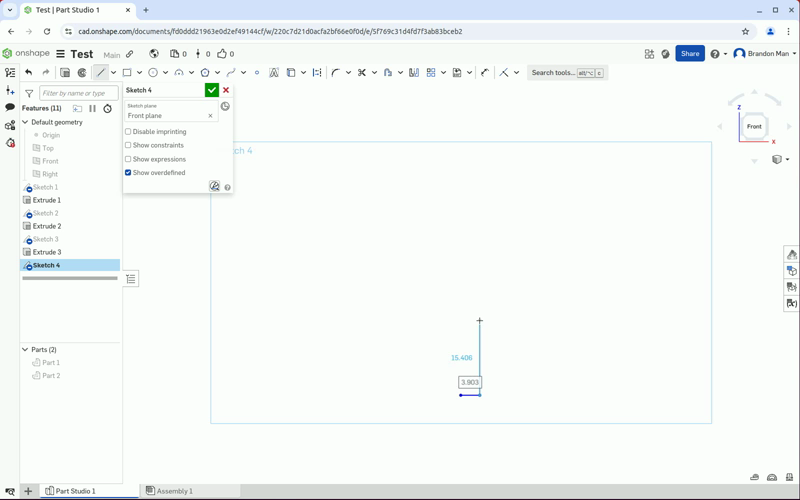
key_down(shift)
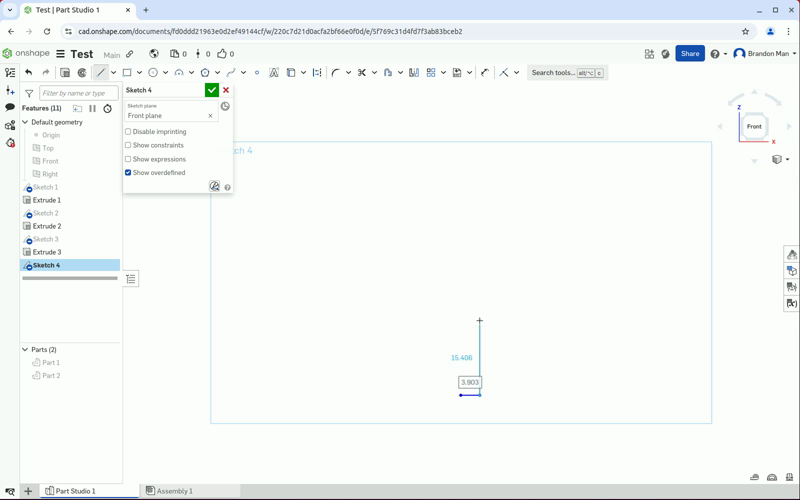
mouse_move(509, 320)
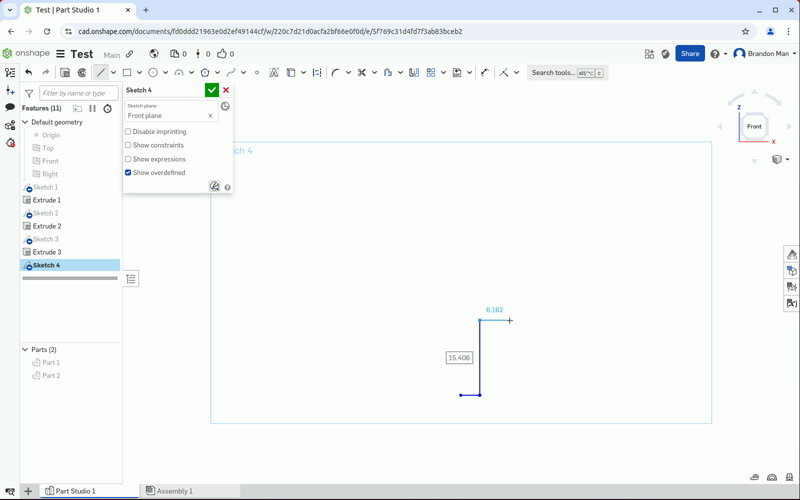
mouse_move(460, 320)
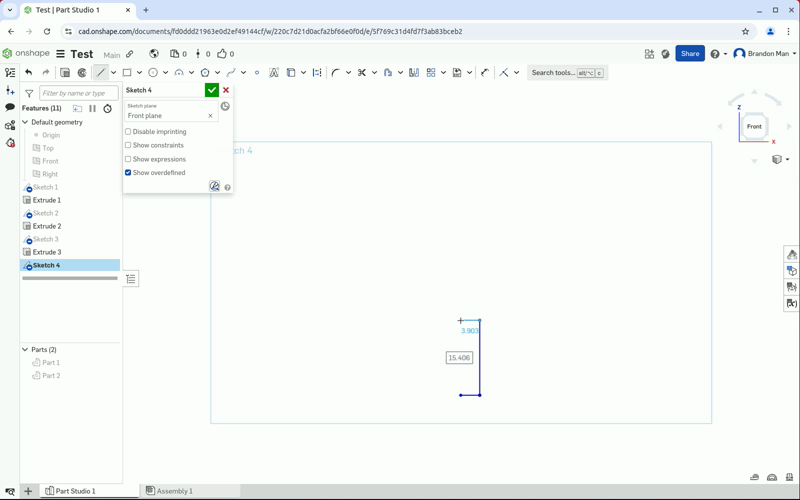
click(460, 320)
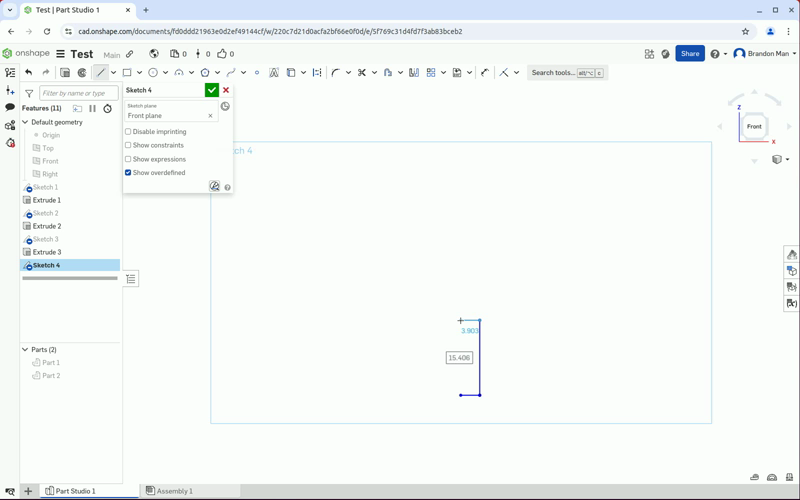
key_up(shift)
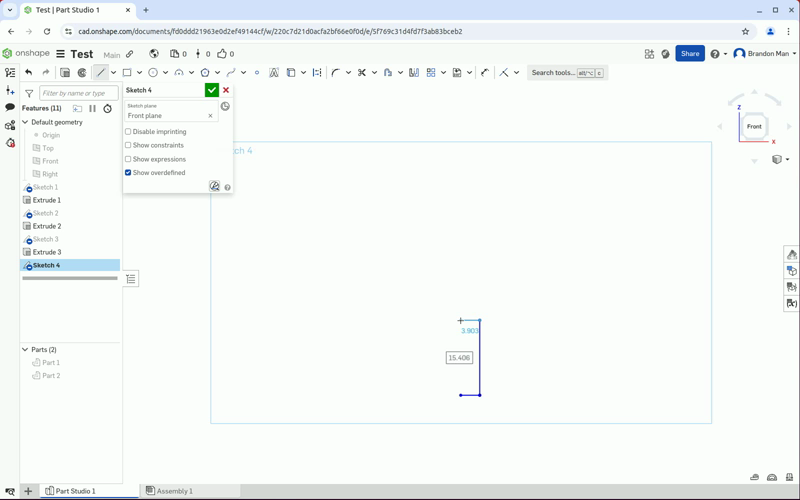
key_down(shift)
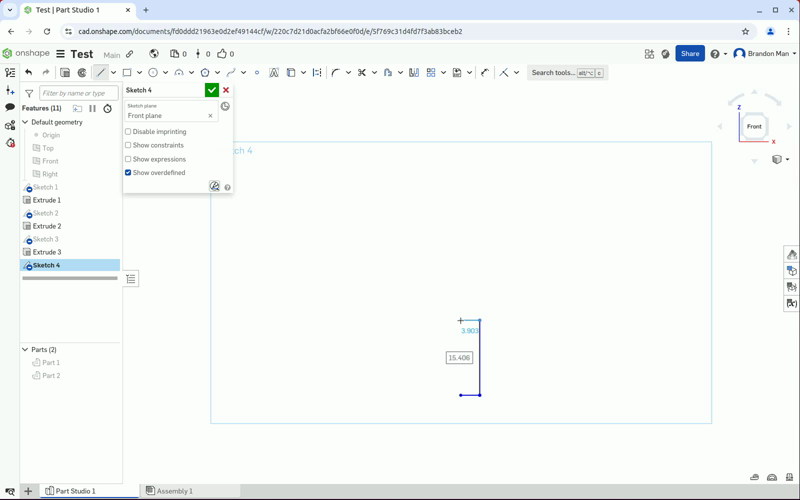
mouse_move(460, 395)
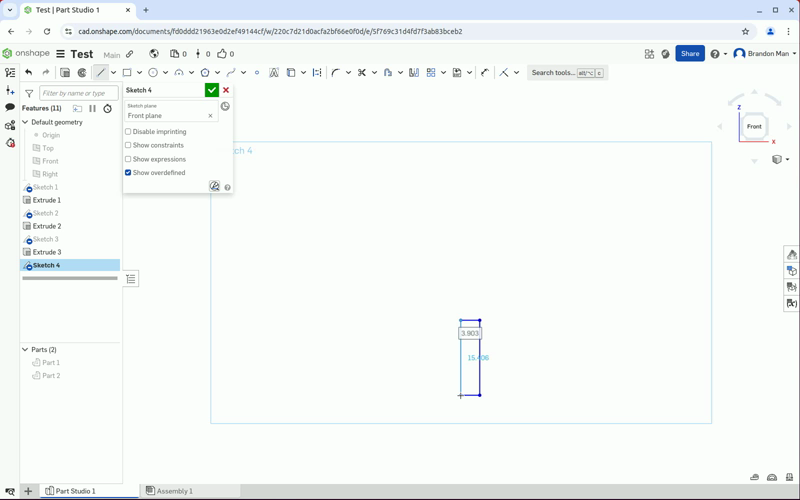
key_up(shift)
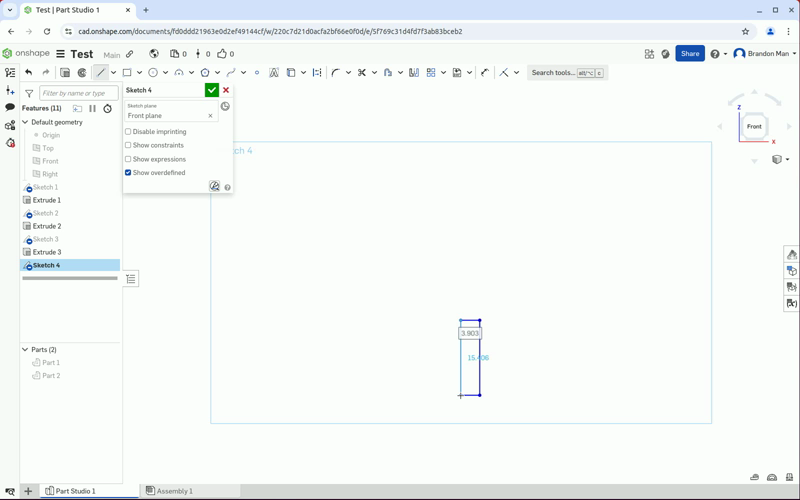
click(460, 395)
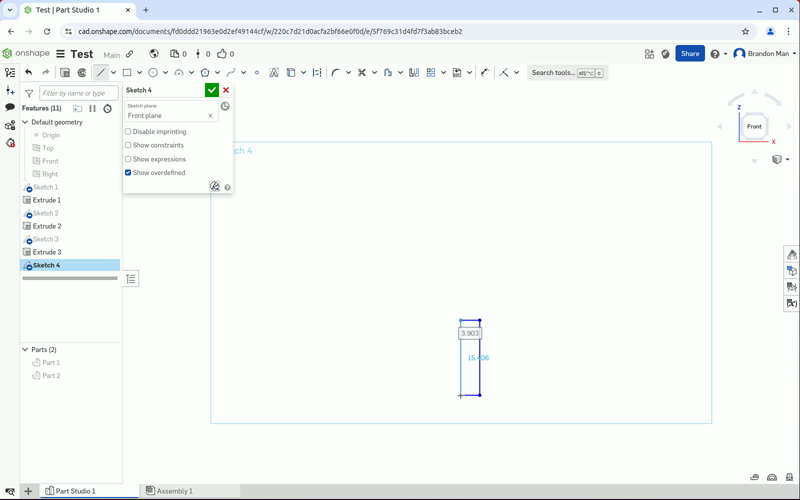
key(esc)
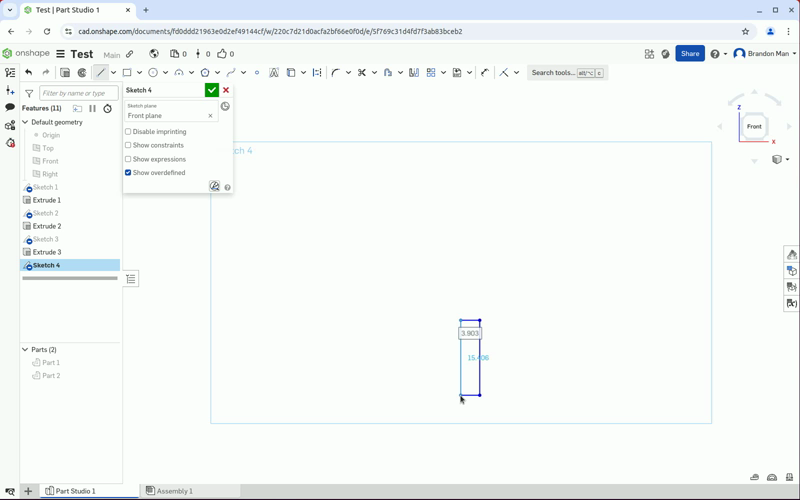
mouse_move(475, 379)
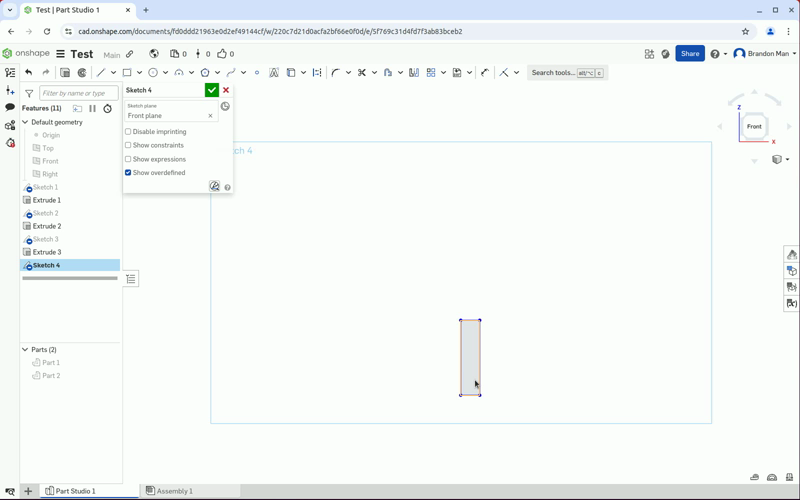
scroll(6)
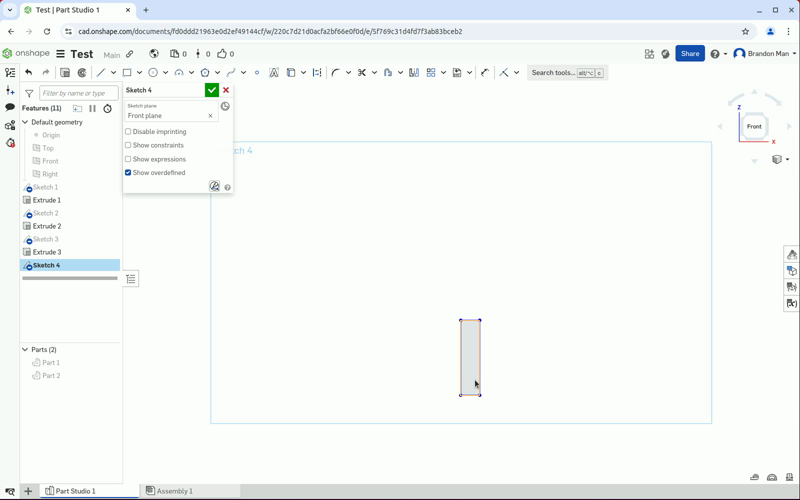
scroll(6)
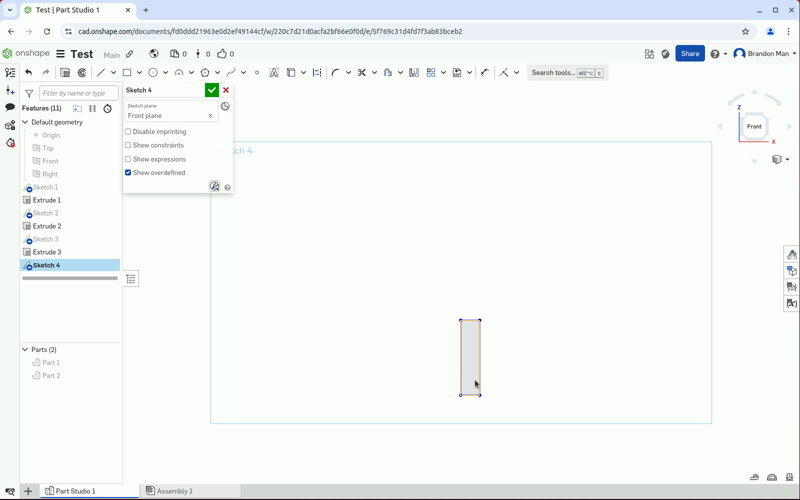
scroll(6)
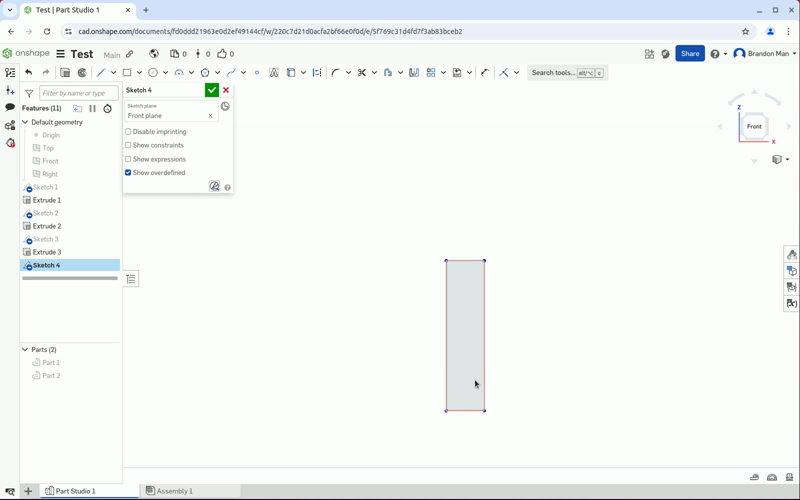
scroll(6)
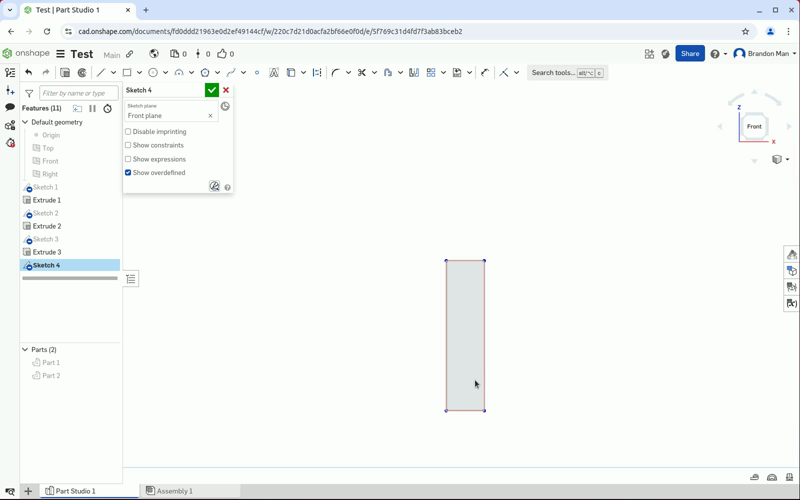
scroll(6)
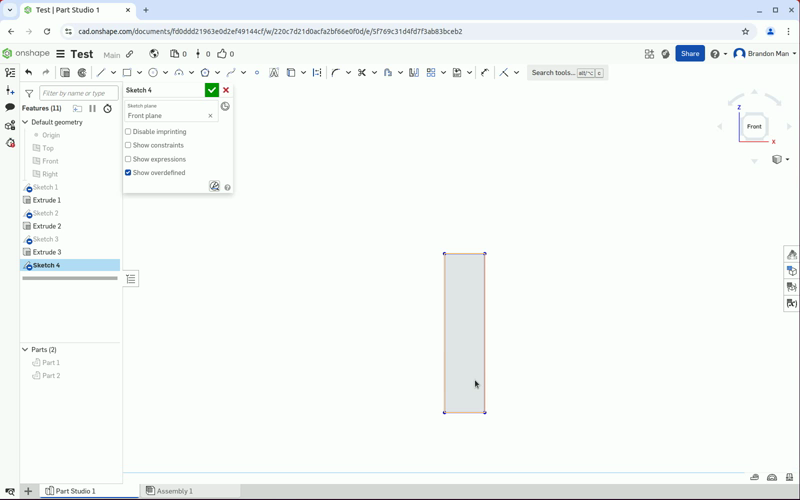
scroll(6)
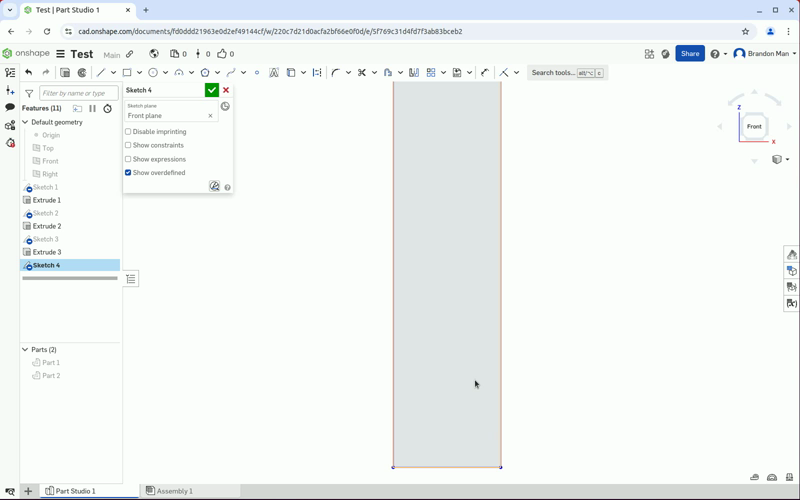
scroll(6)
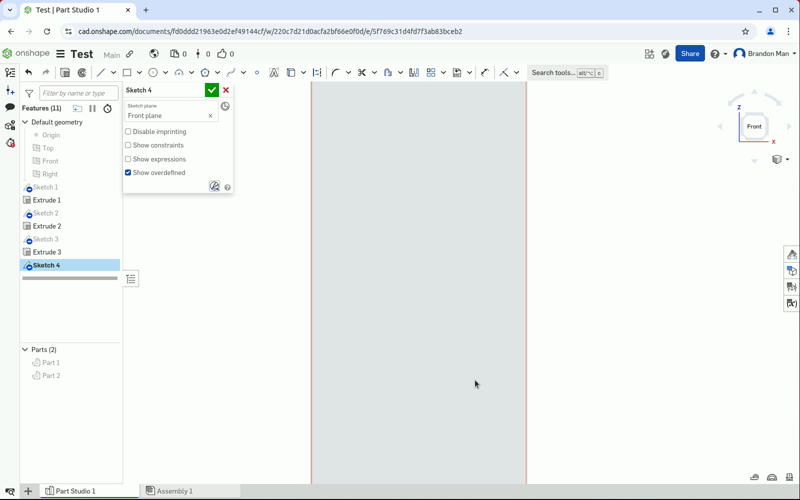
click(475, 379)
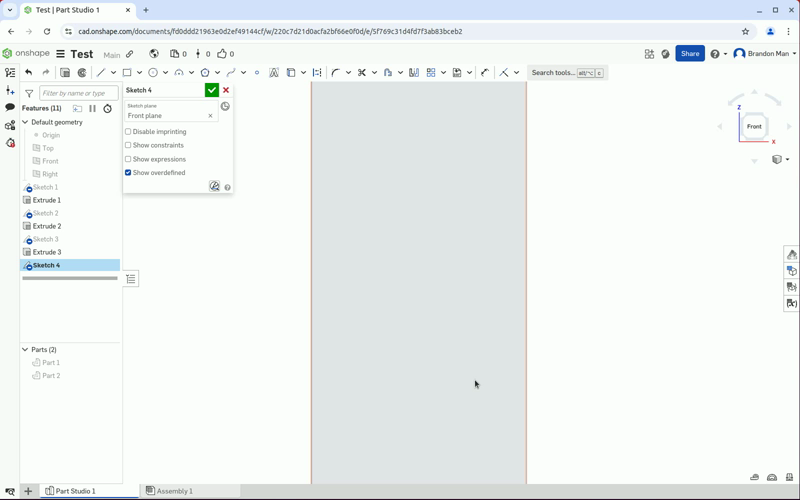
scroll(-6)
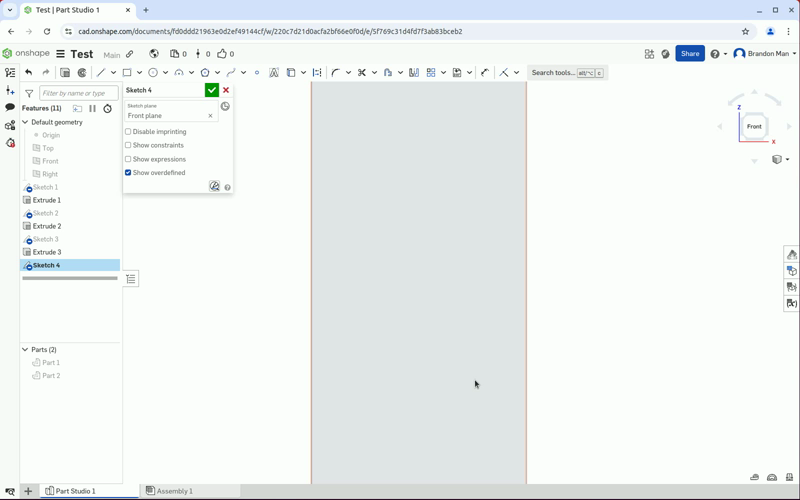
scroll(-6)
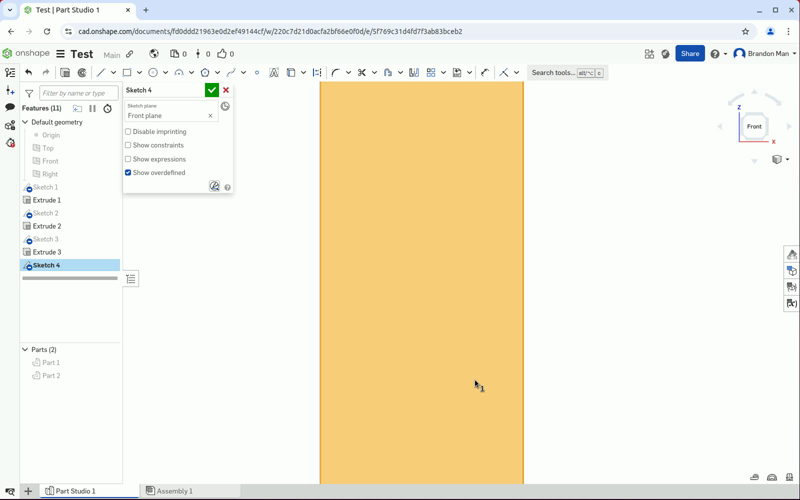
scroll(-6)
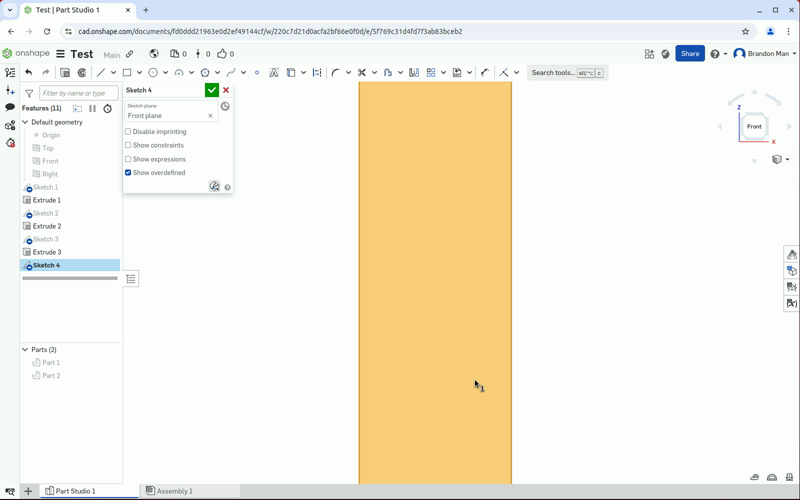
scroll(-6)
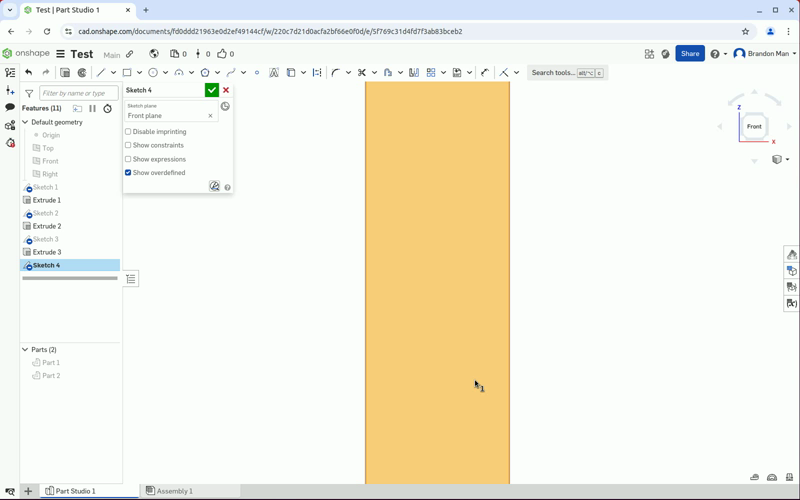
scroll(-6)
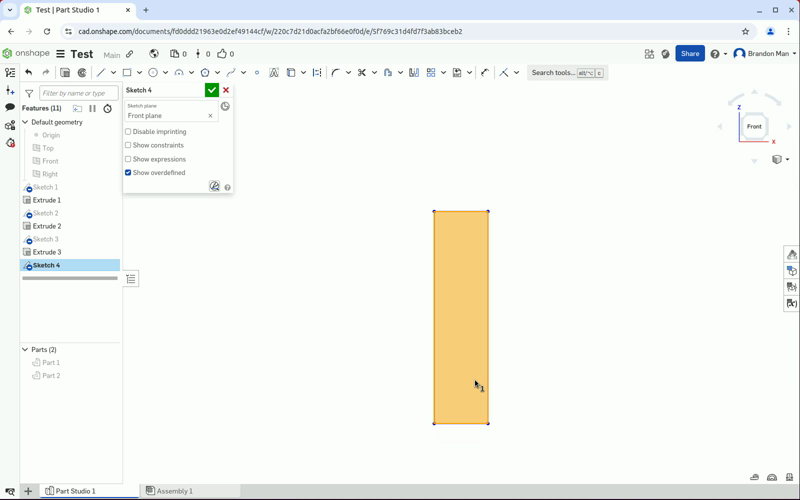
scroll(-6)
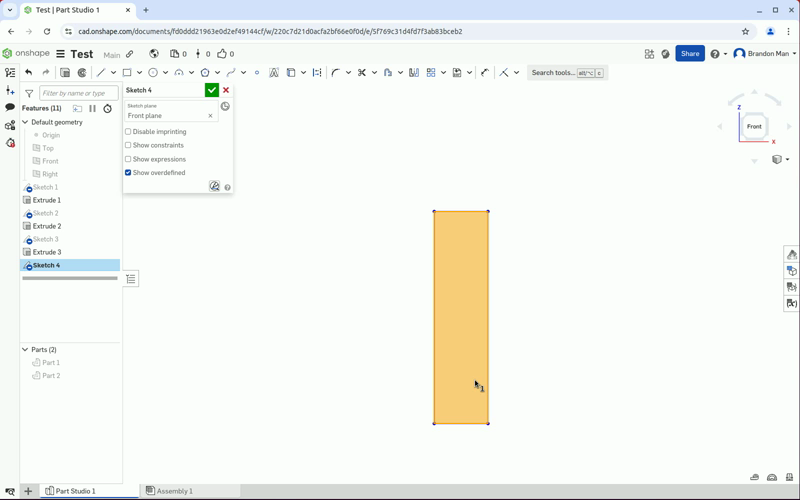
scroll(-6)
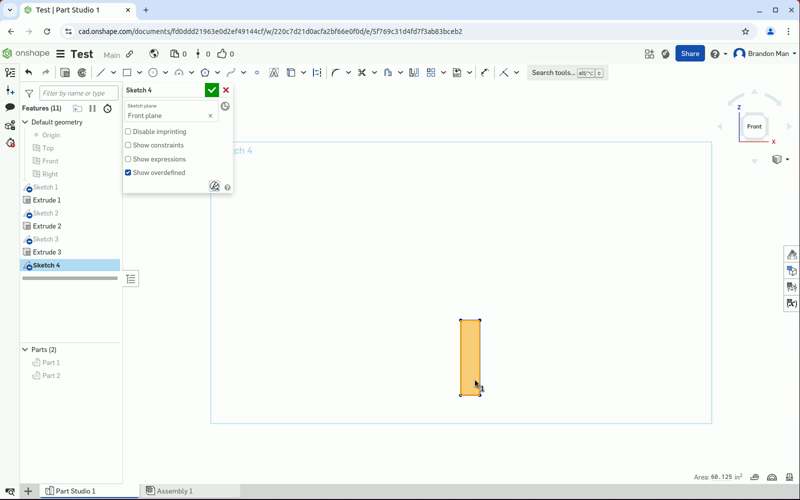
mouse_move(73, 352)
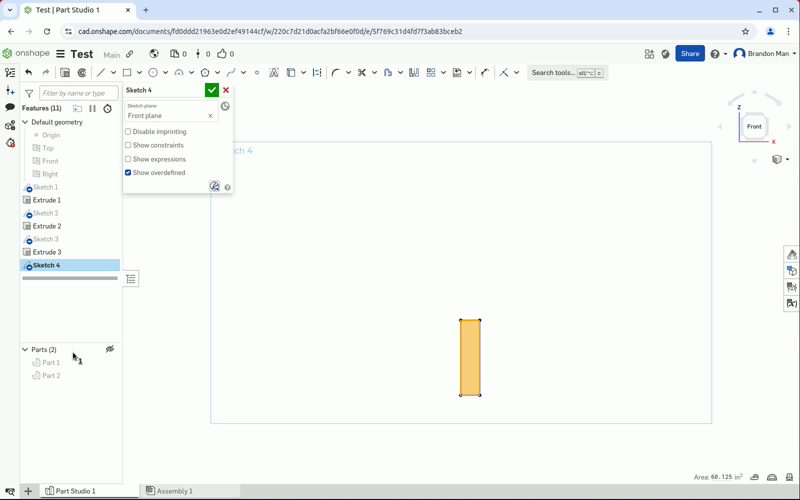
key(shift+y)
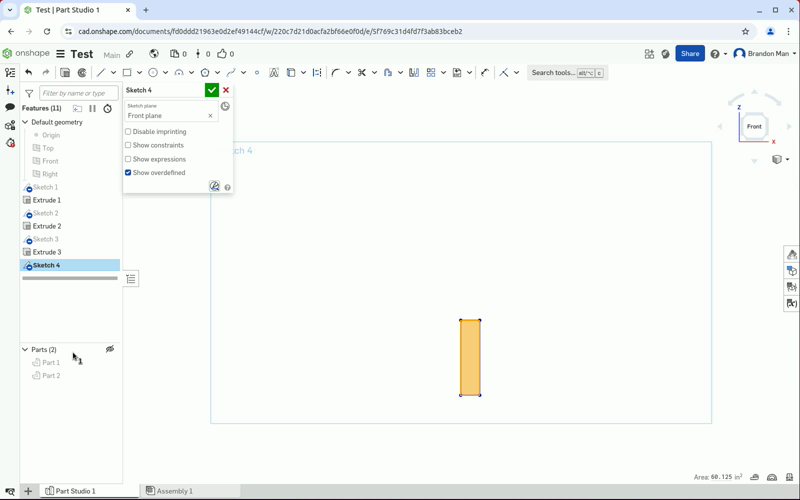
key(shift+e)
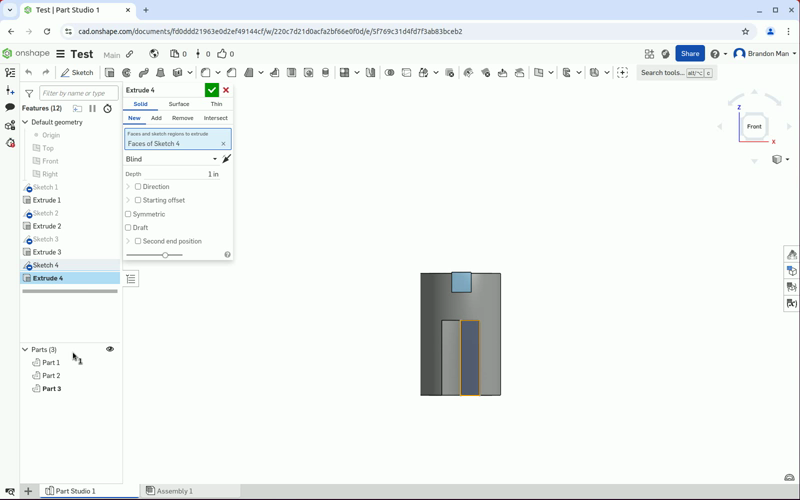
mouse_move(143, 106)
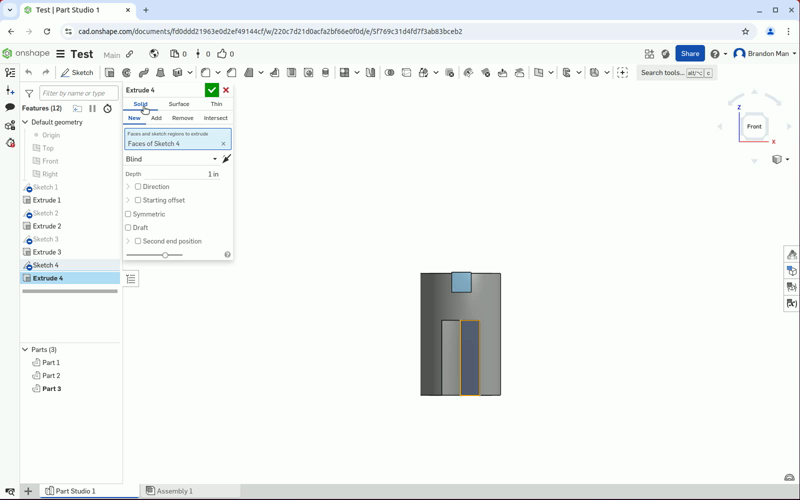
click(143, 106)
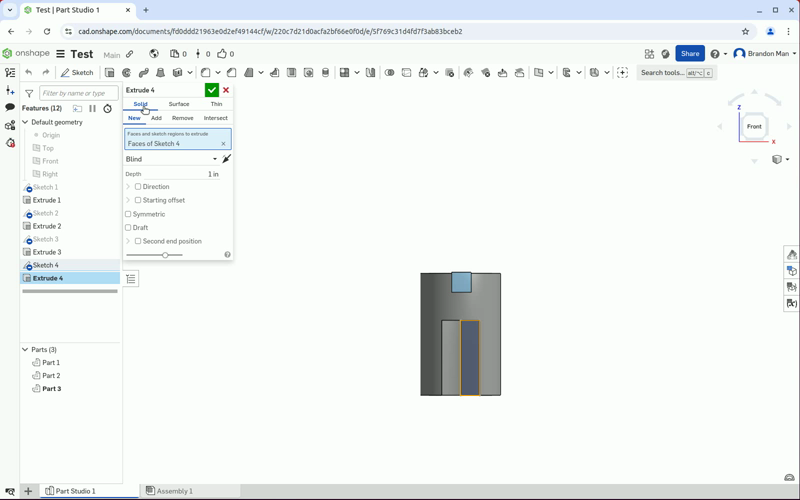
mouse_move(186, 120)
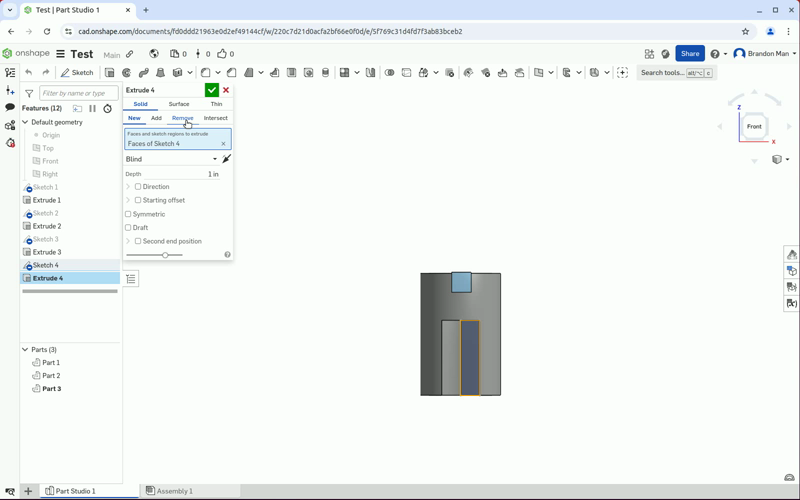
click(186, 120)
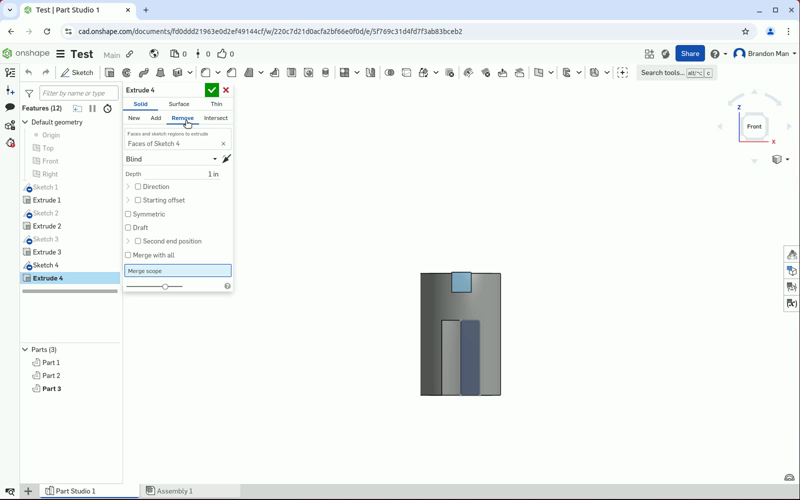
key(tab, 4)
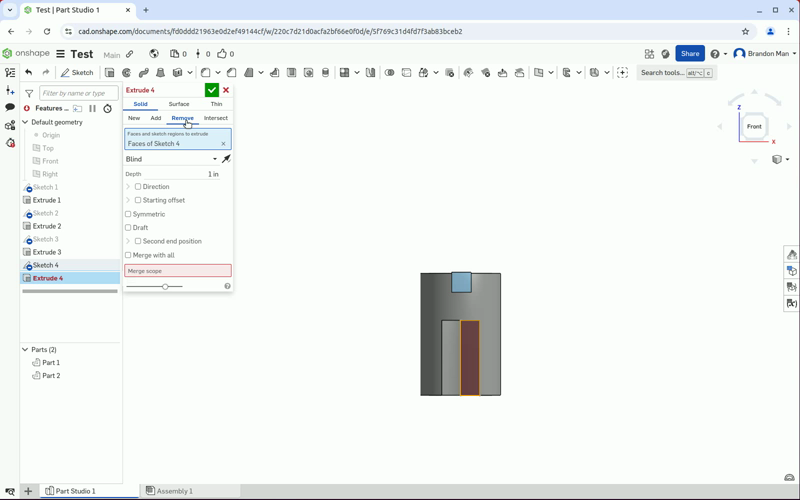
text(7.703)
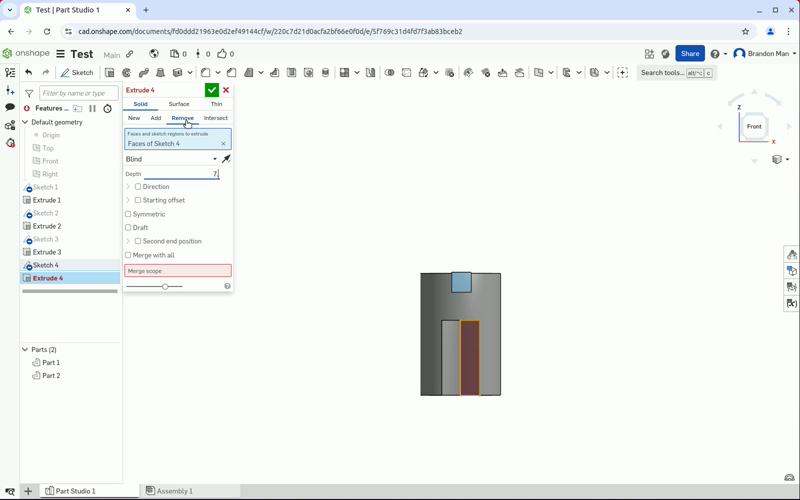
key(tab, 6)
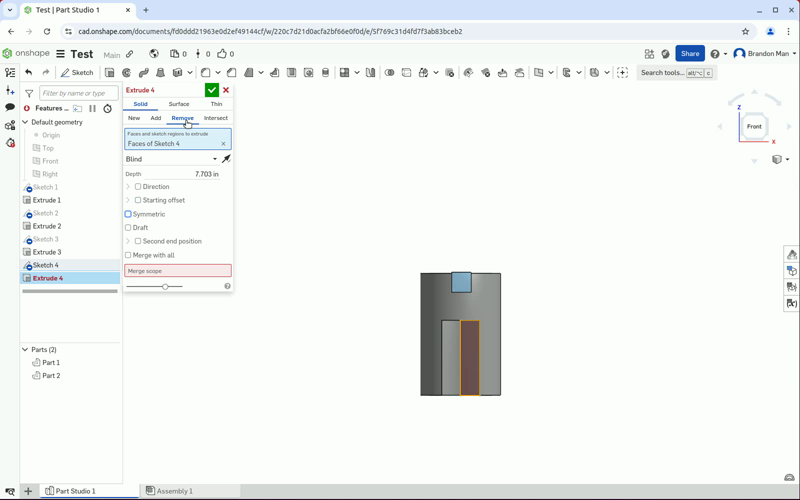
key(space)
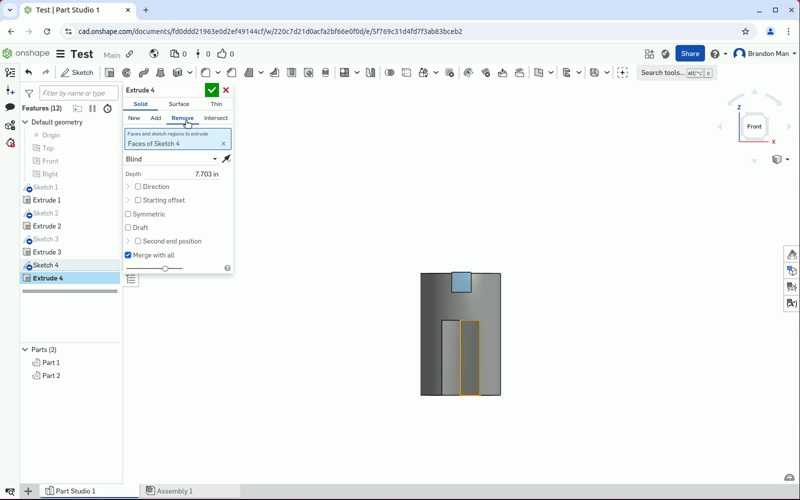
key(enter)
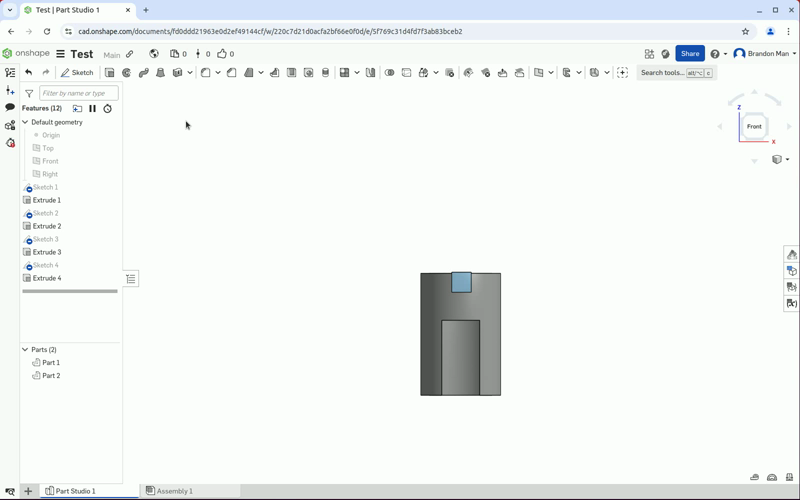
key(shift+h)
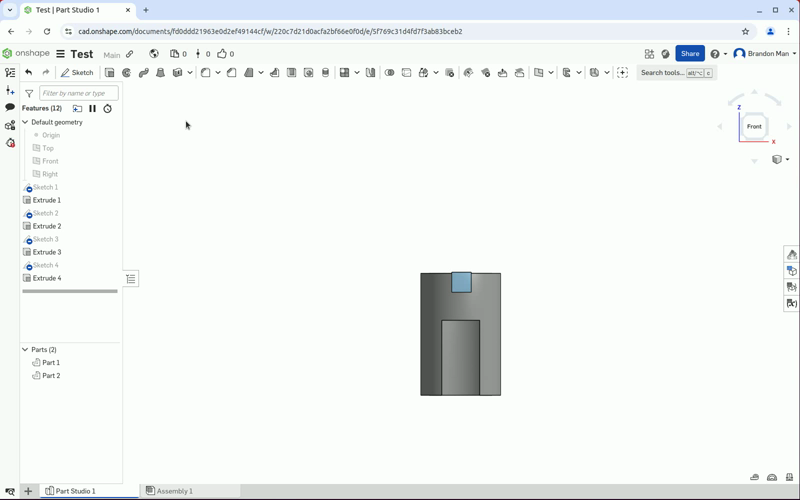
key(shift+h)
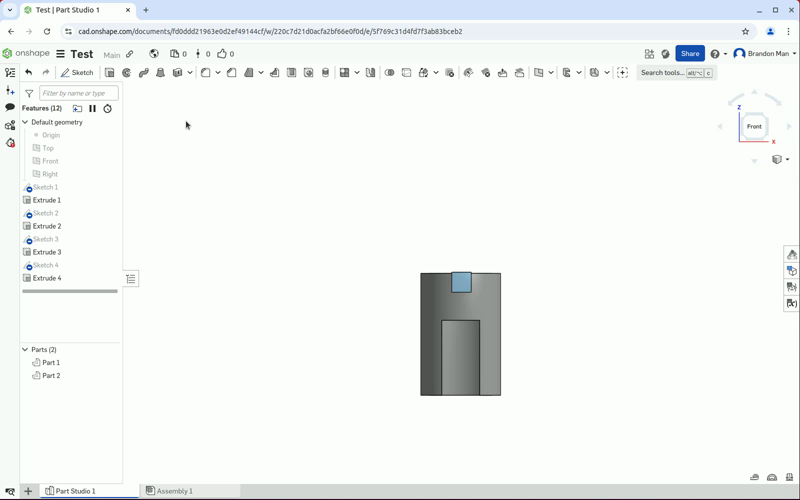
key(shift+7)
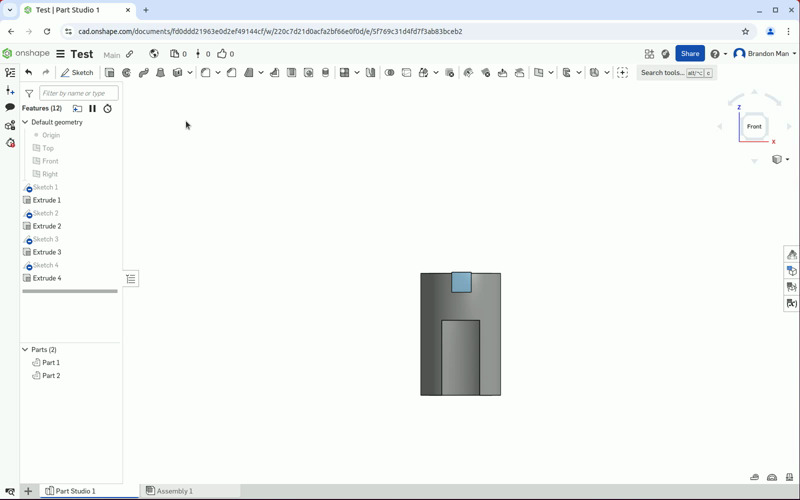
key(left, 2)
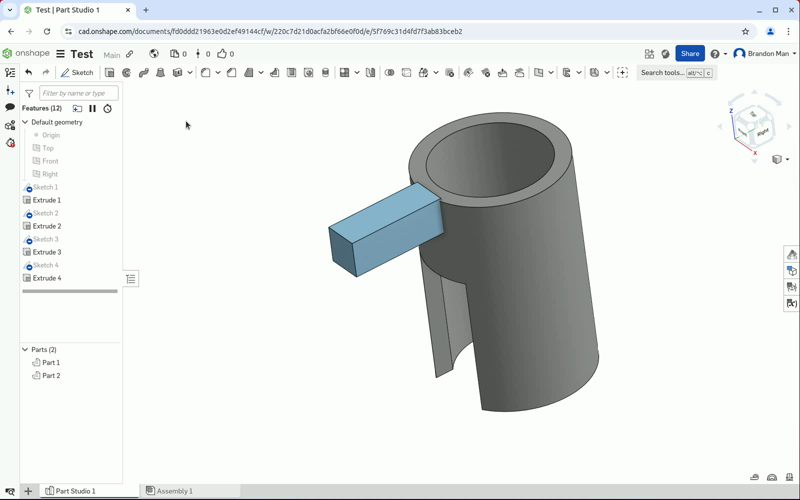
key(down, 2)
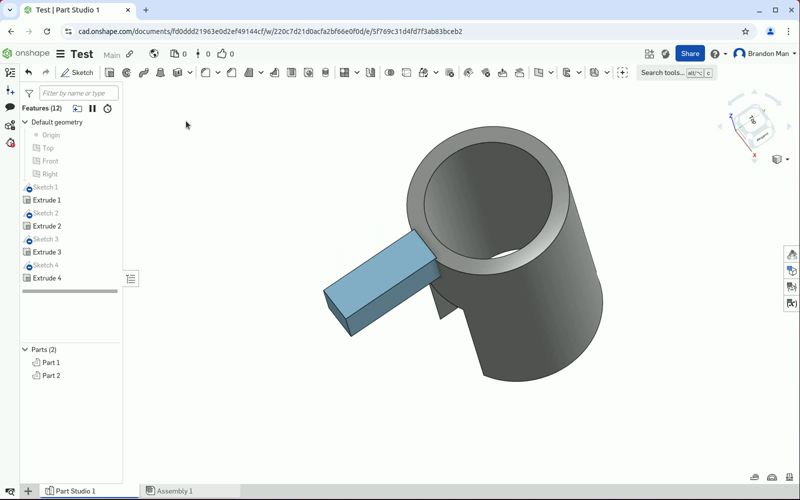
key(up, 2)
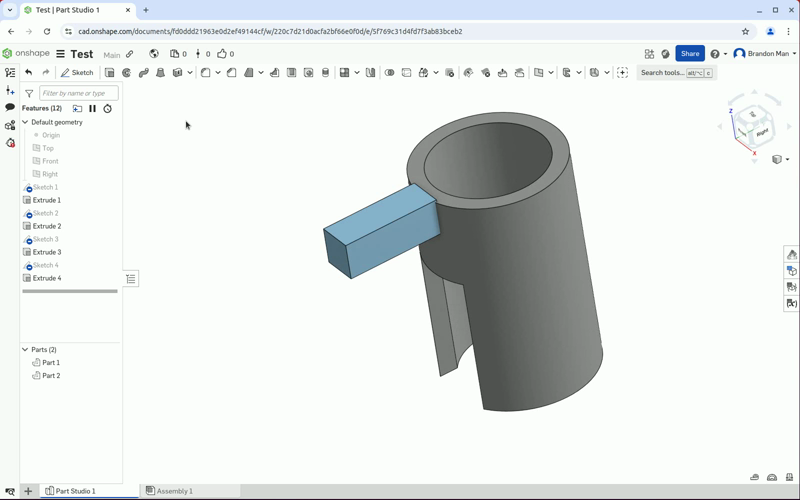
key(right, 2)
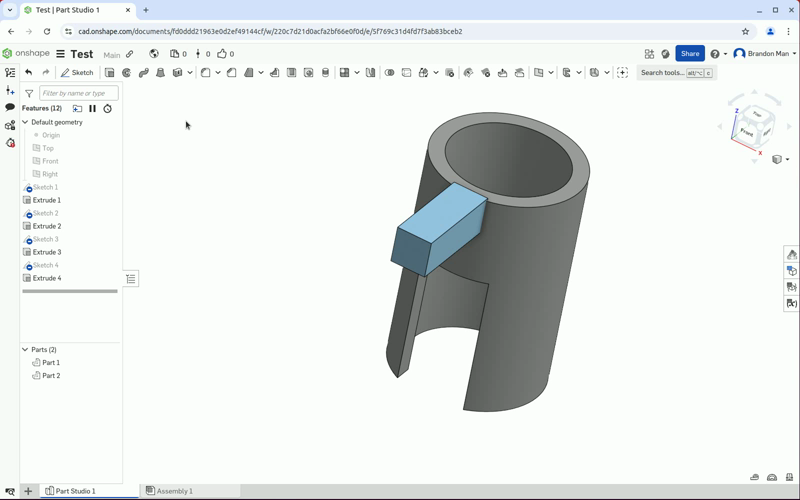
mouse_move(73, 189)
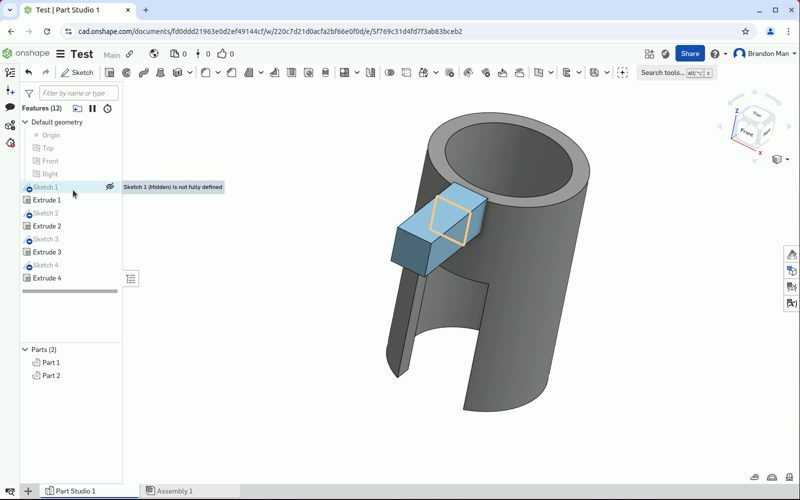
click(73, 189)